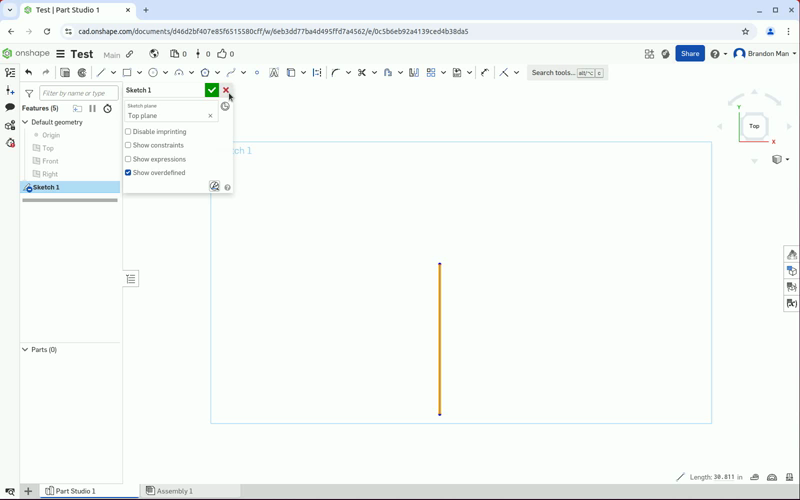
key(shift+h)
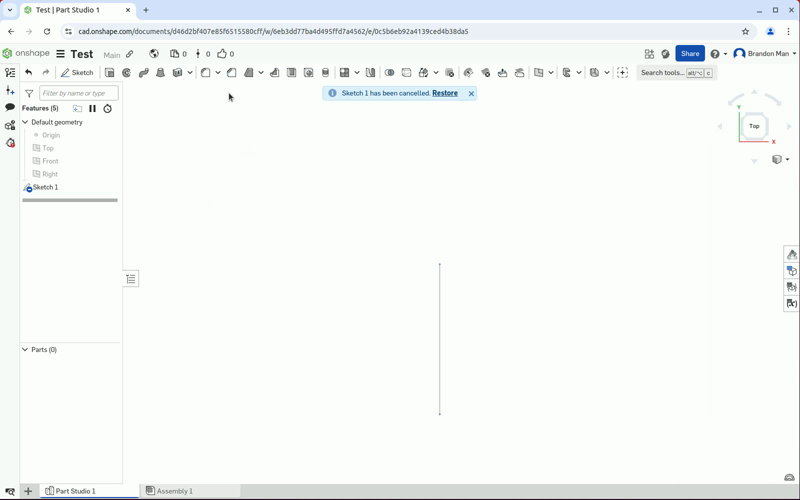
key(shift+s)
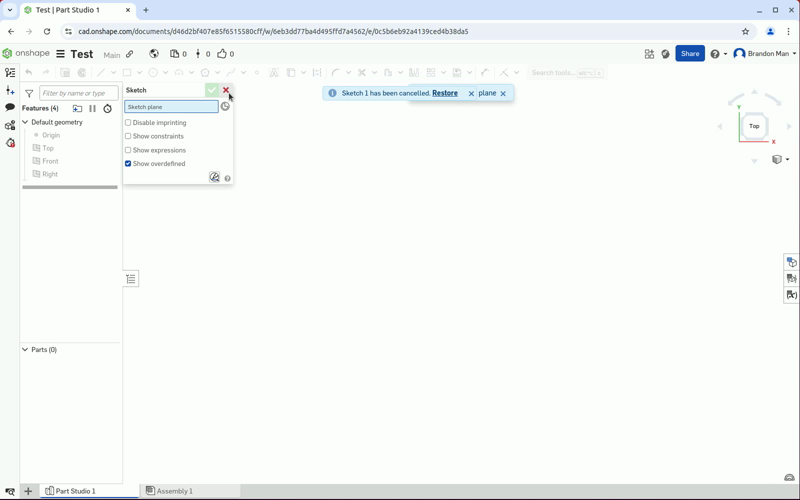
mouse_move(73, 150)
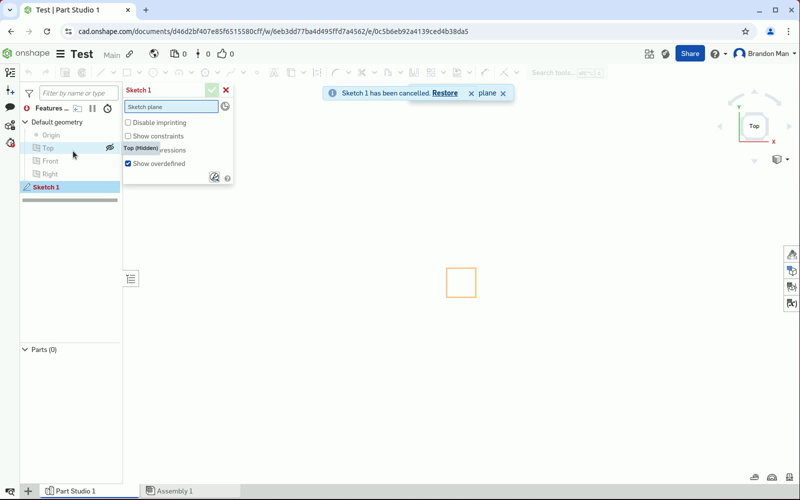
click(73, 150)
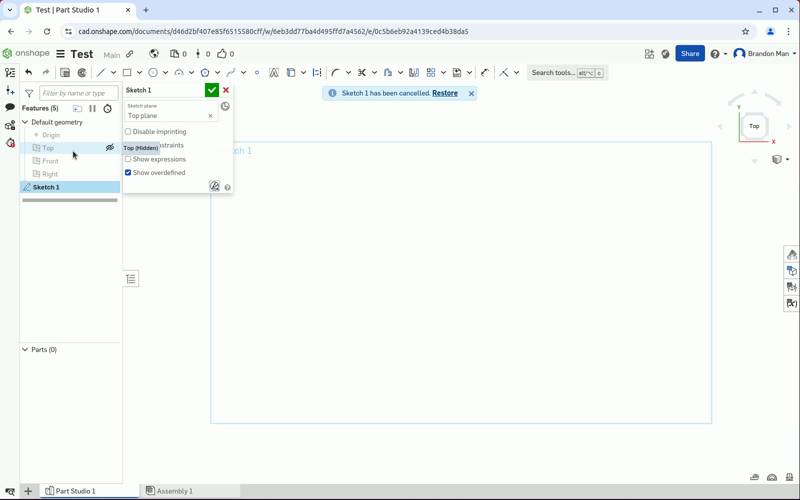
mouse_move(73, 352)
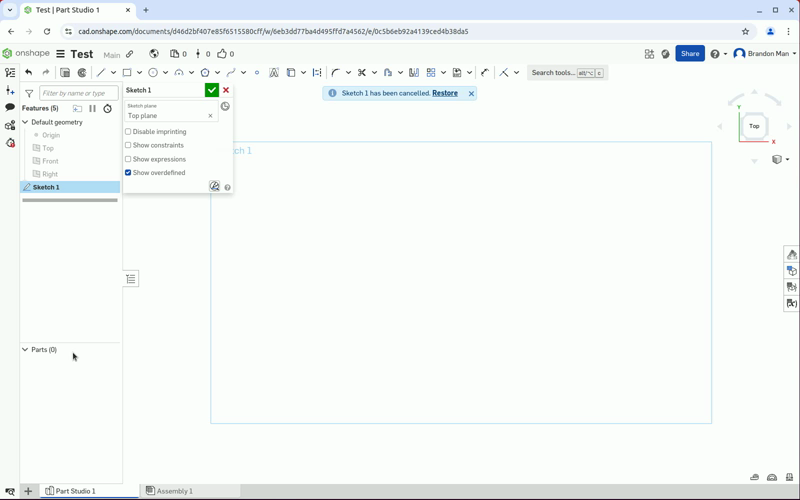
key(y)
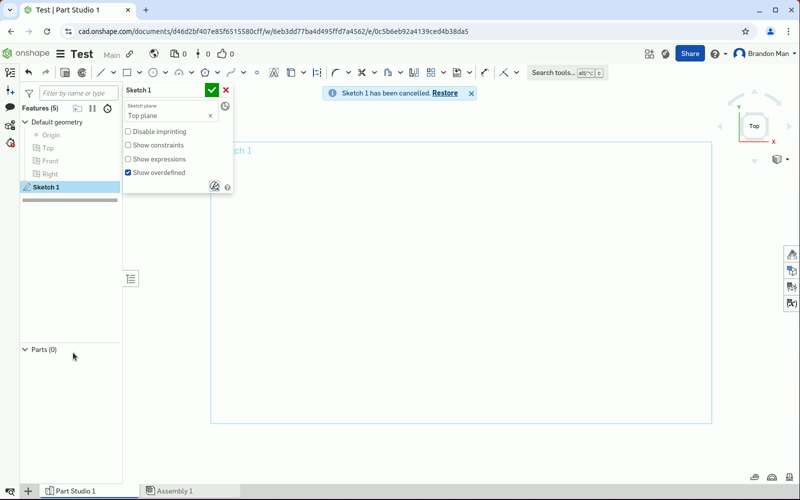
key(l)
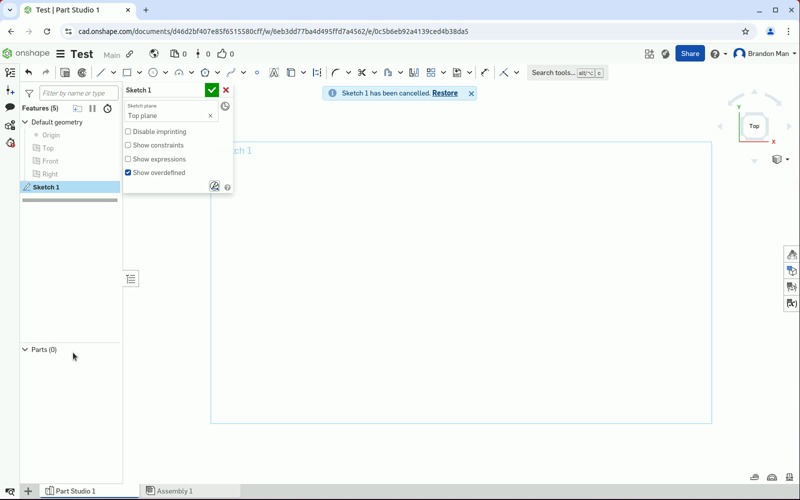
key_down(shift)
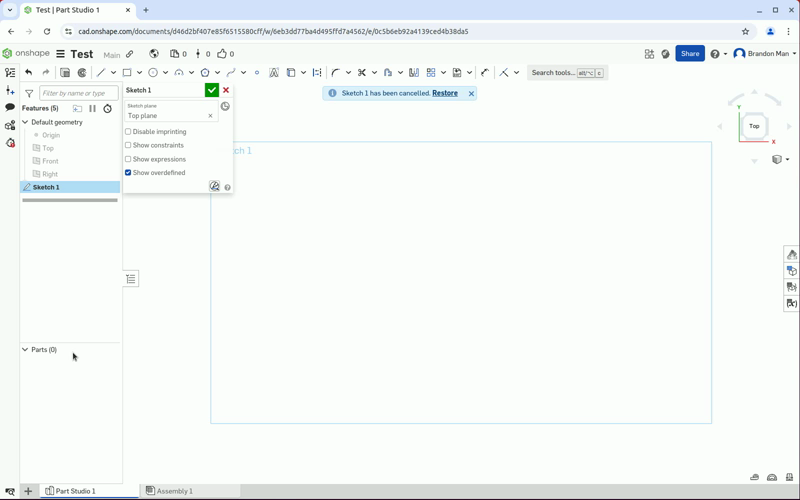
mouse_move(364, 395)
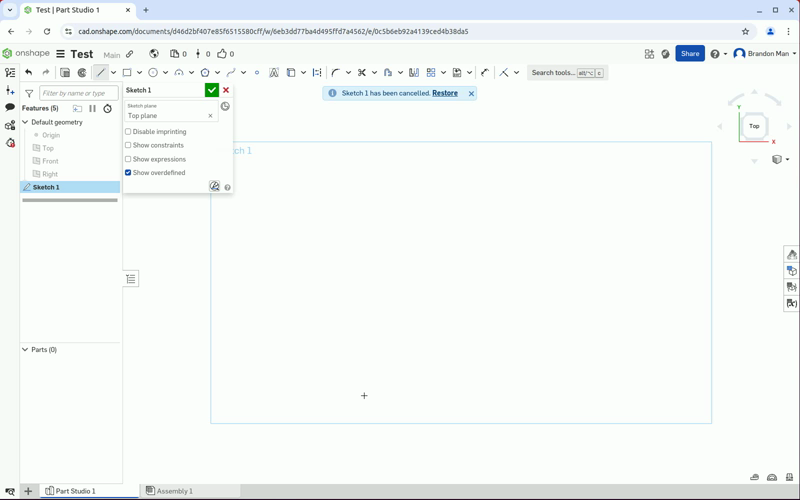
click(364, 395)
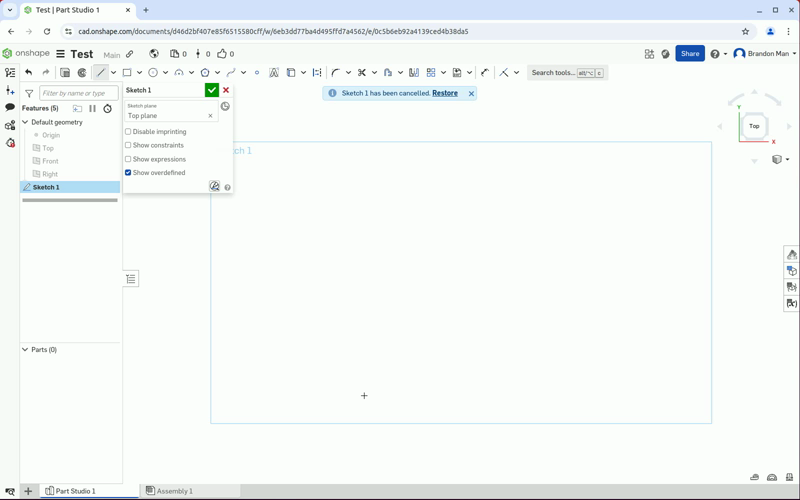
key_up(shift)
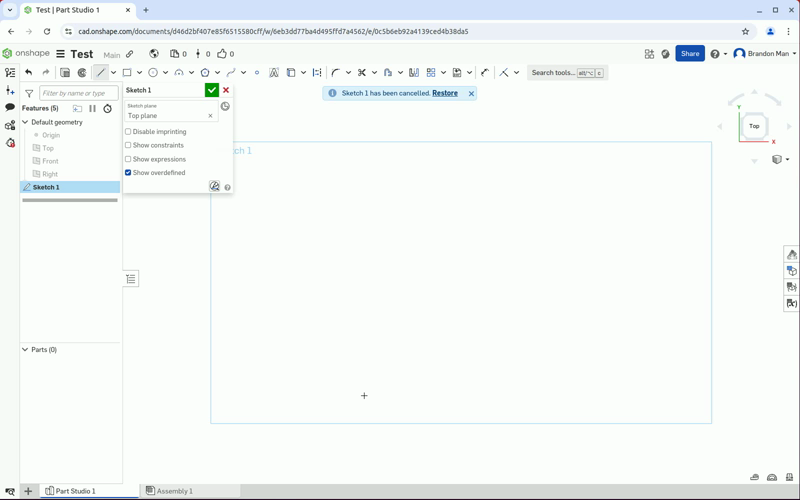
key_down(shift)
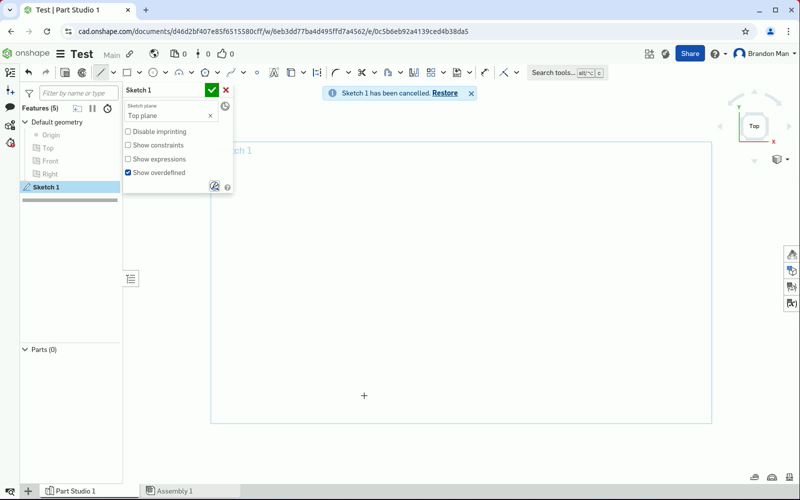
mouse_move(442, 345)
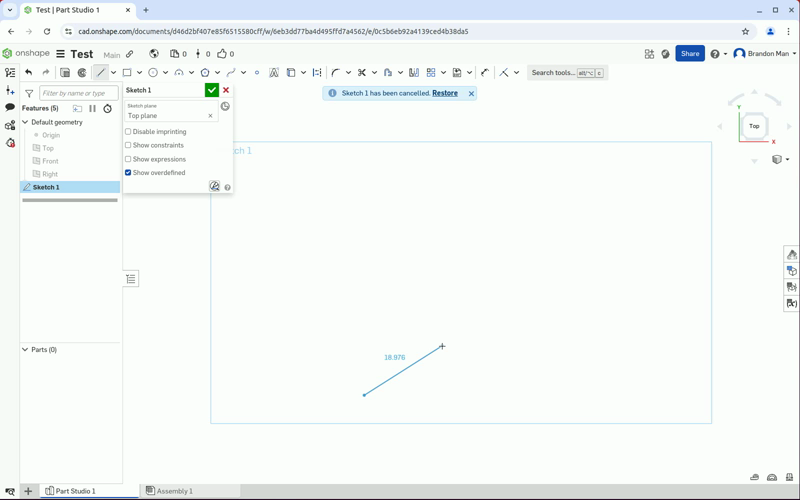
click(442, 345)
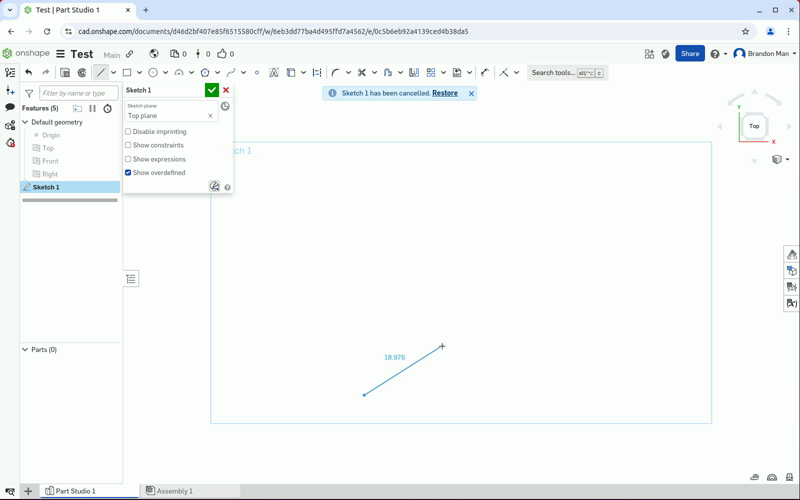
key_up(shift)
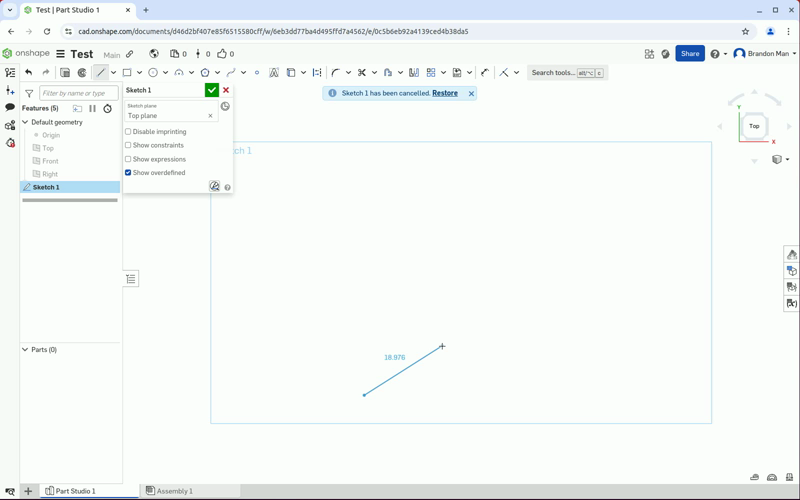
key_down(shift)
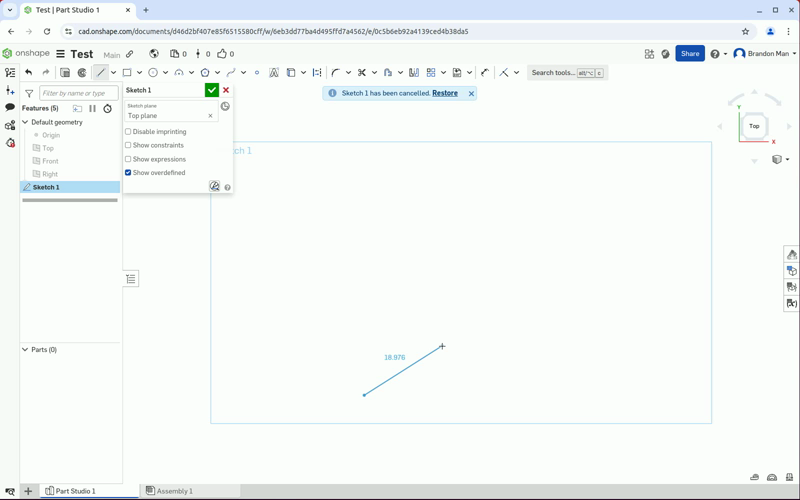
mouse_move(364, 345)
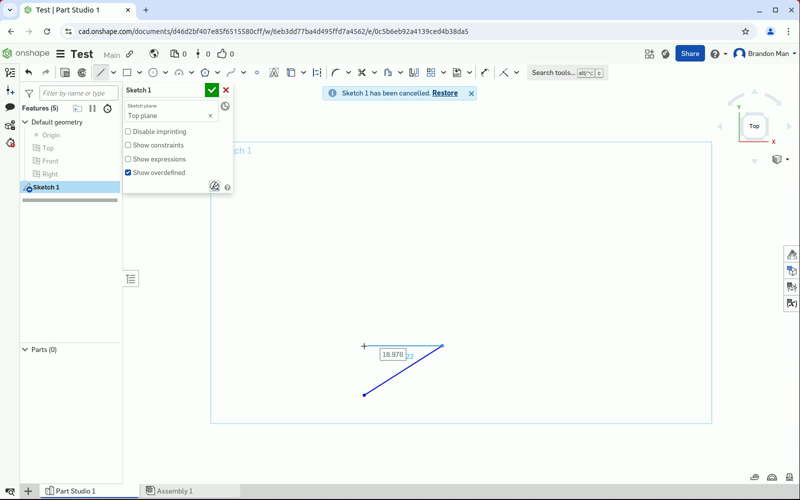
click(364, 345)
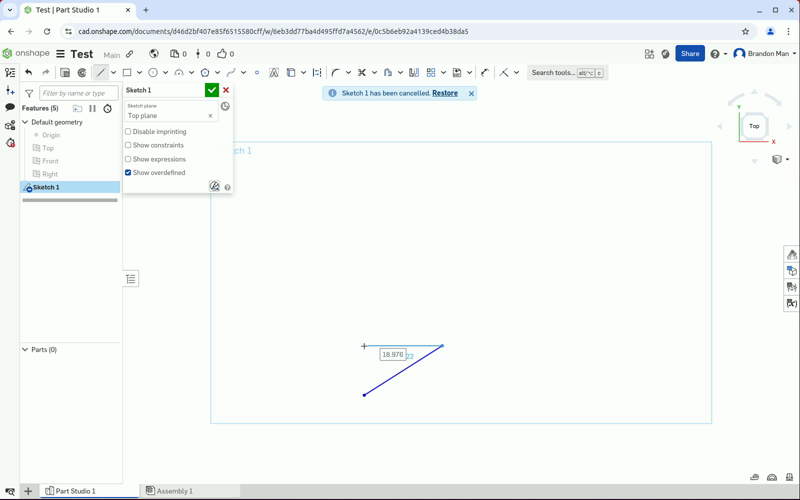
key_up(shift)
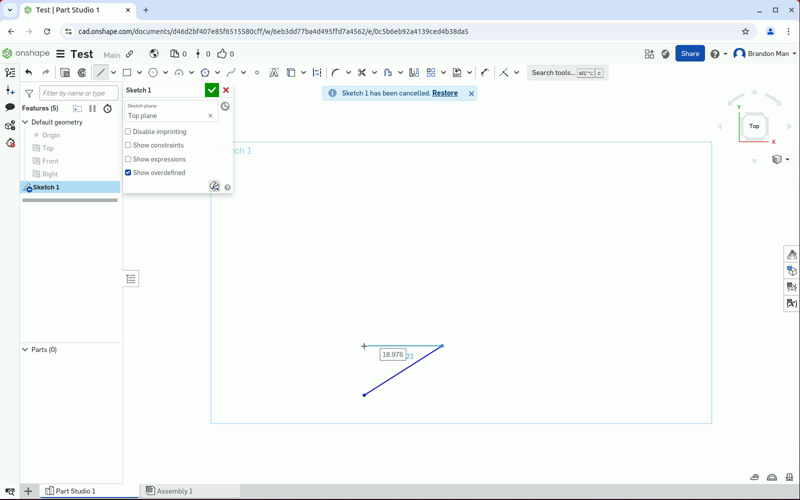
mouse_move(394, 345)
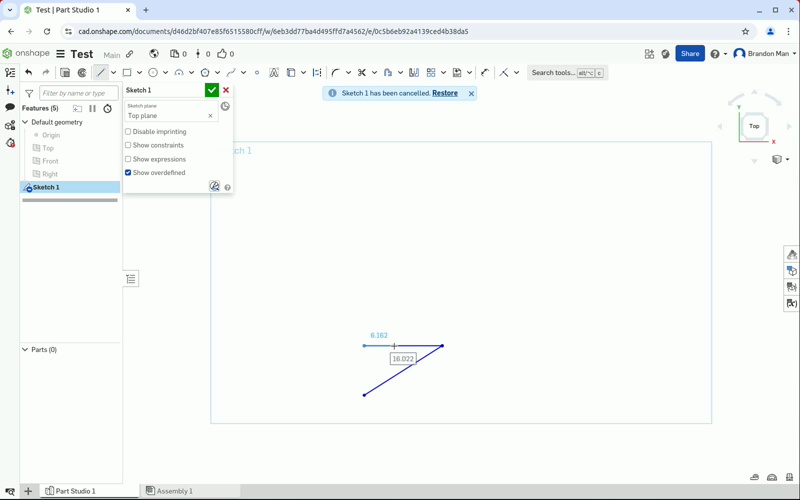
key_down(shift)
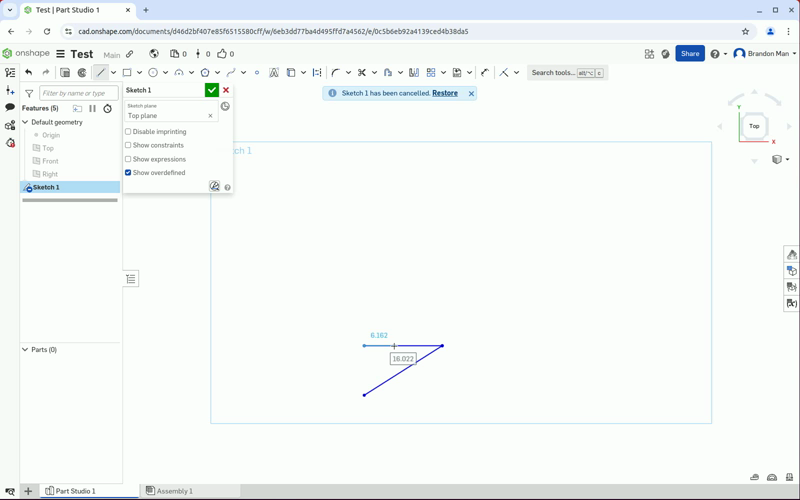
mouse_move(364, 395)
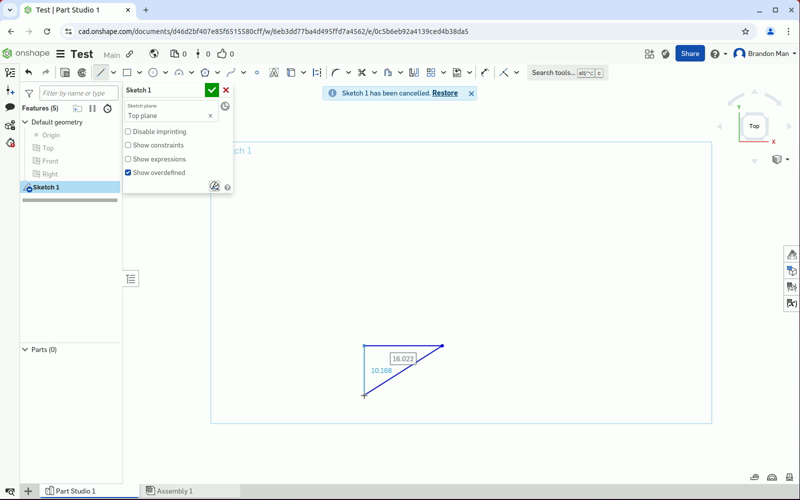
key_up(shift)
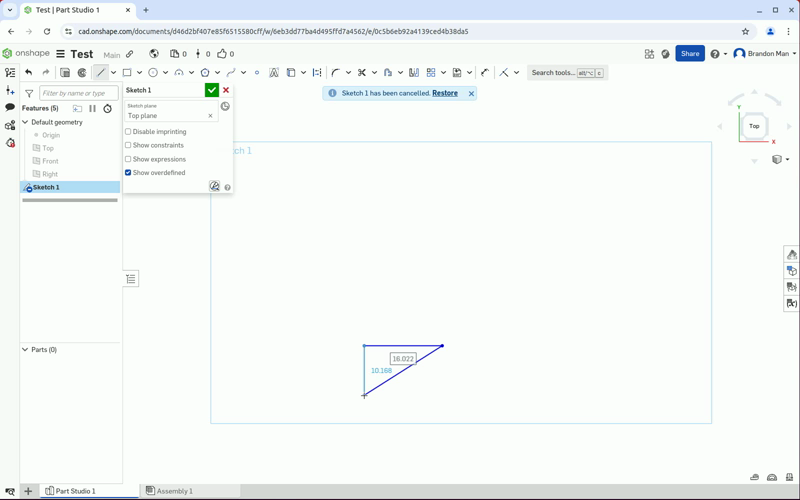
click(364, 395)
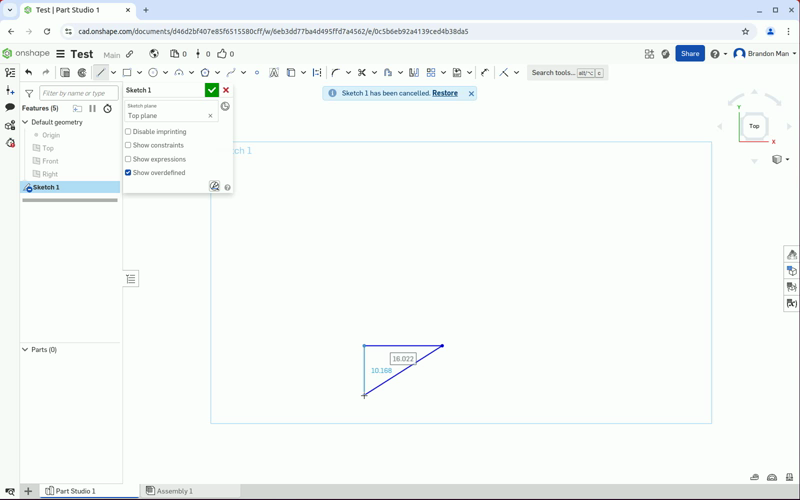
key(esc)
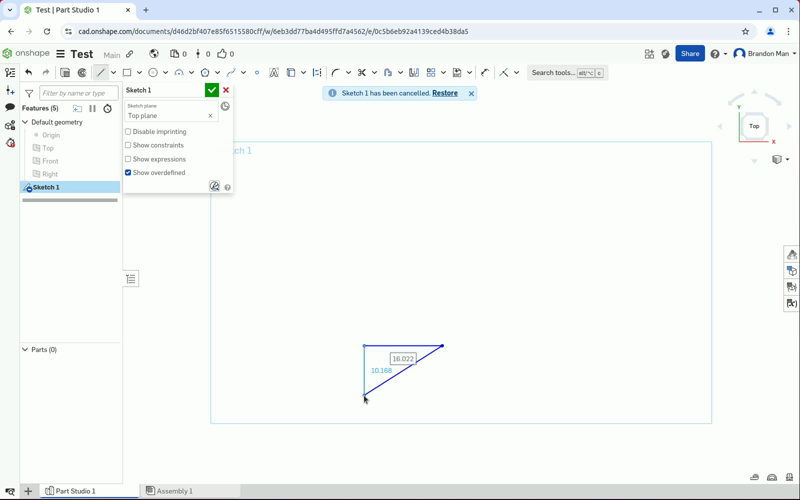
mouse_move(383, 372)
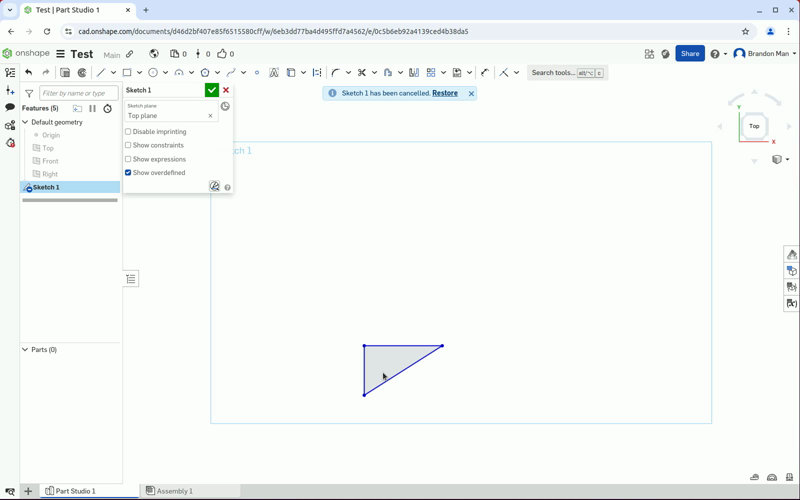
click(383, 372)
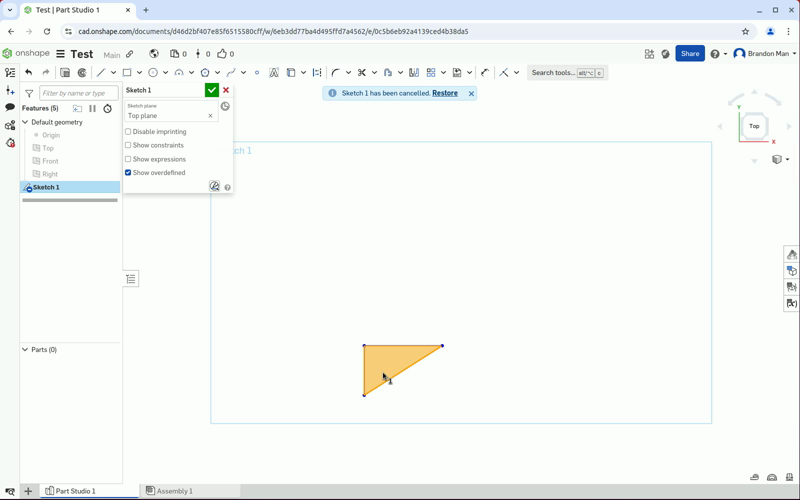
mouse_move(73, 352)
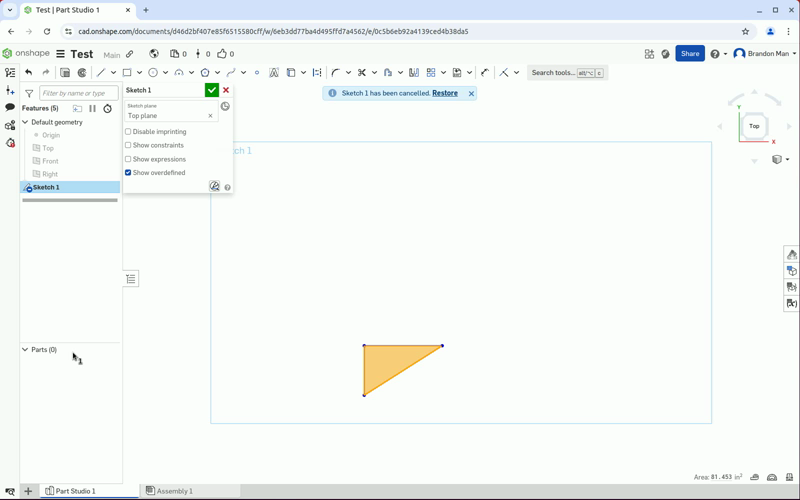
key(shift+y)
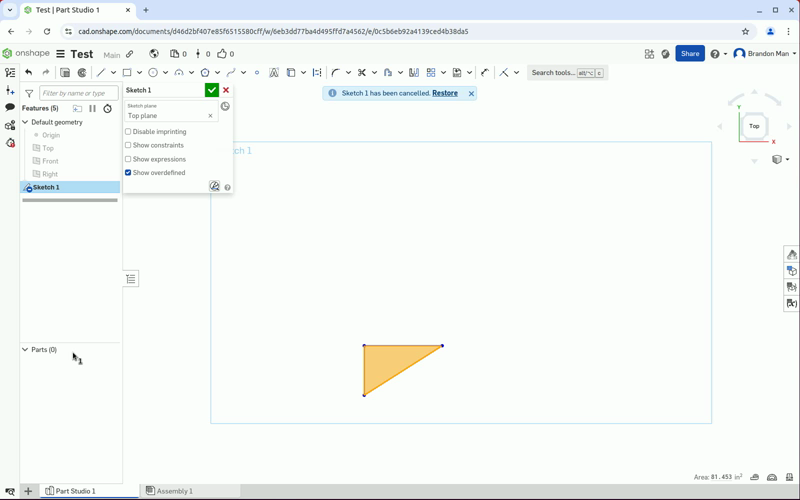
key(shift+e)
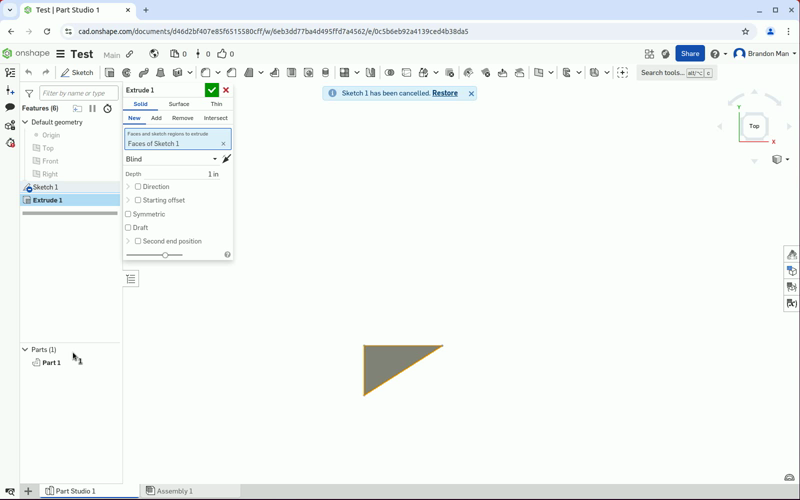
mouse_move(143, 106)
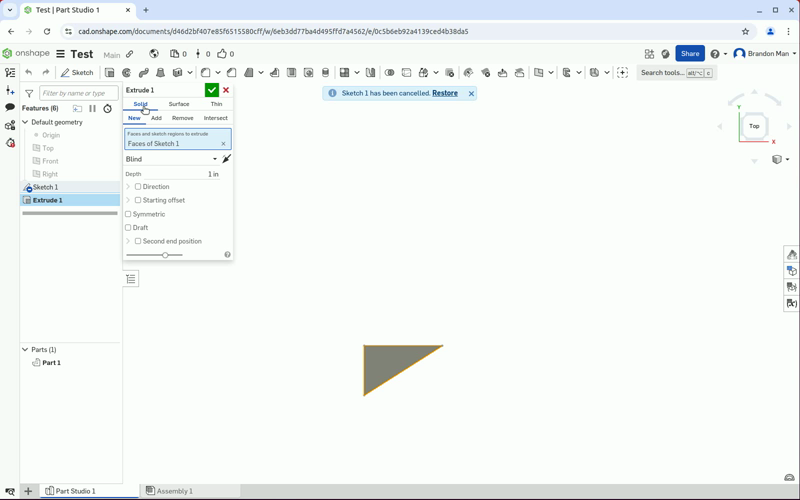
click(143, 106)
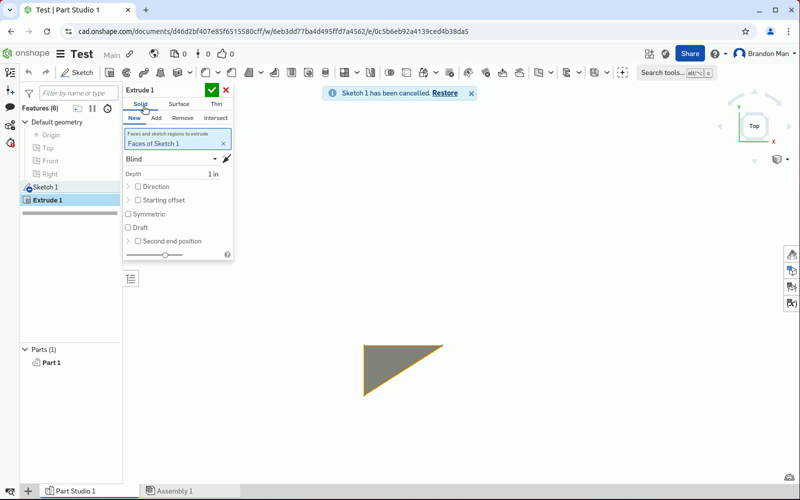
mouse_move(137, 120)
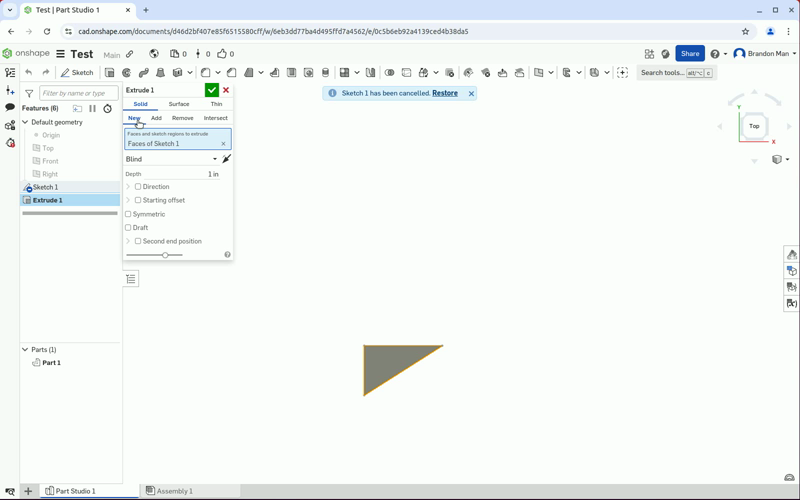
click(137, 120)
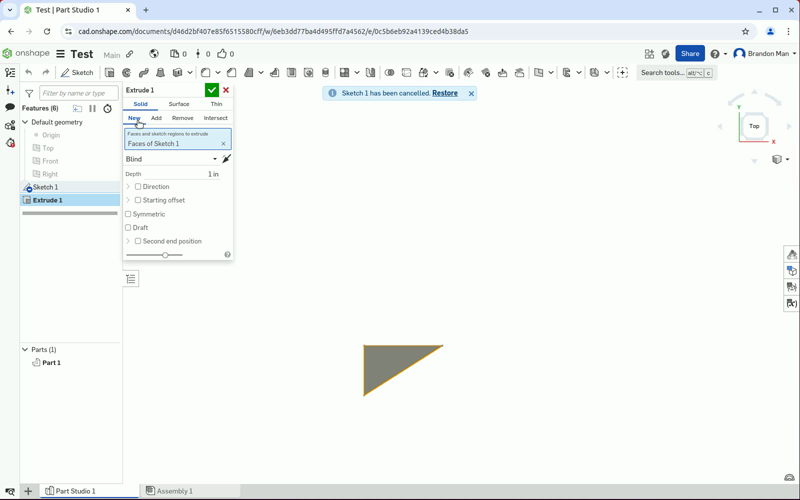
key(tab, 4)
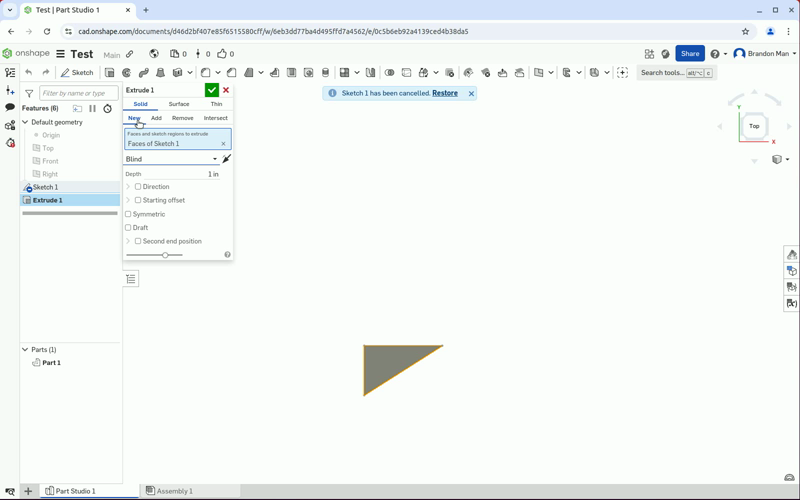
text(3.37)
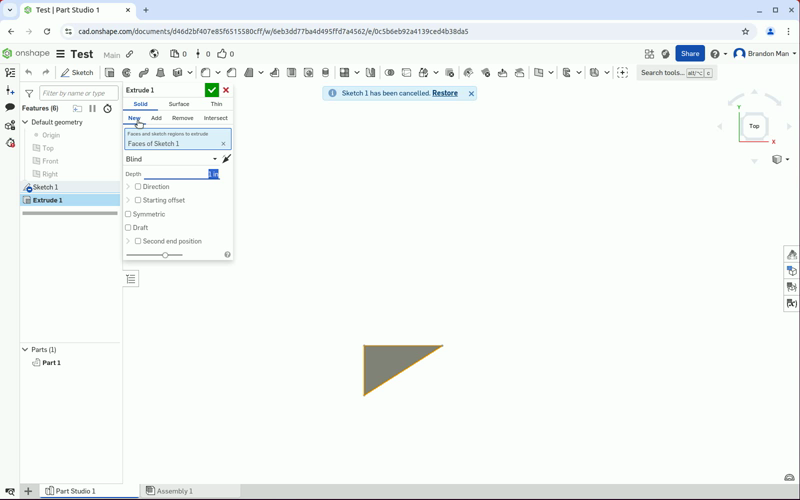
key(enter)
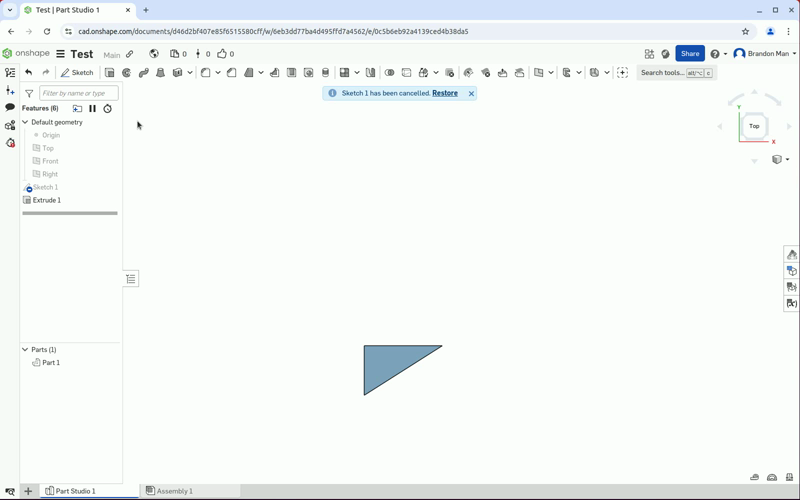
key(shift+h)
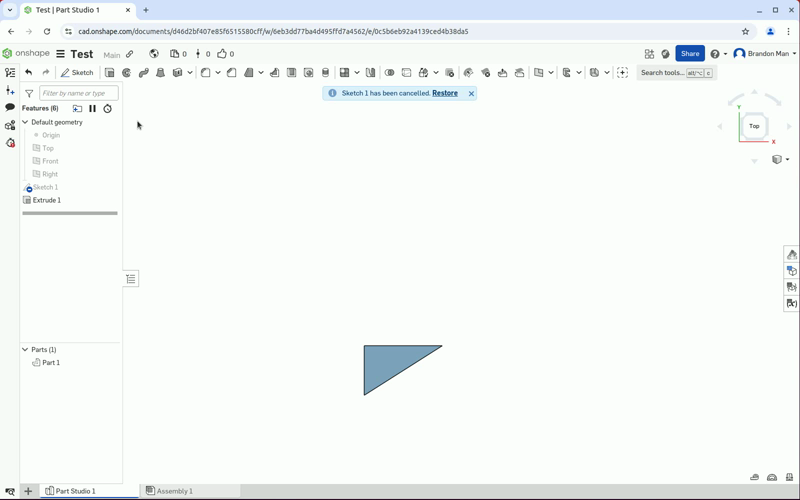
key(shift+h)
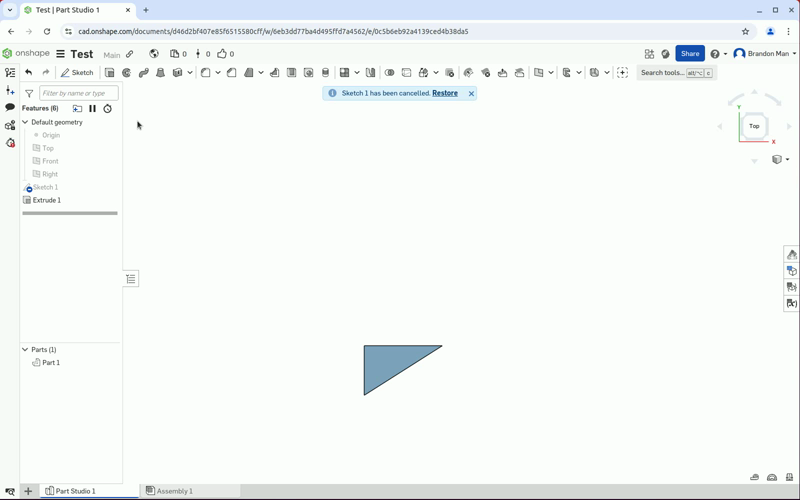
mouse_move(73, 189)
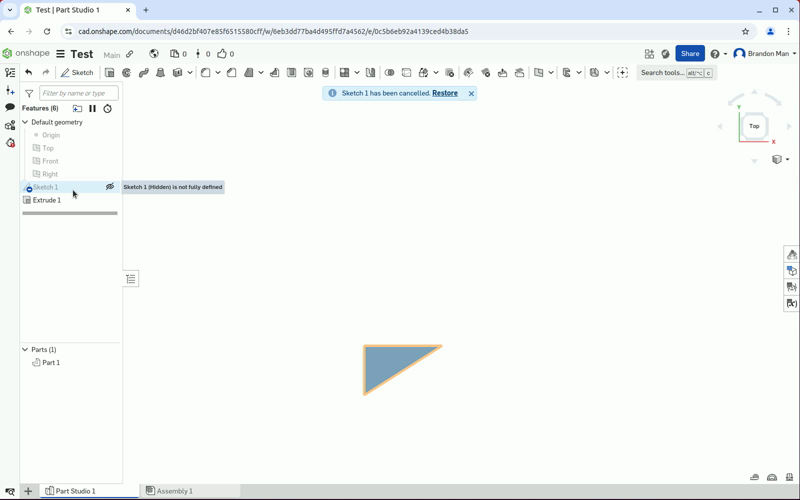
click(73, 189)
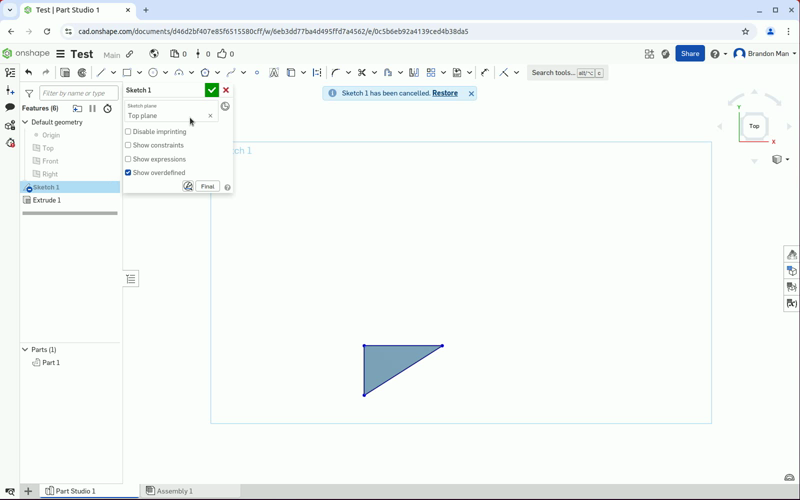
mouse_move(229, 92)
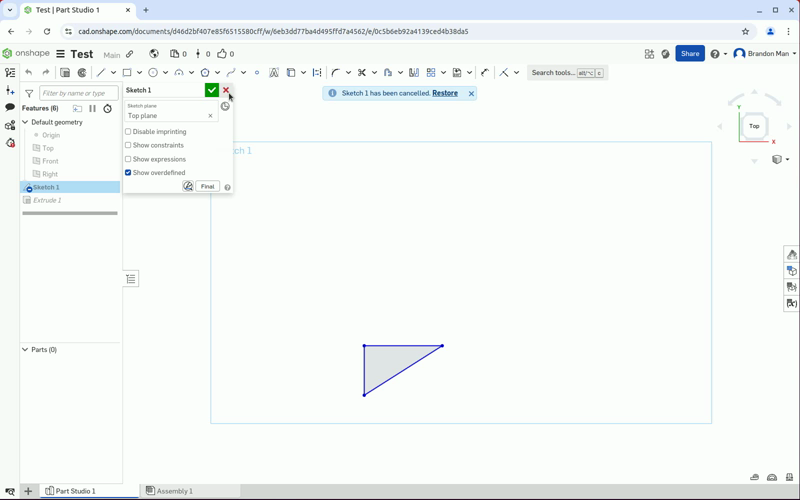
click(229, 92)
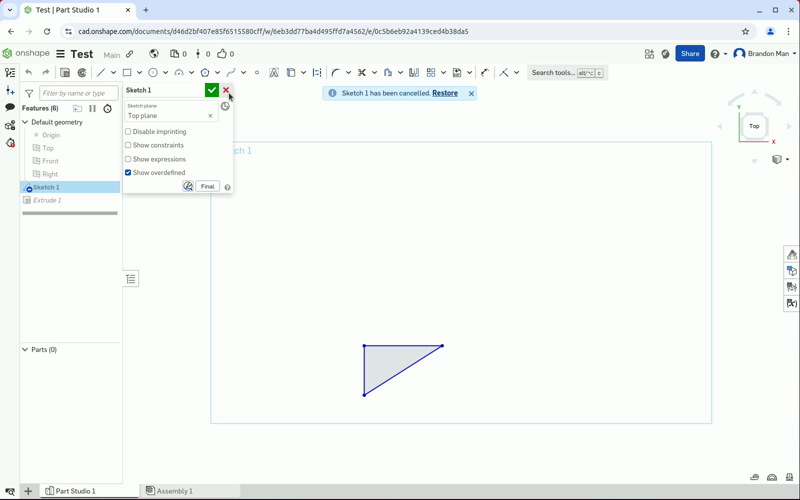
key(shift+s)
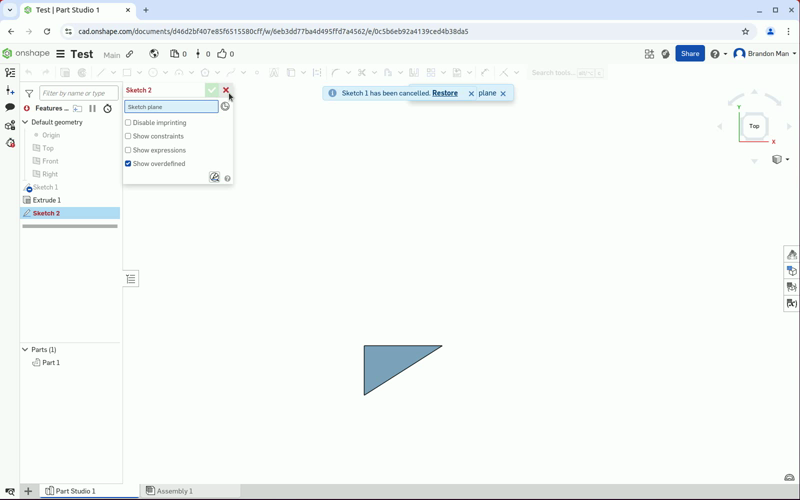
mouse_move(73, 150)
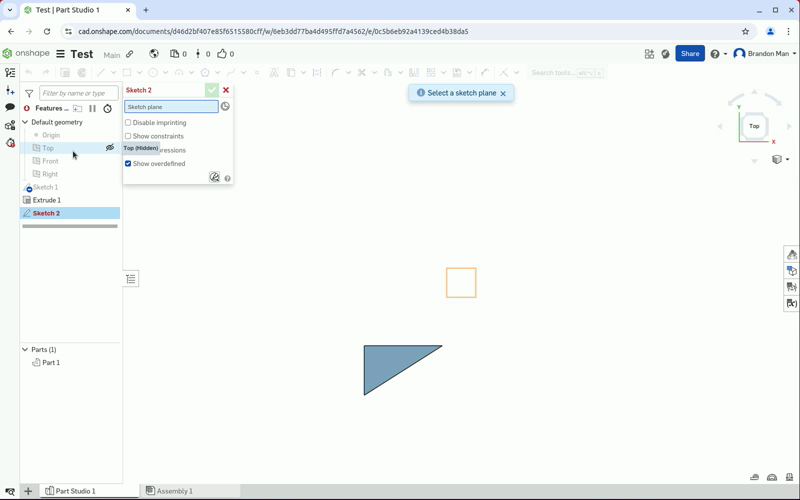
click(73, 150)
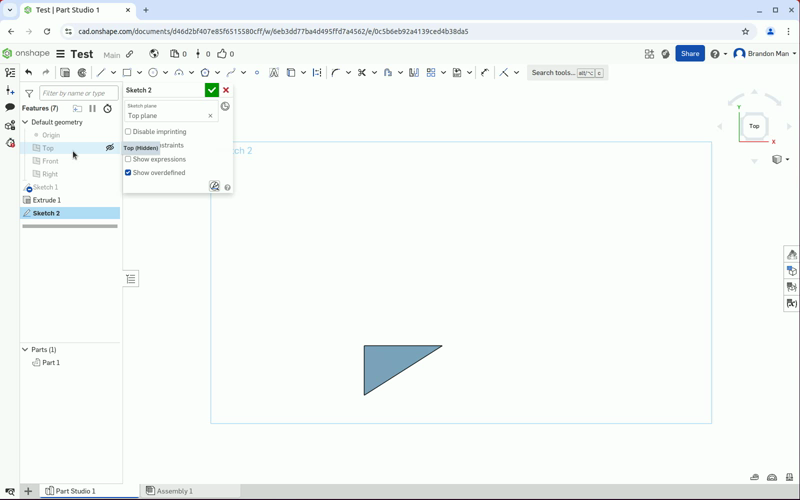
mouse_move(73, 352)
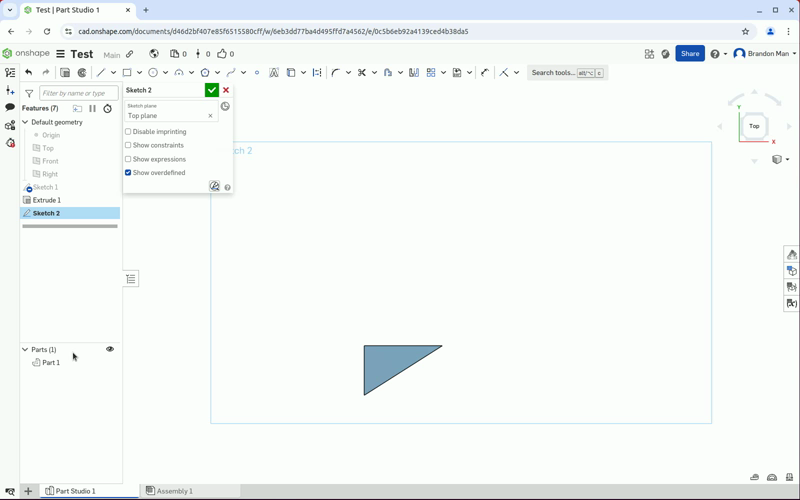
key(y)
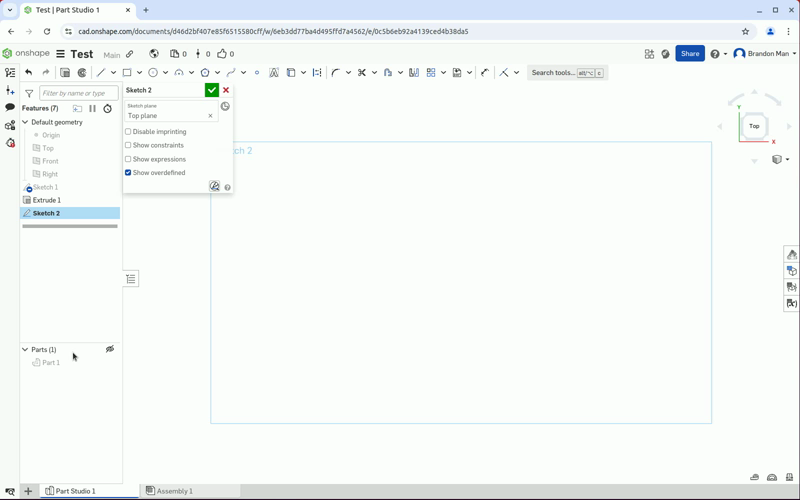
key(l)
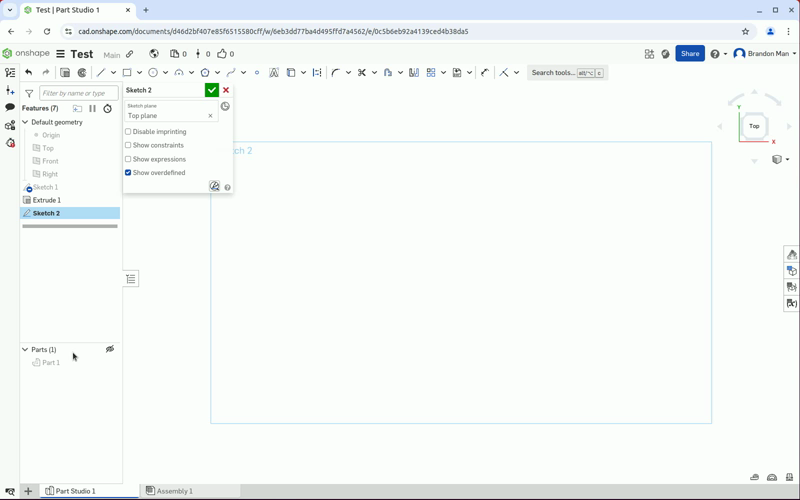
key_down(shift)
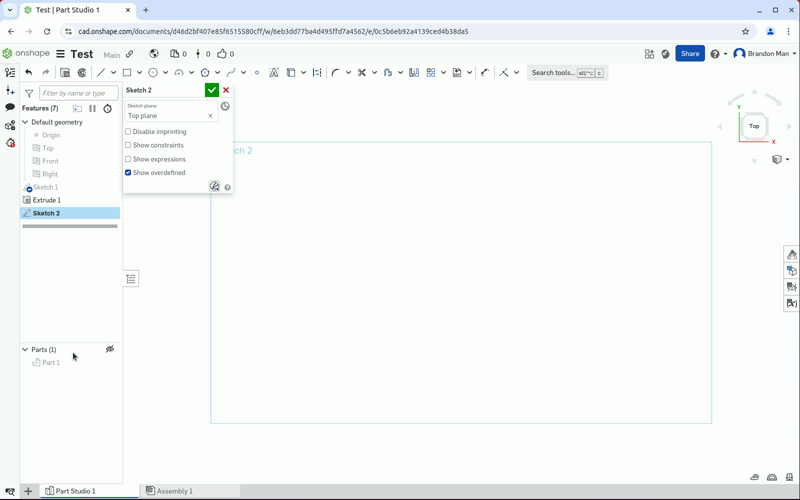
mouse_move(348, 346)
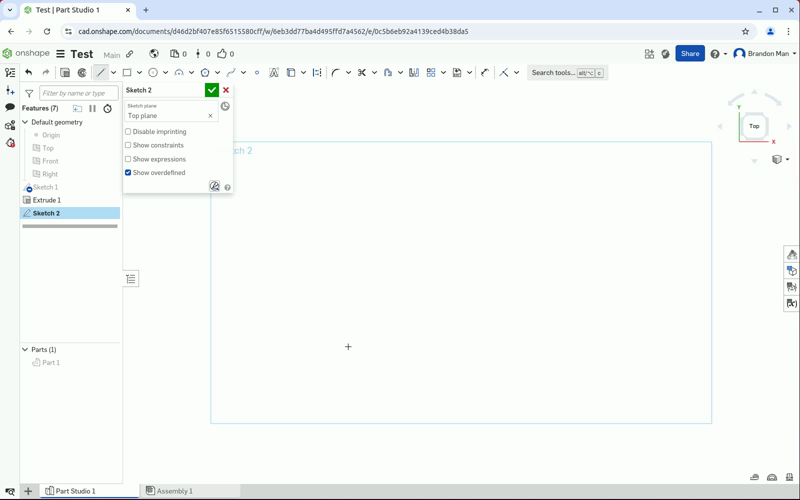
click(348, 346)
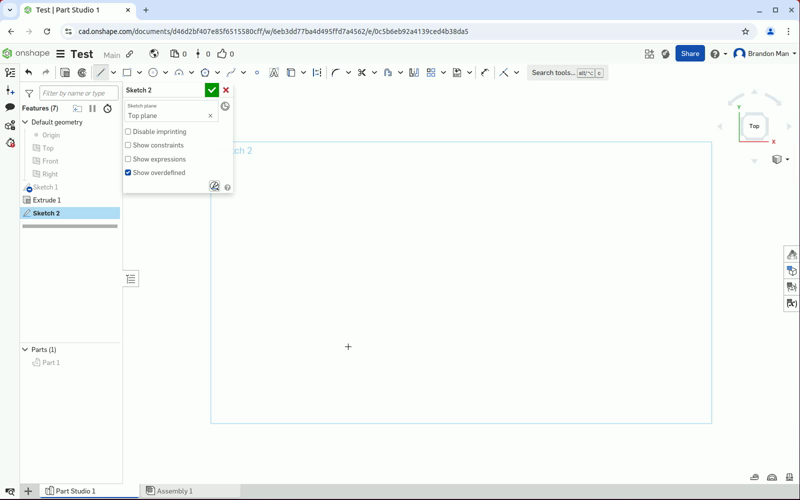
key_up(shift)
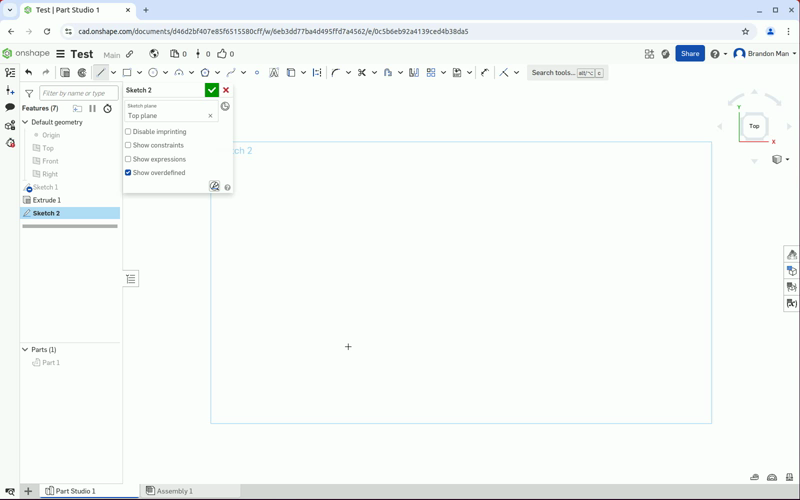
key_down(shift)
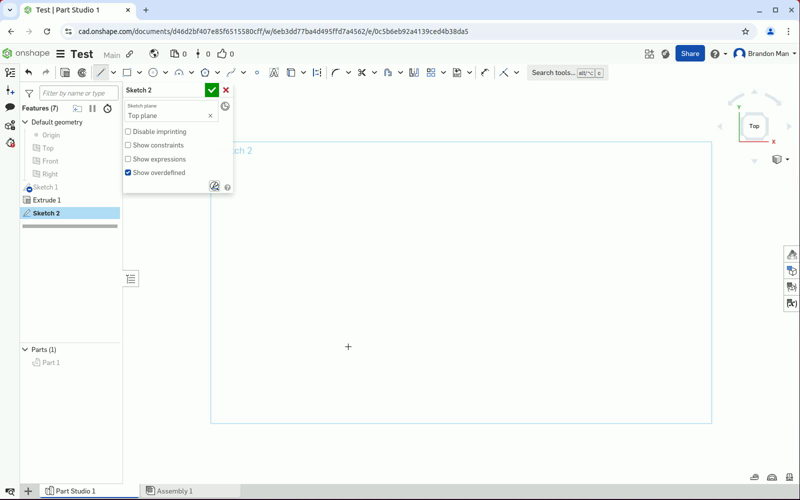
mouse_move(378, 346)
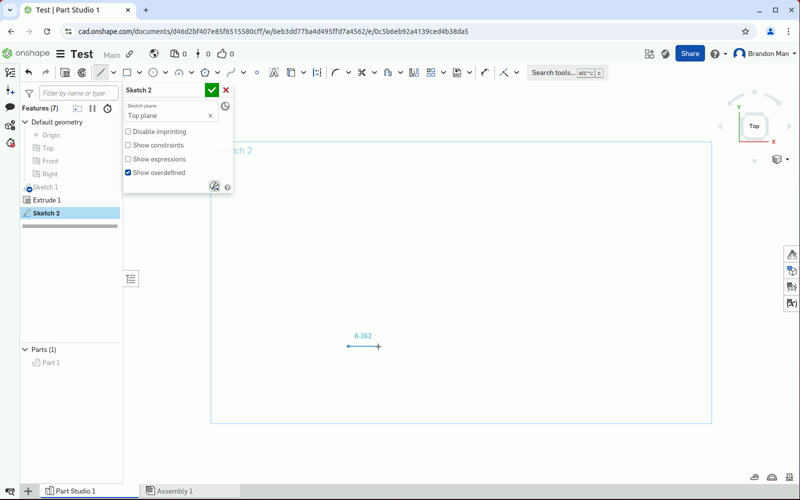
mouse_move(364, 346)
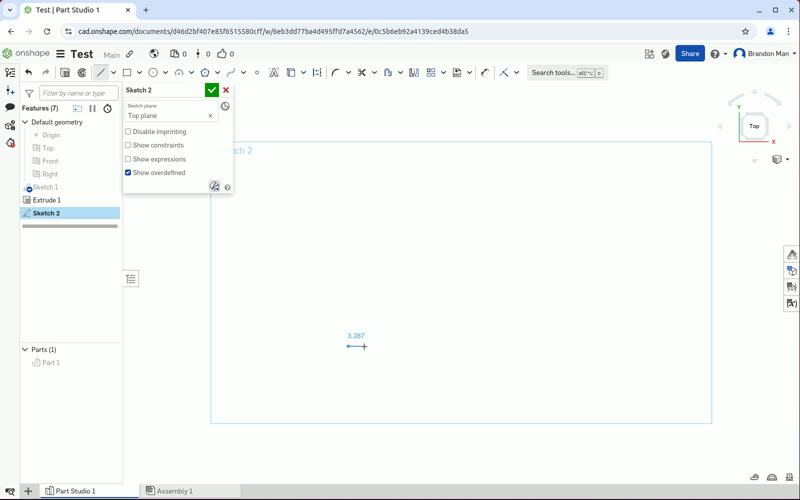
click(364, 346)
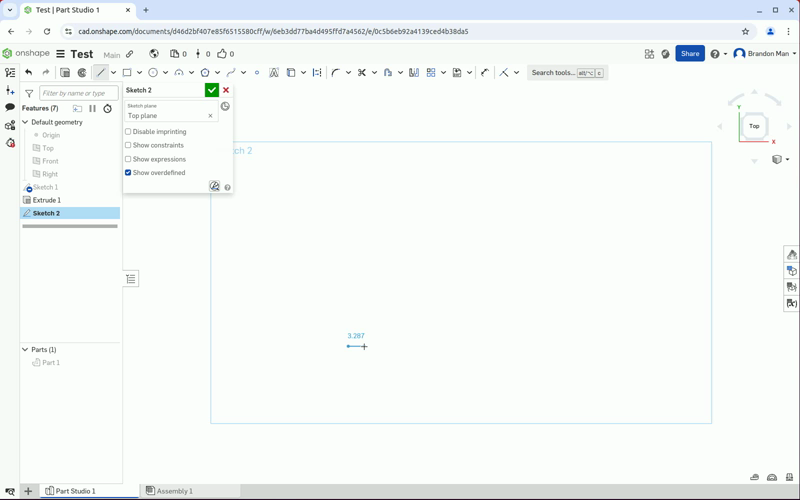
key_up(shift)
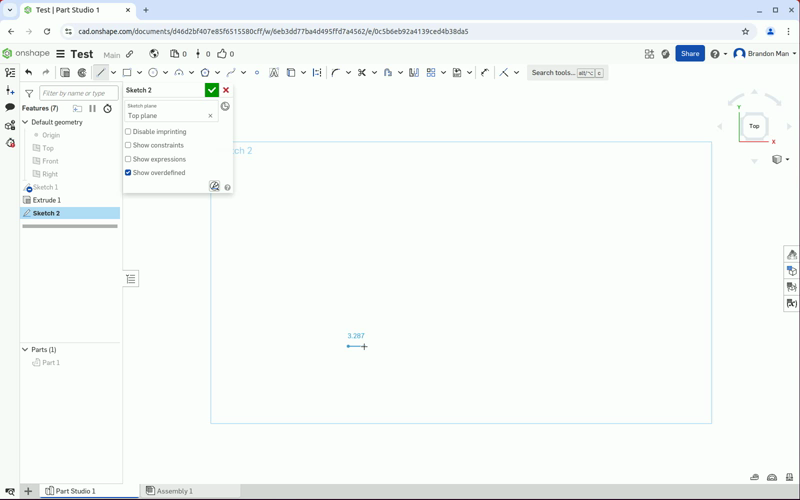
key_down(shift)
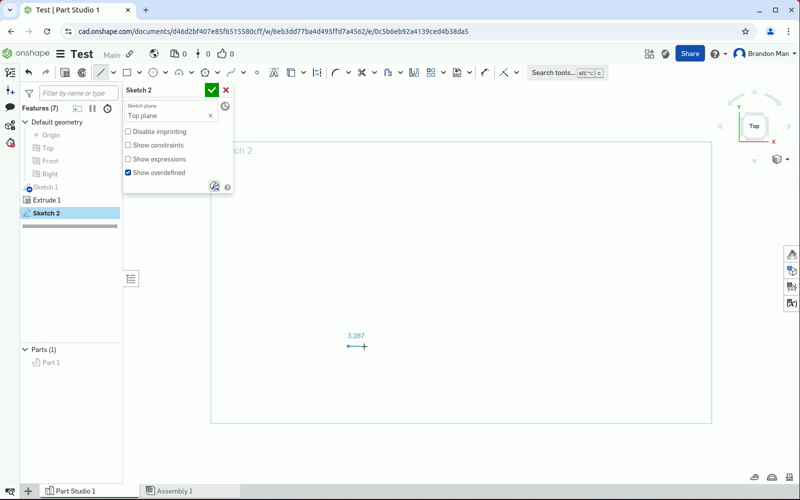
mouse_move(442, 346)
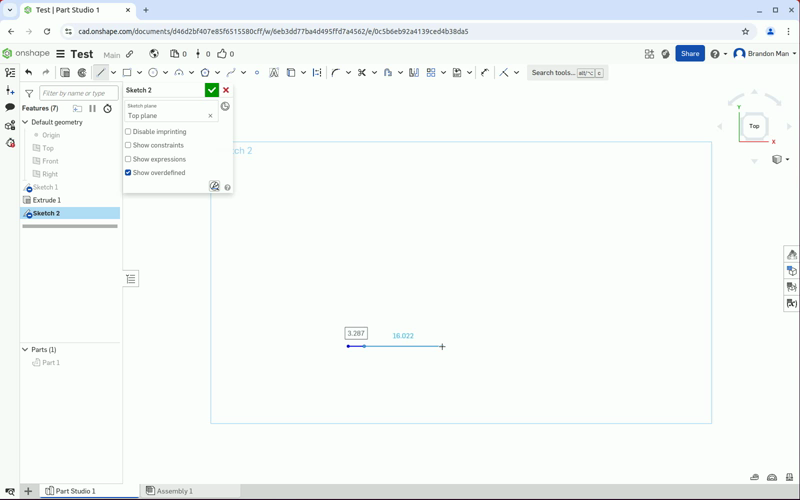
click(442, 346)
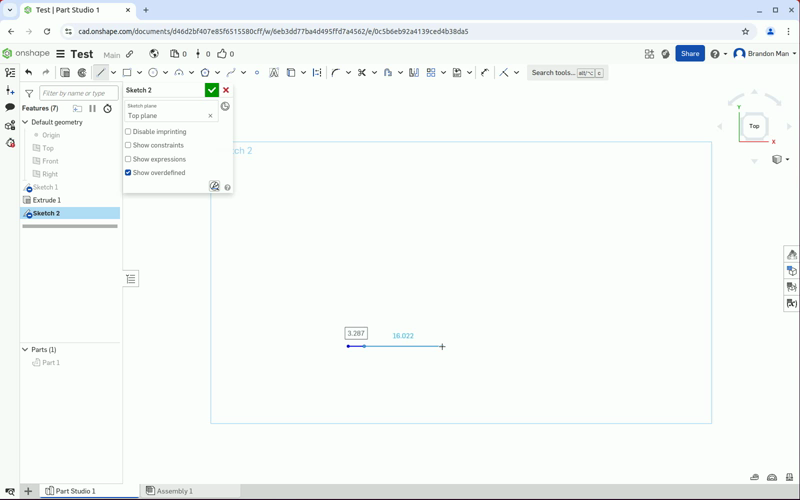
key_up(shift)
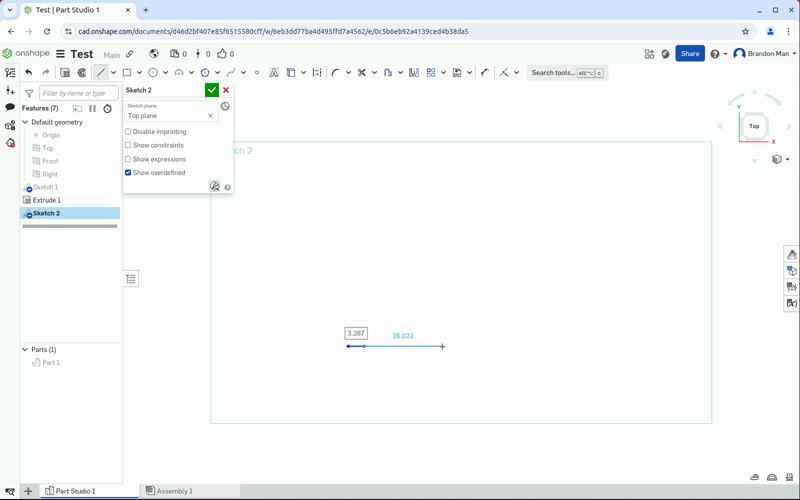
key_down(shift)
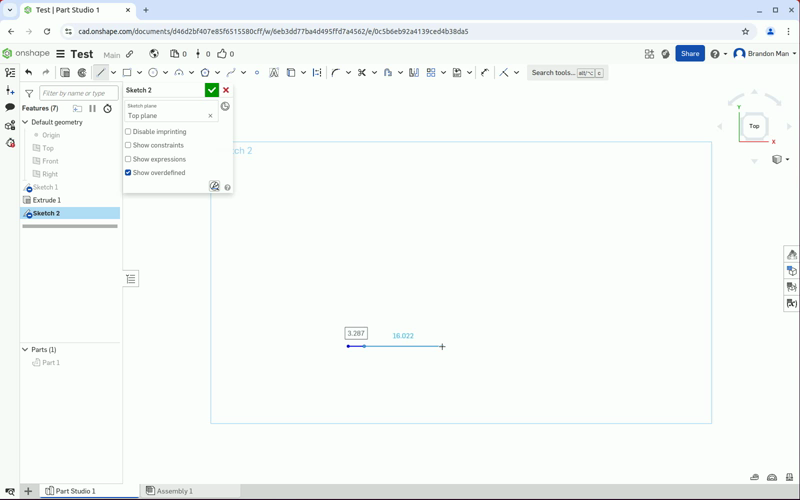
mouse_move(516, 346)
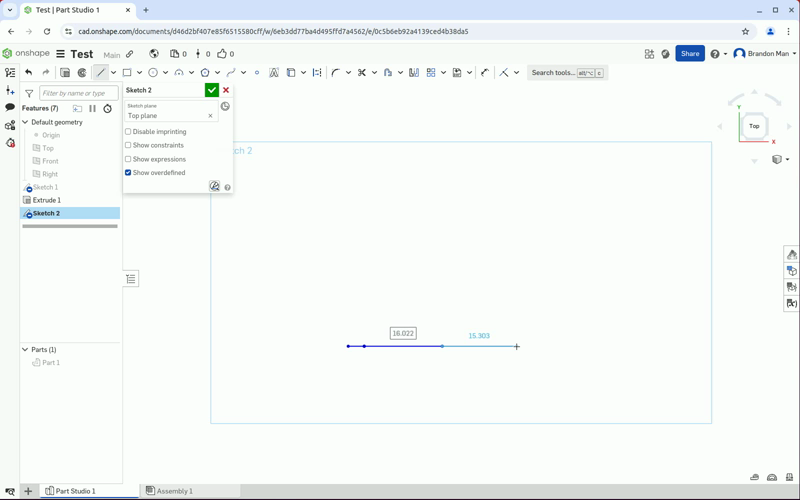
click(516, 346)
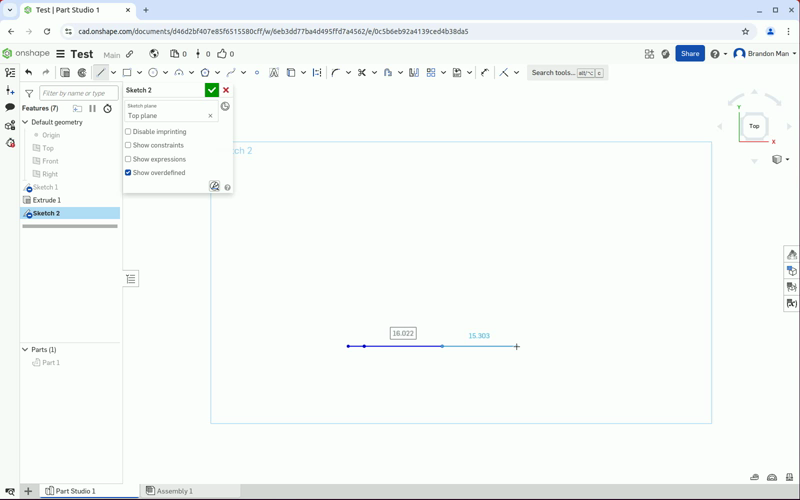
key_up(shift)
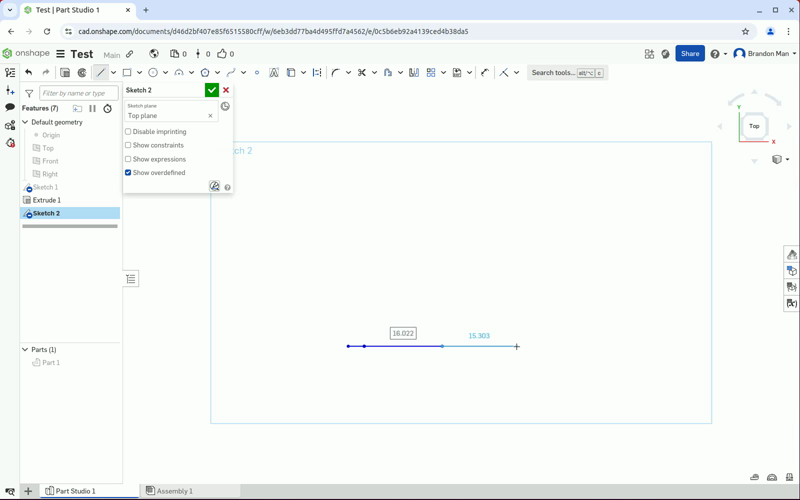
key_down(shift)
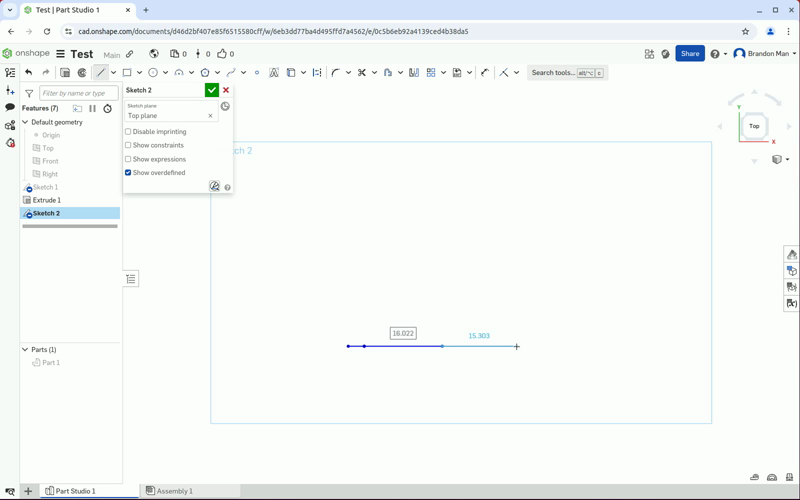
mouse_move(546, 346)
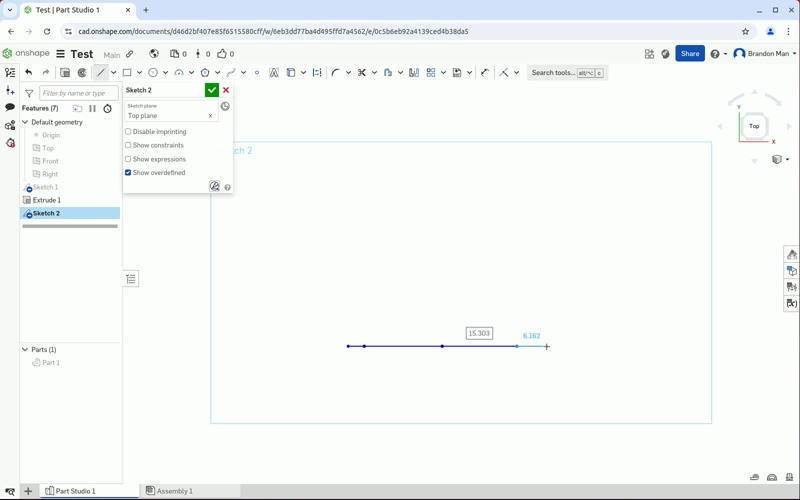
mouse_move(516, 330)
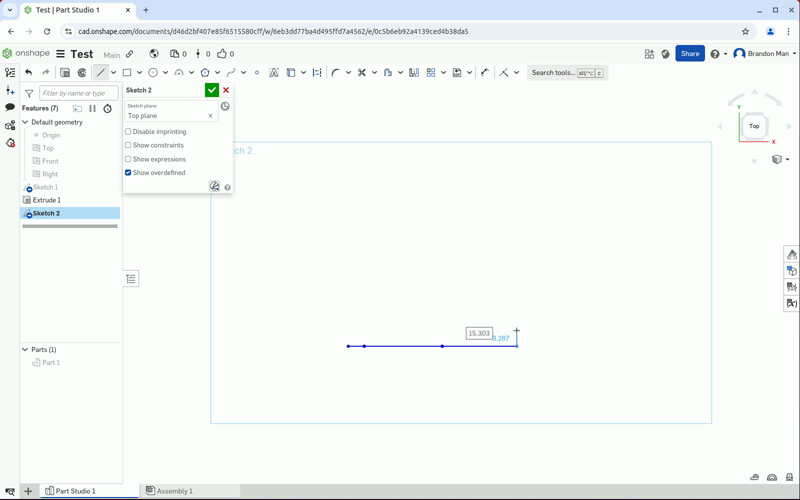
click(516, 330)
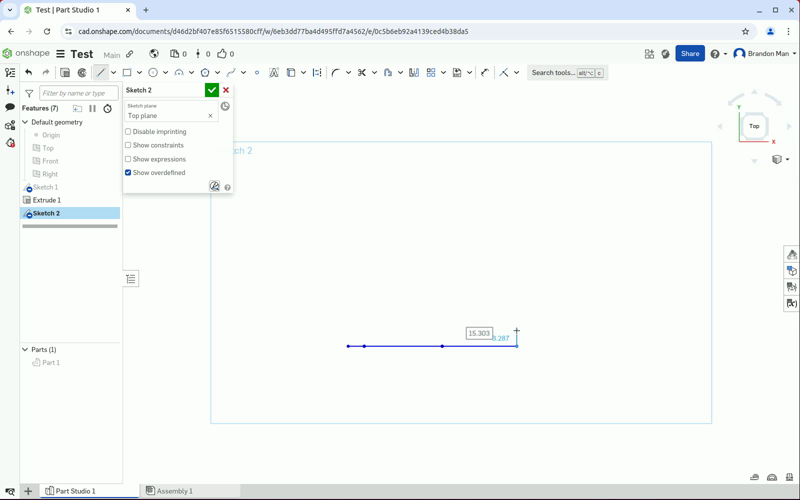
key_up(shift)
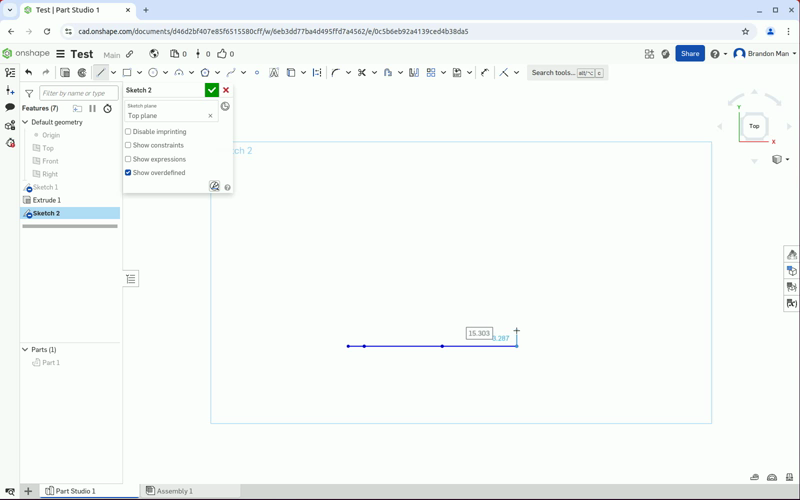
key_down(shift)
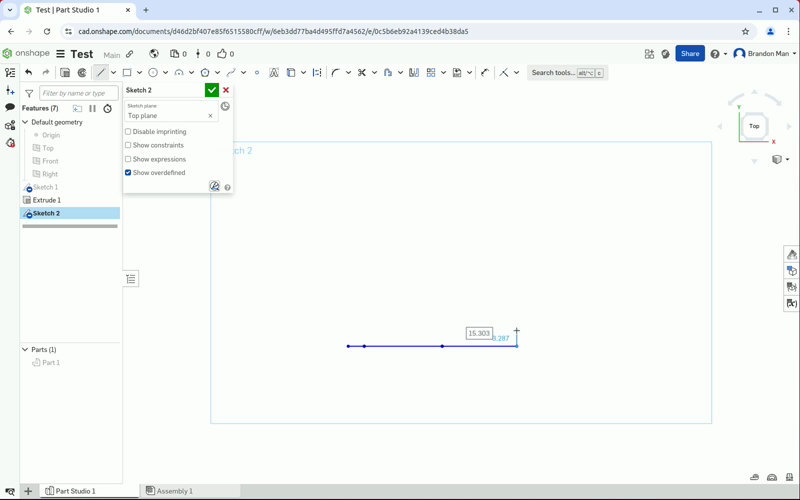
mouse_move(348, 330)
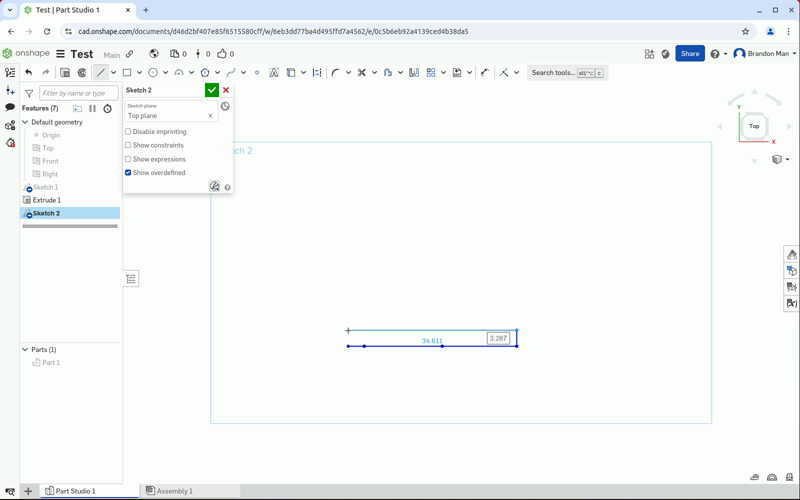
click(348, 330)
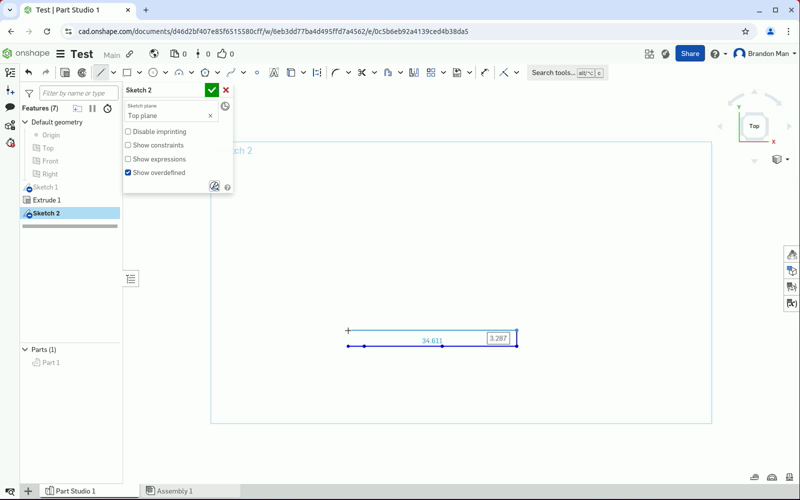
key_up(shift)
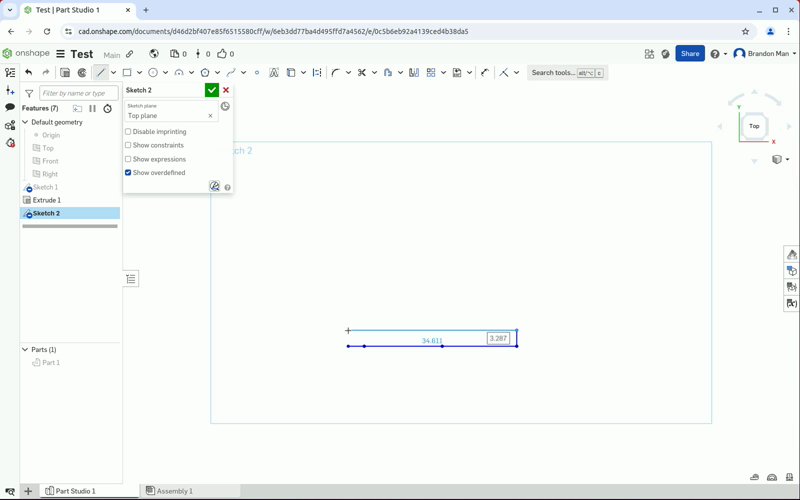
mouse_move(378, 330)
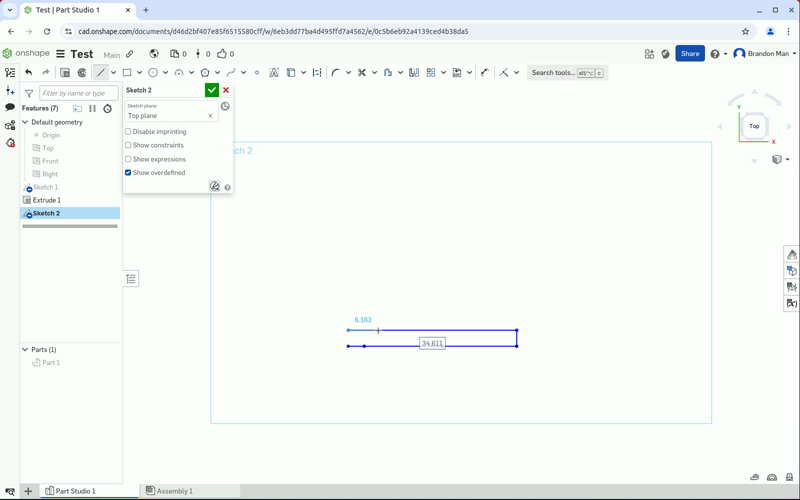
key_down(shift)
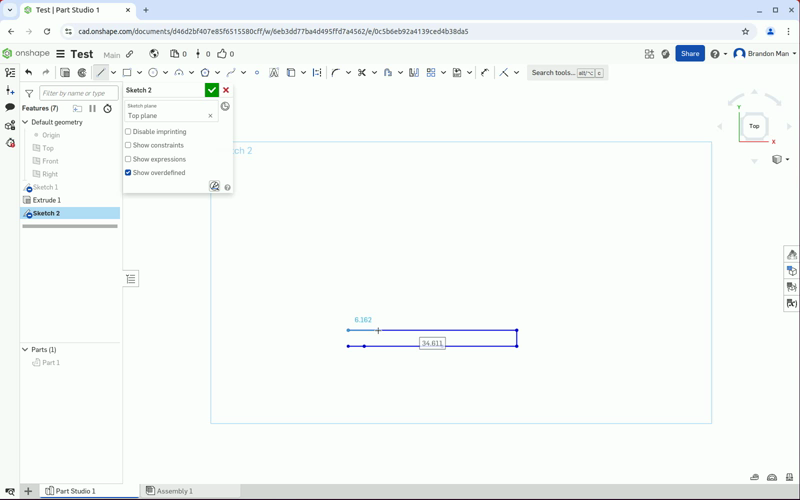
mouse_move(348, 346)
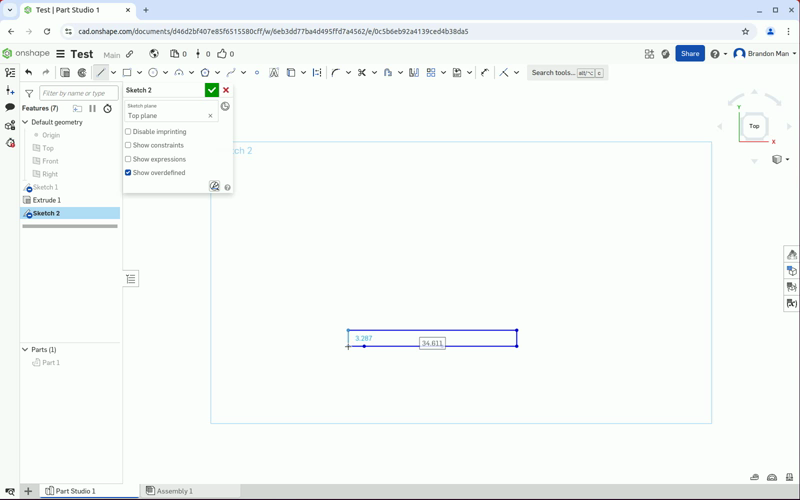
key_up(shift)
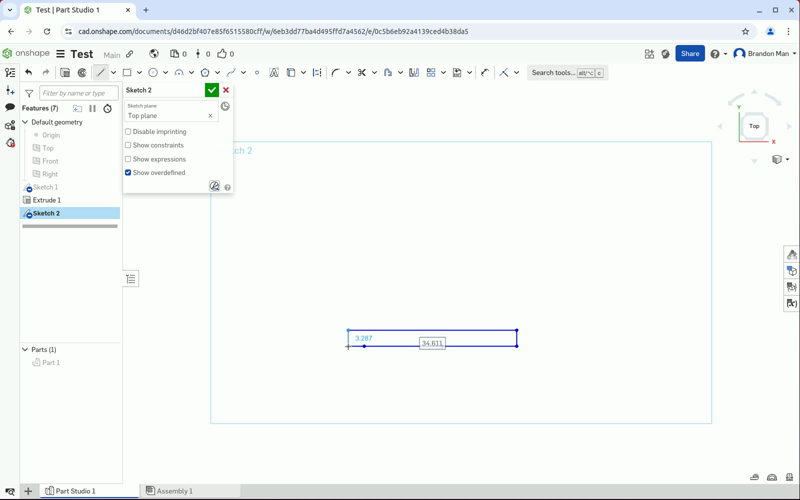
click(348, 346)
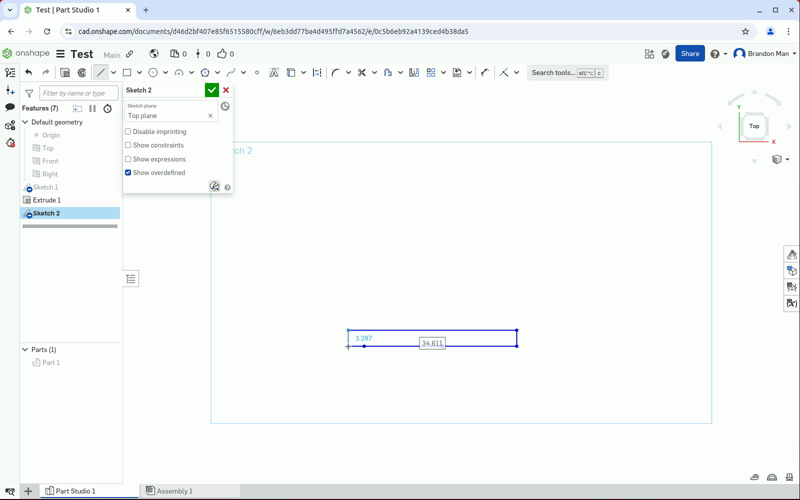
key(esc)
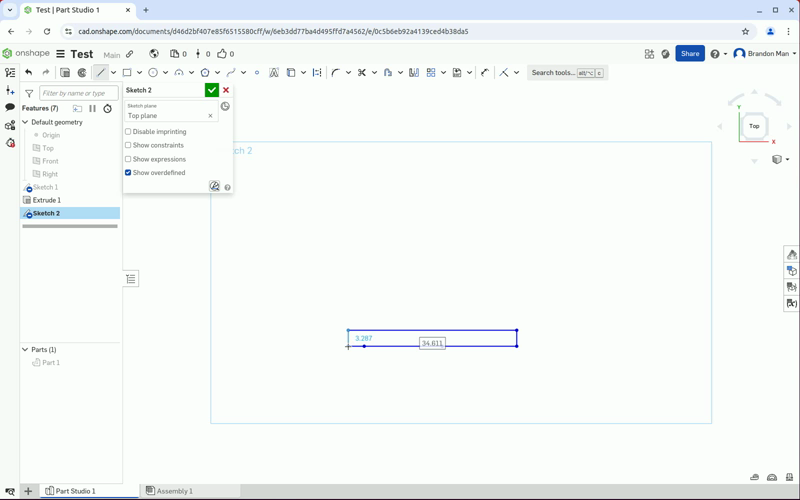
mouse_move(425, 340)
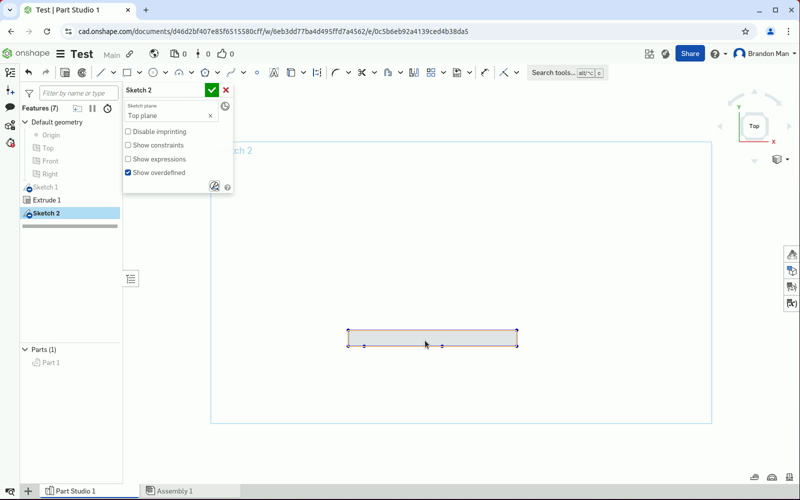
click(425, 340)
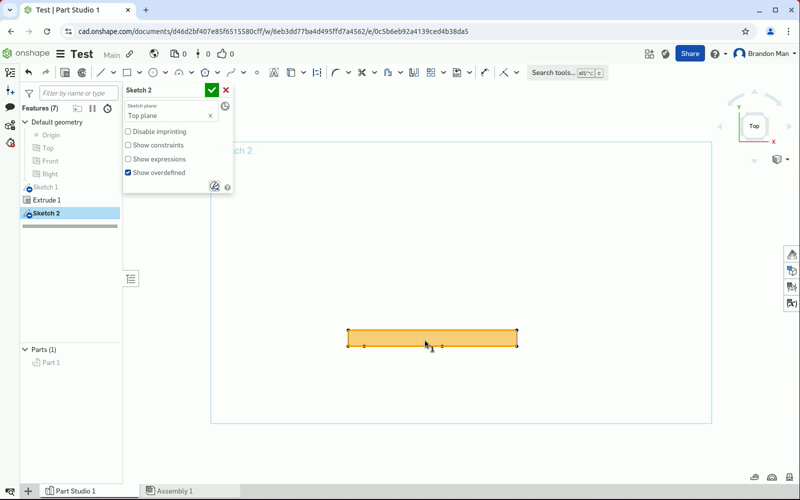
mouse_move(73, 352)
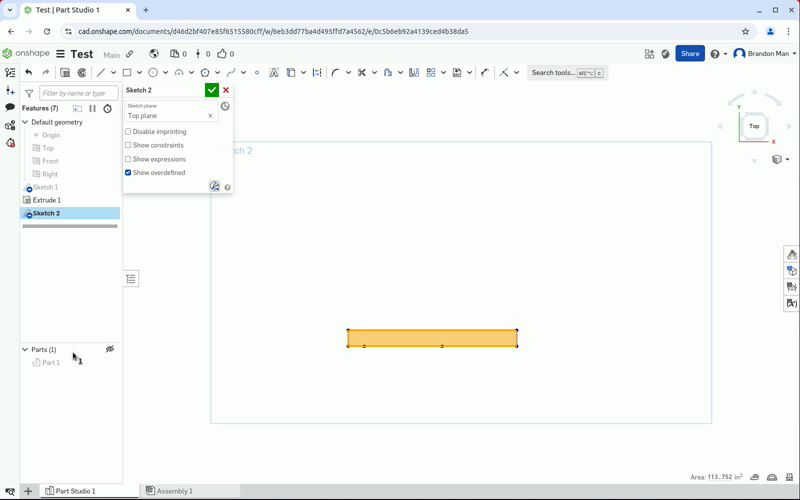
key(shift+y)
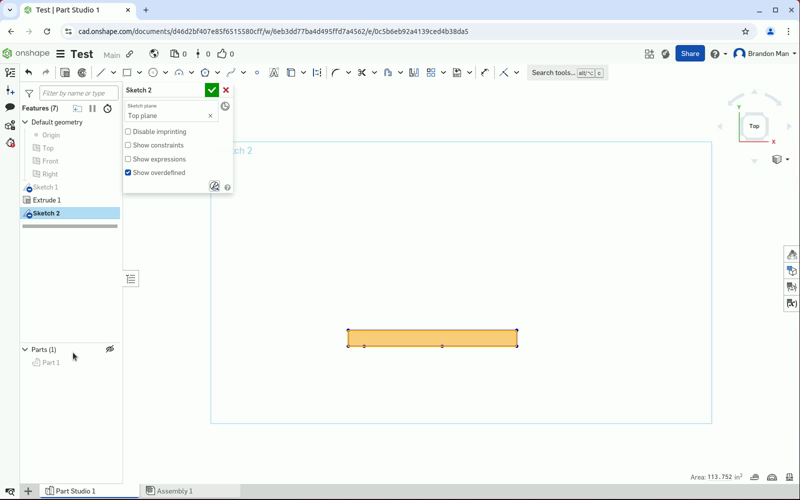
key(shift+e)
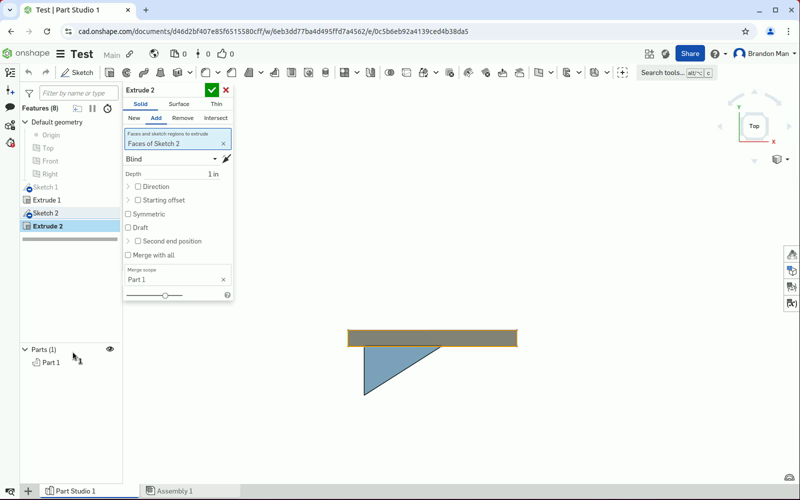
mouse_move(143, 106)
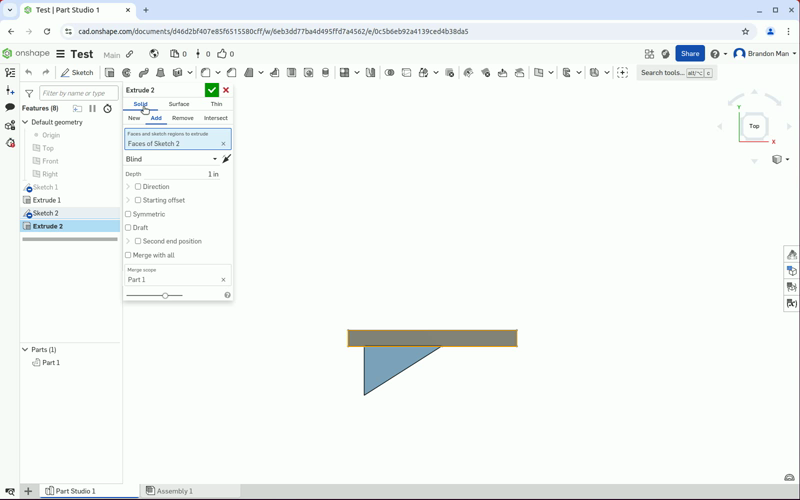
click(143, 106)
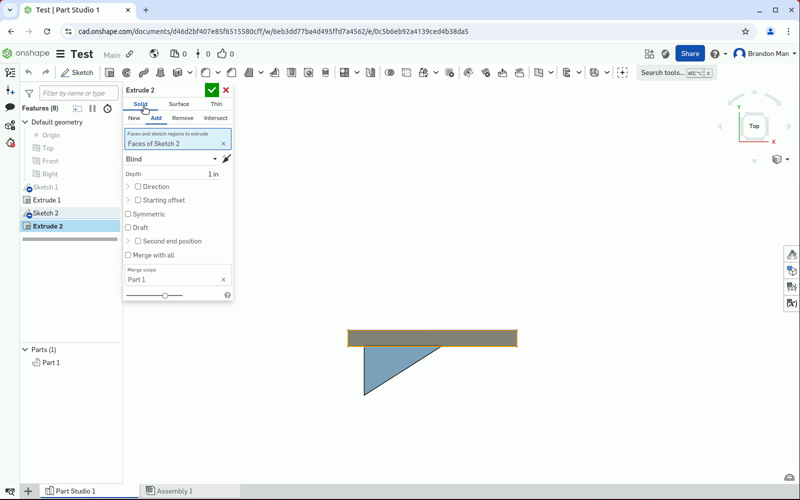
mouse_move(137, 120)
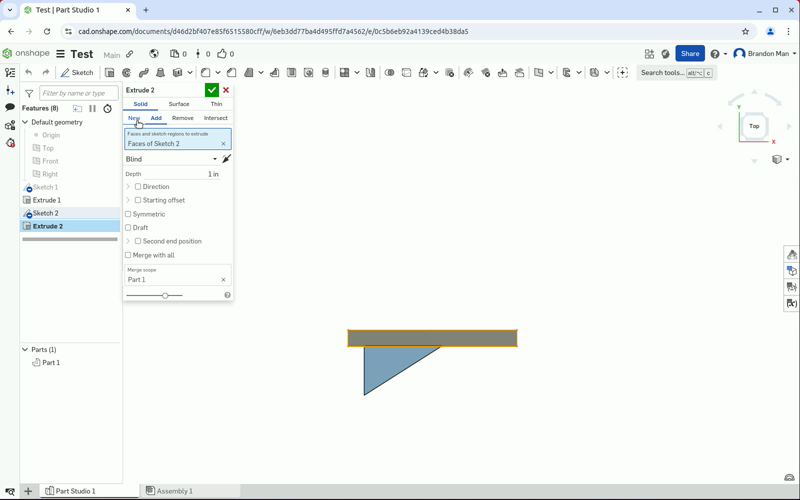
click(137, 120)
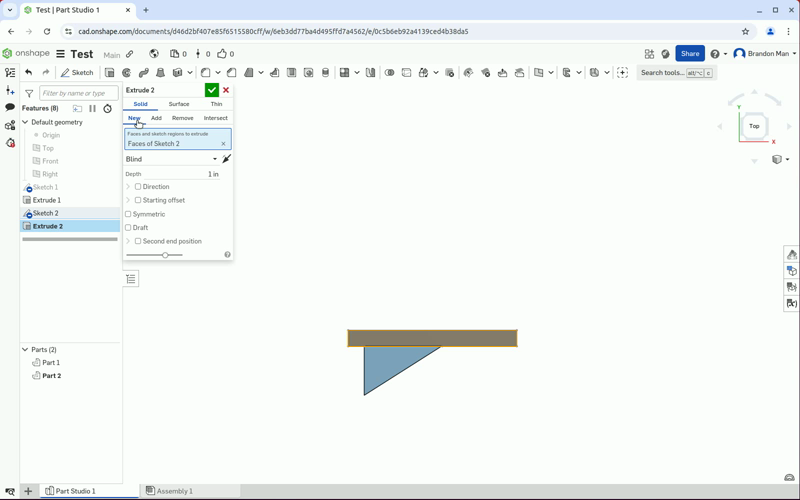
key(tab, 4)
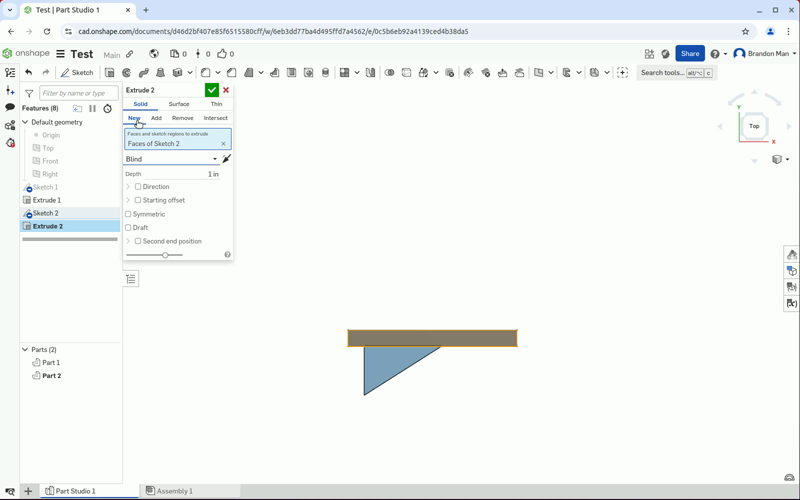
text(18.294)
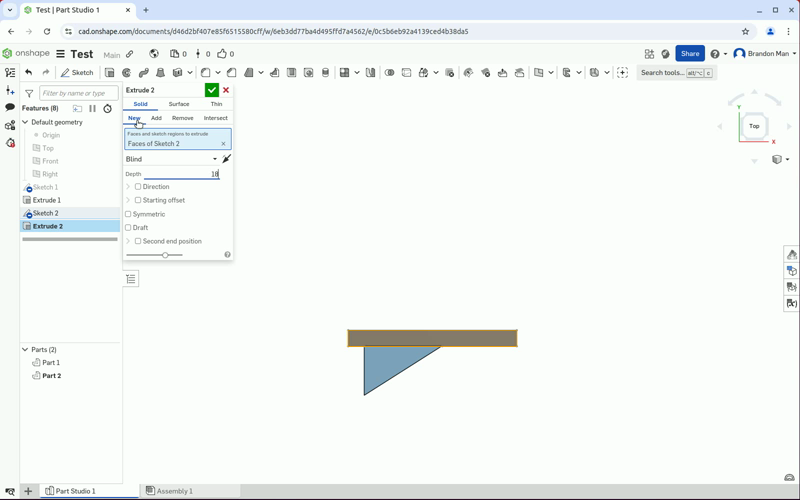
key(enter)
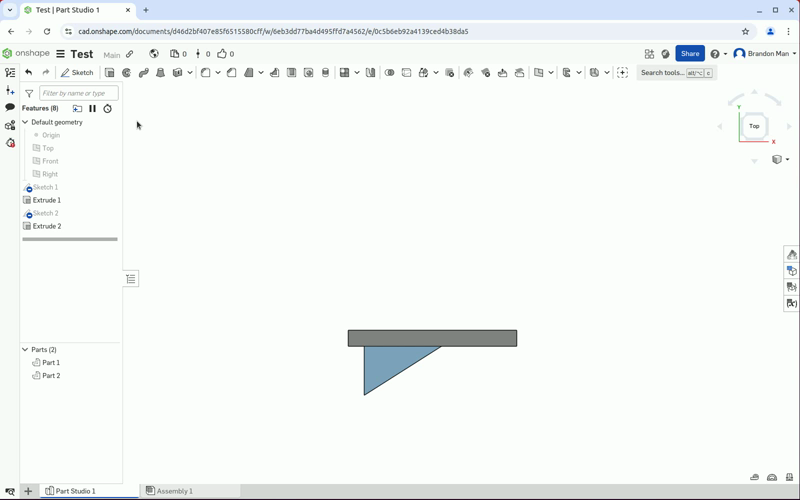
key(shift+h)
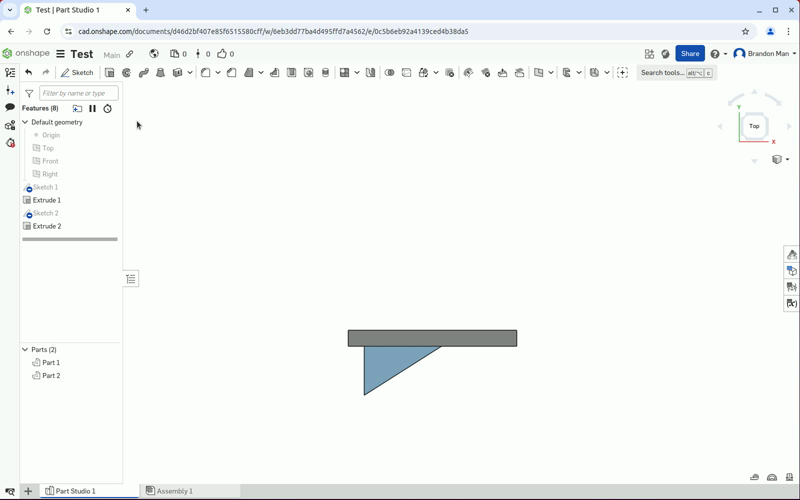
key(shift+h)
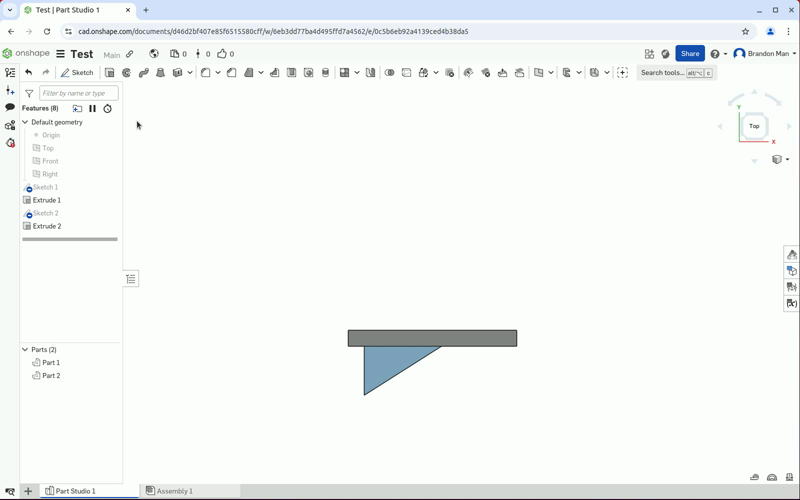
mouse_move(73, 189)
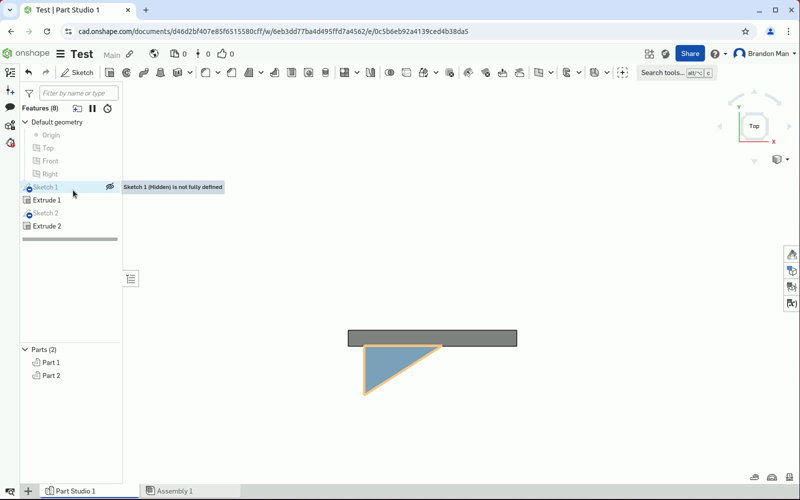
click(73, 189)
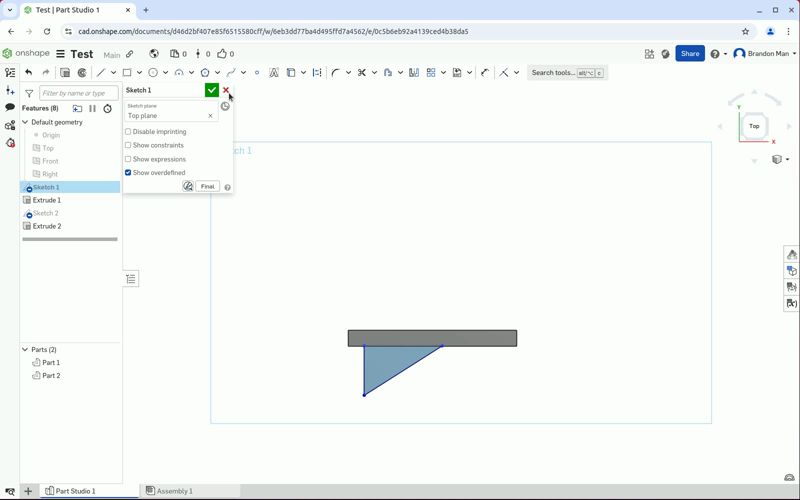
mouse_move(229, 92)
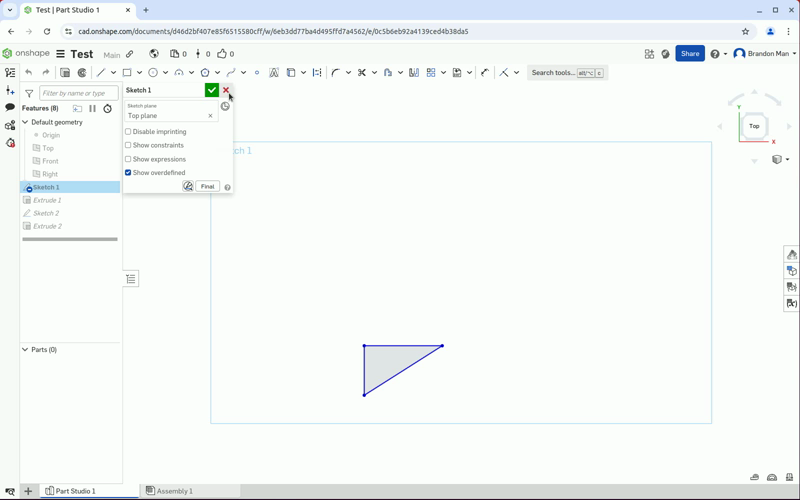
click(229, 92)
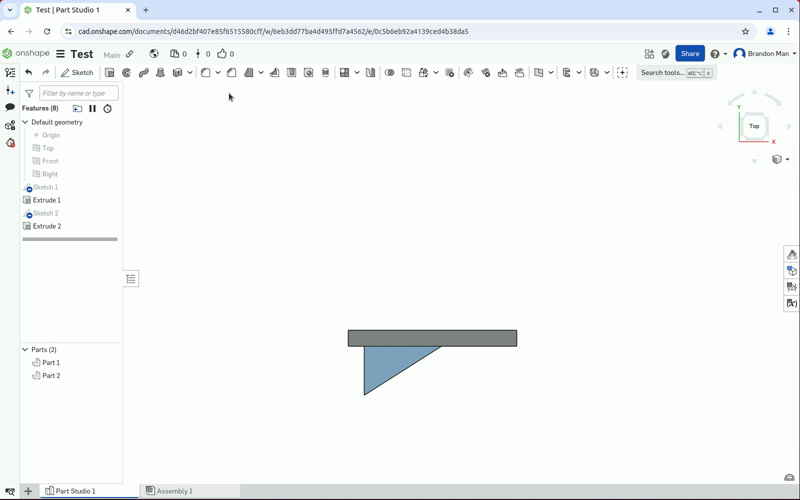
mouse_move(73, 352)
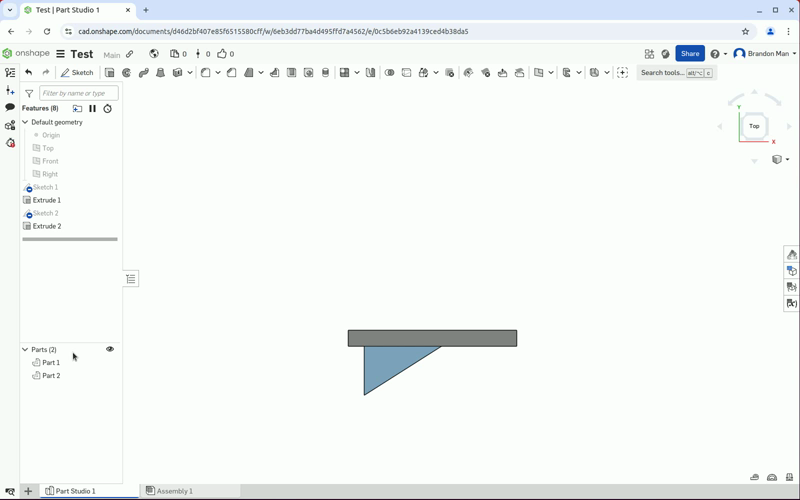
key(y)
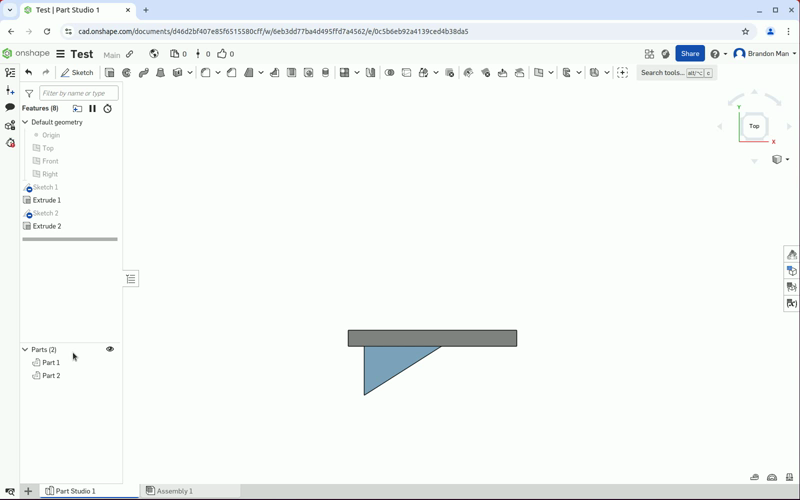
key(shift+p)
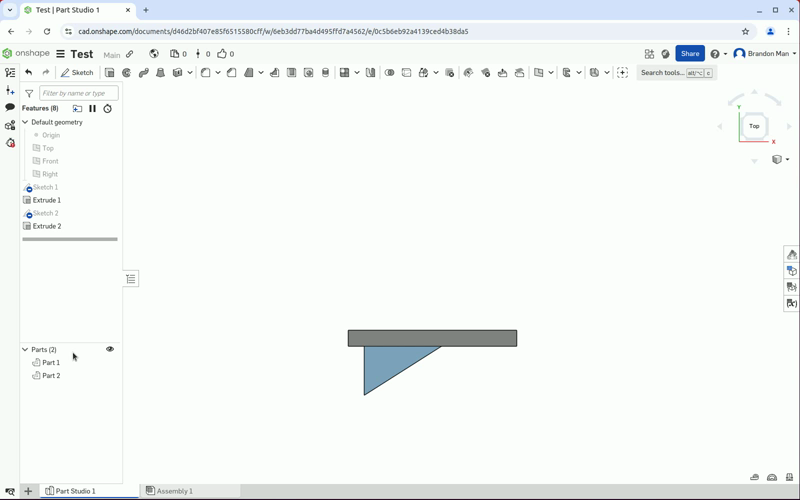
key(space)
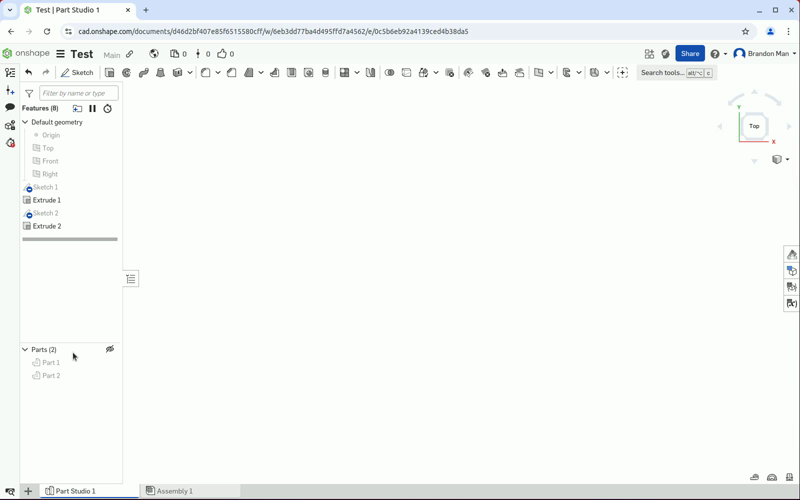
key_down(shift)
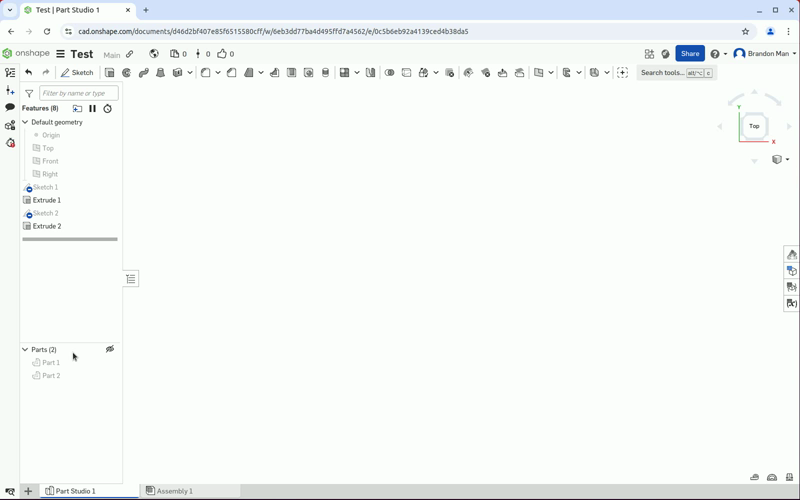
key(up)
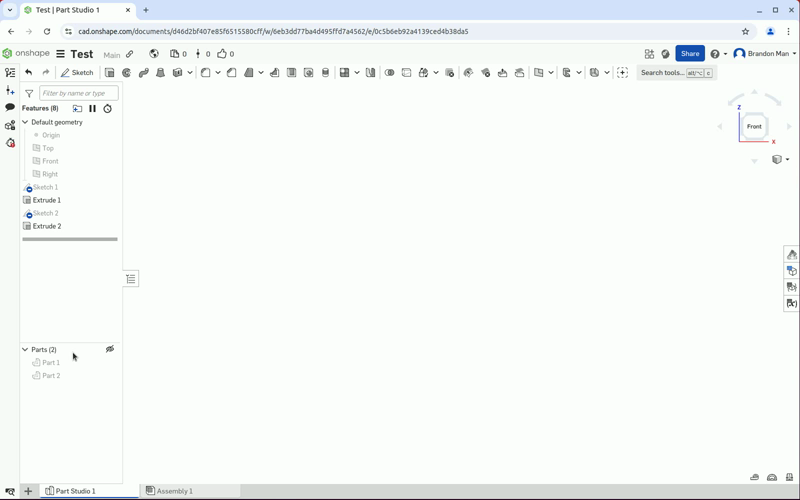
key_up(shift)
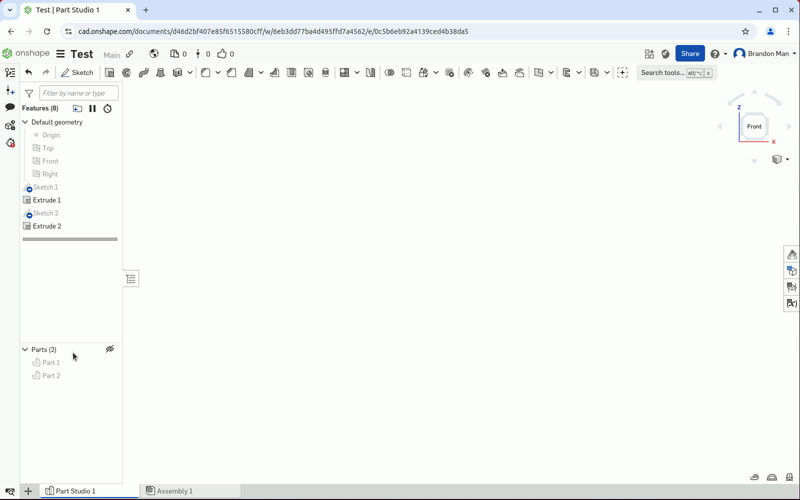
mouse_move(73, 352)
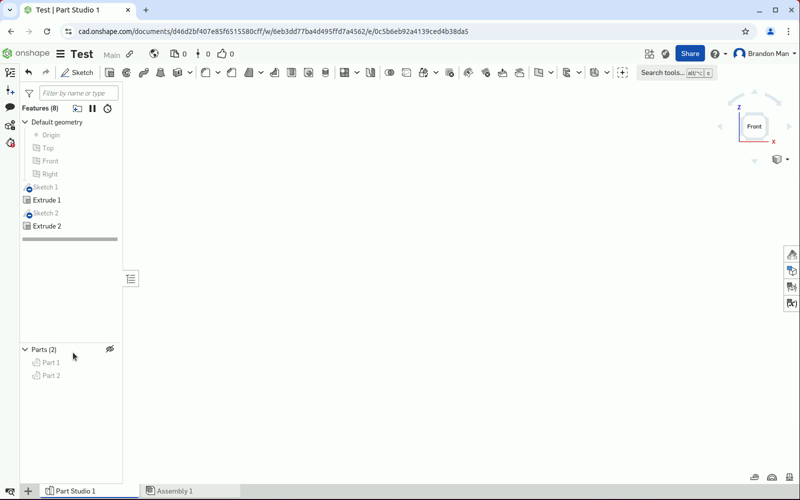
key(shift+y)
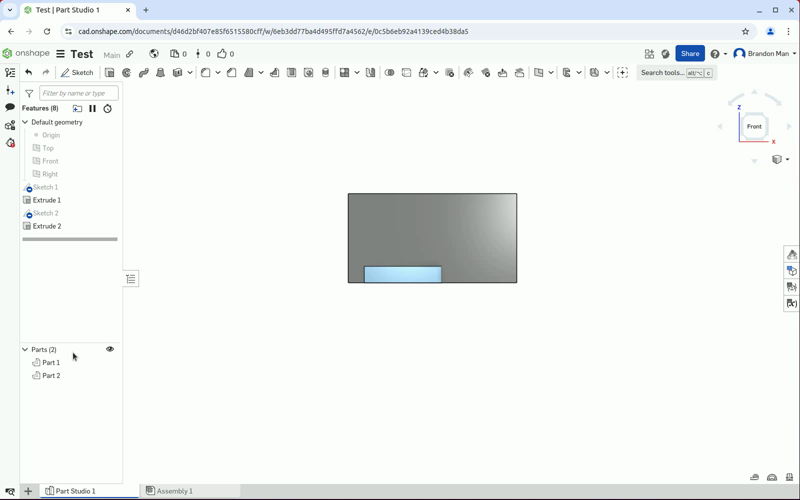
mouse_move(541, 75)
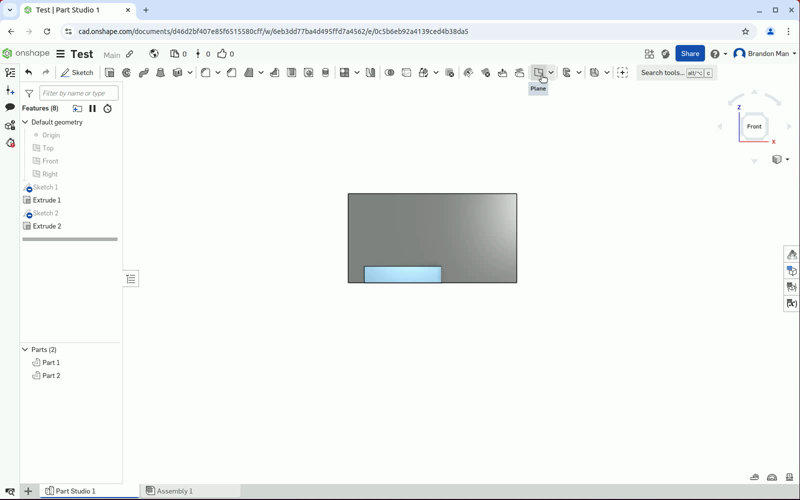
click(541, 75)
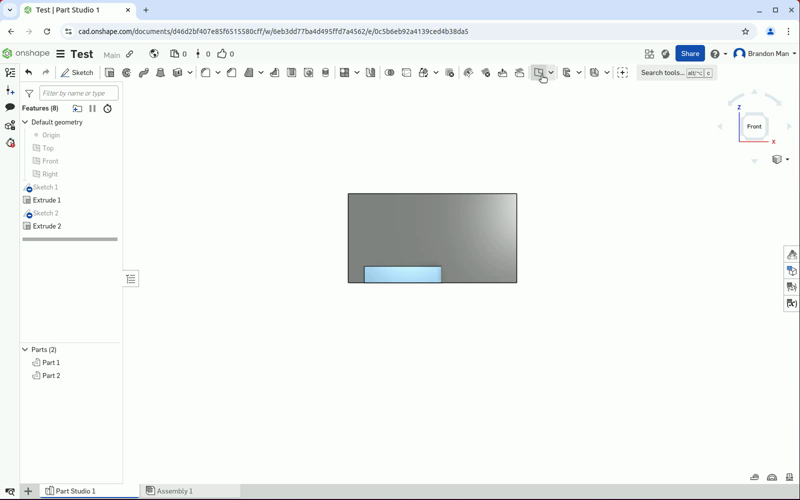
mouse_move(73, 163)
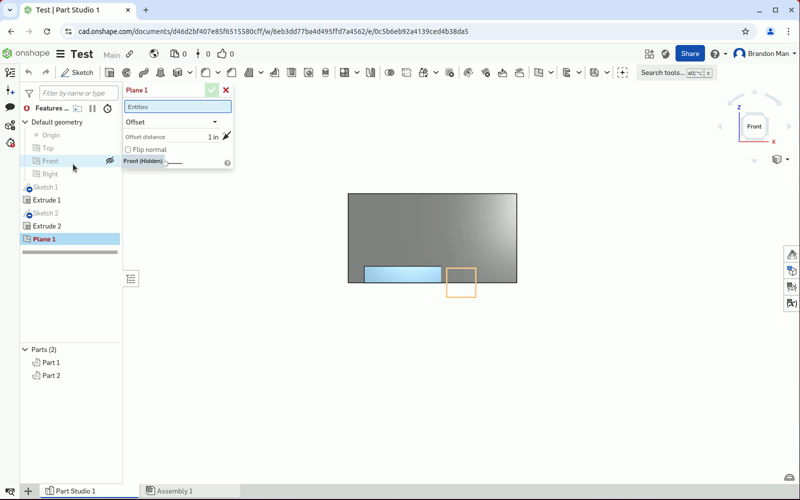
click(73, 163)
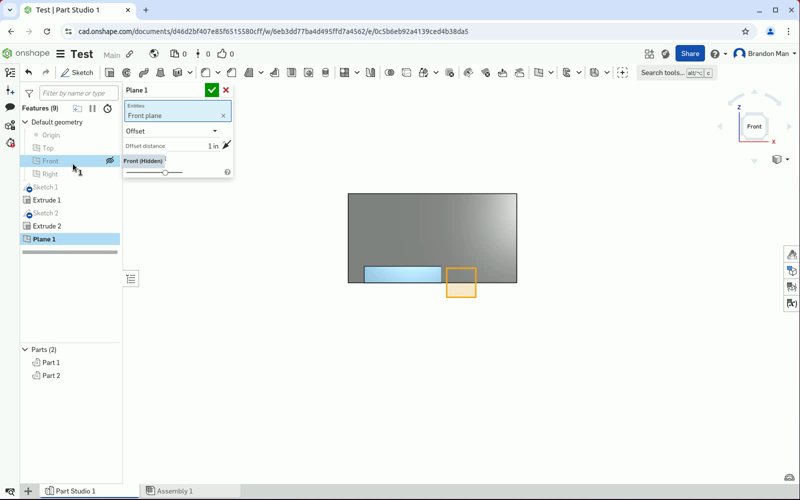
key(tab, 2)
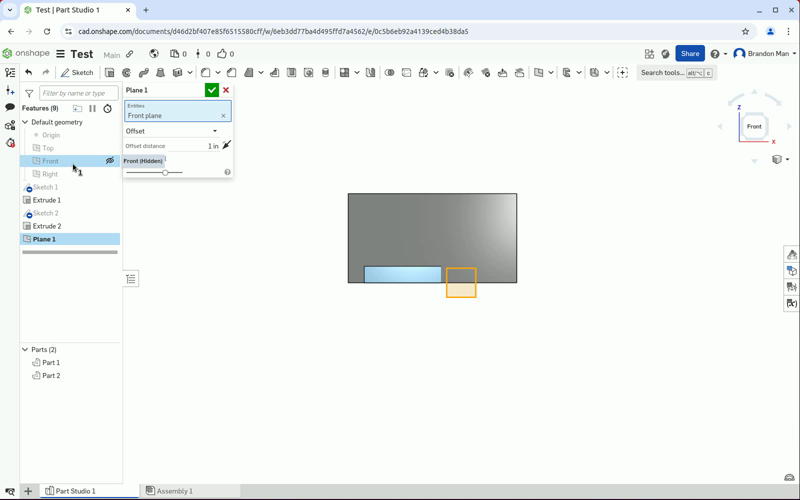
text(13.002)
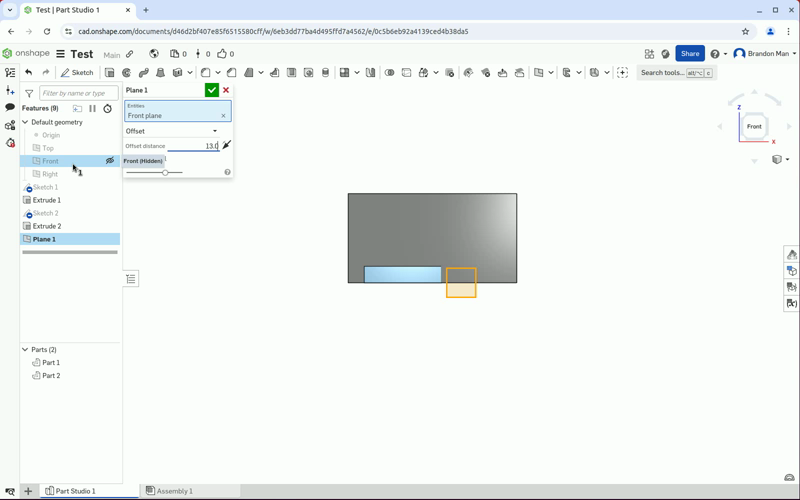
key(enter, 2)
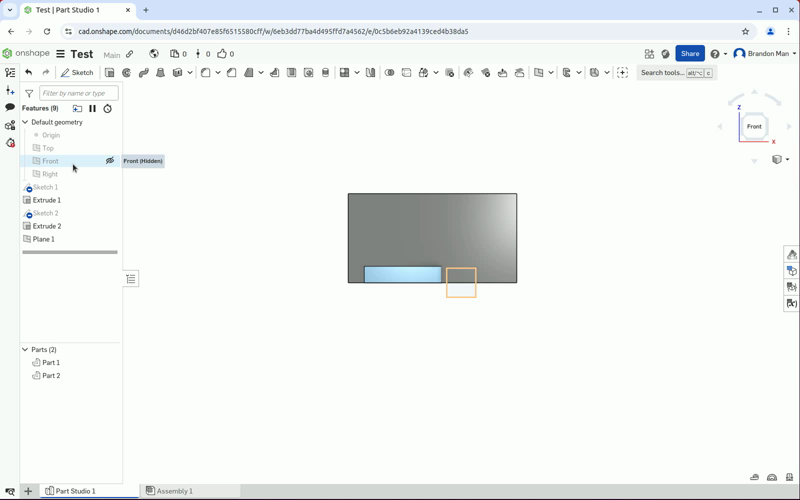
key(shift+s)
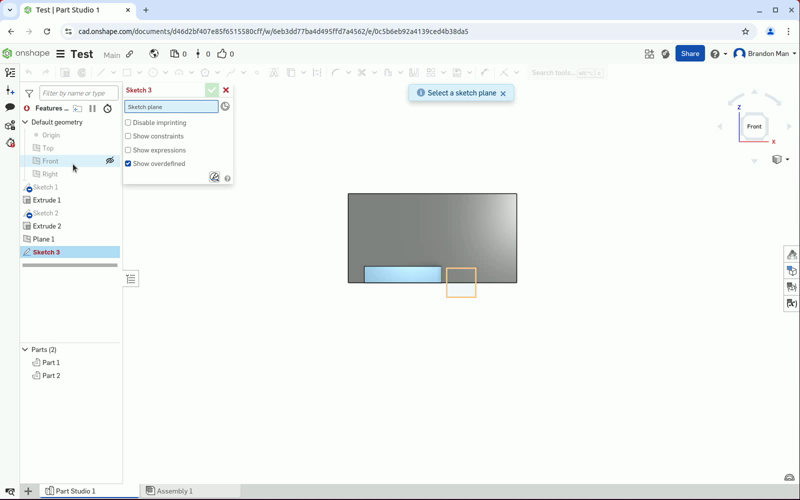
mouse_move(73, 241)
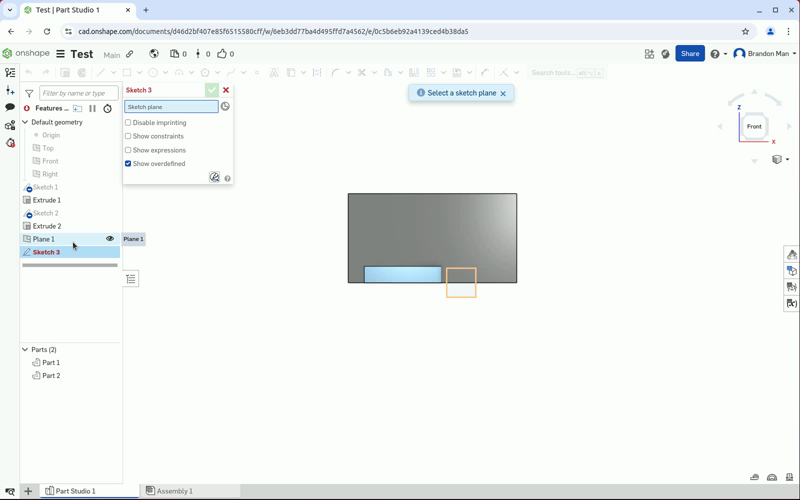
click(73, 241)
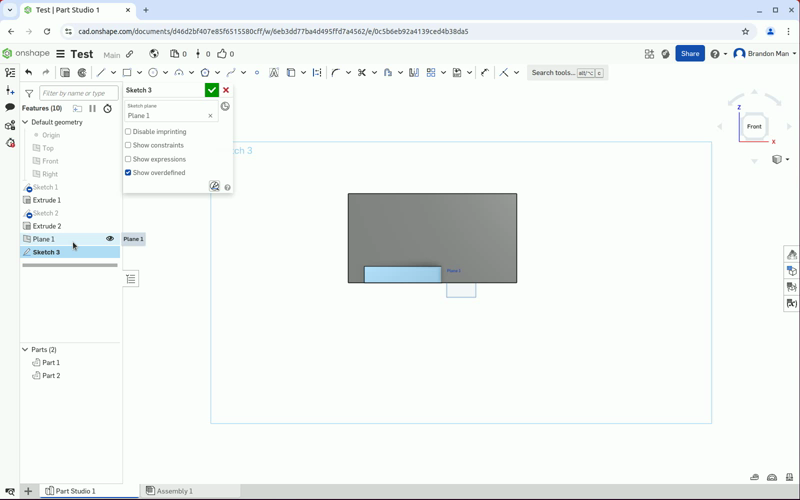
mouse_move(73, 352)
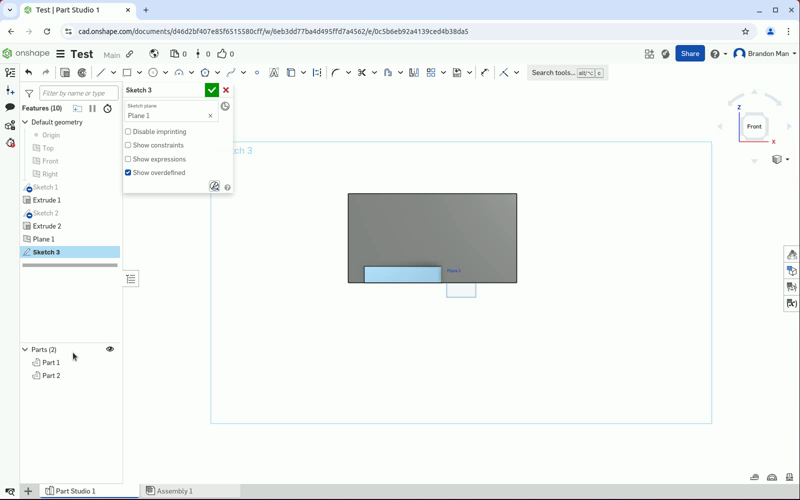
key(y)
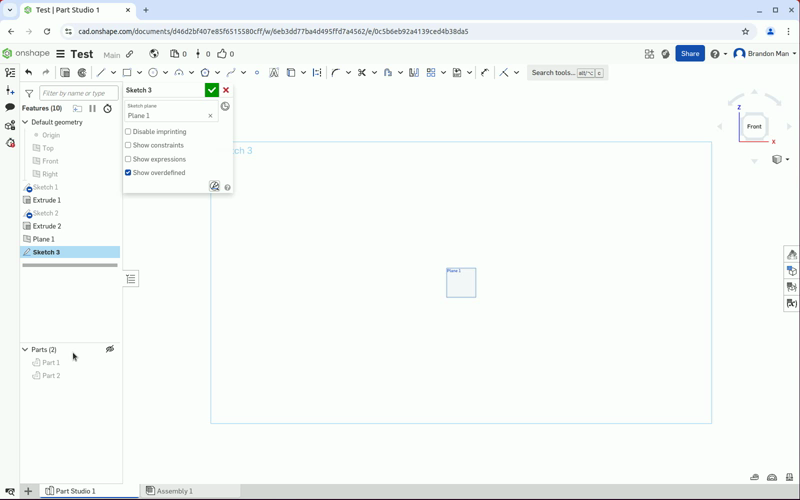
key(l)
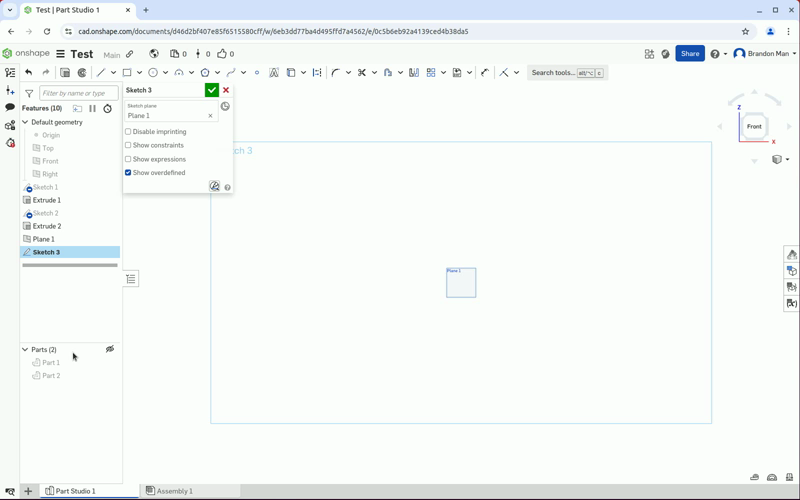
key_down(shift)
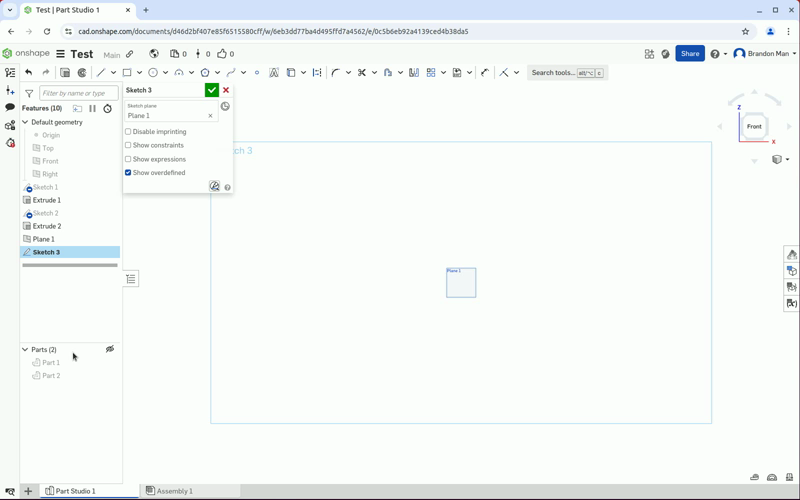
mouse_move(395, 193)
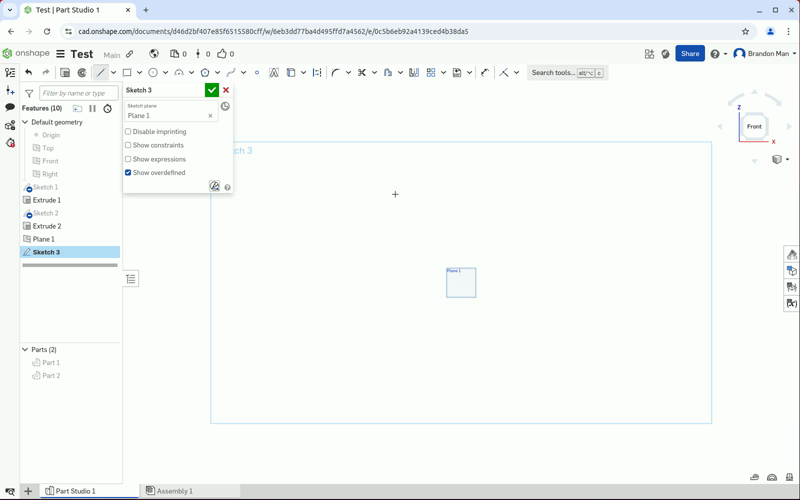
click(395, 193)
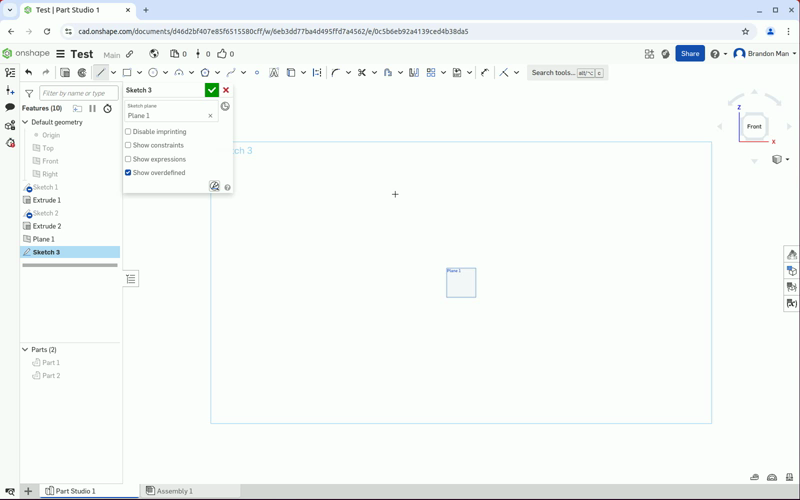
key_up(shift)
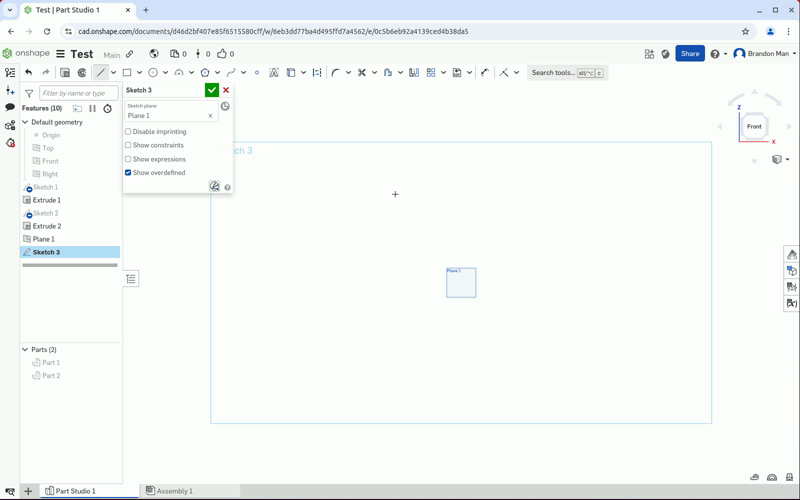
key_down(shift)
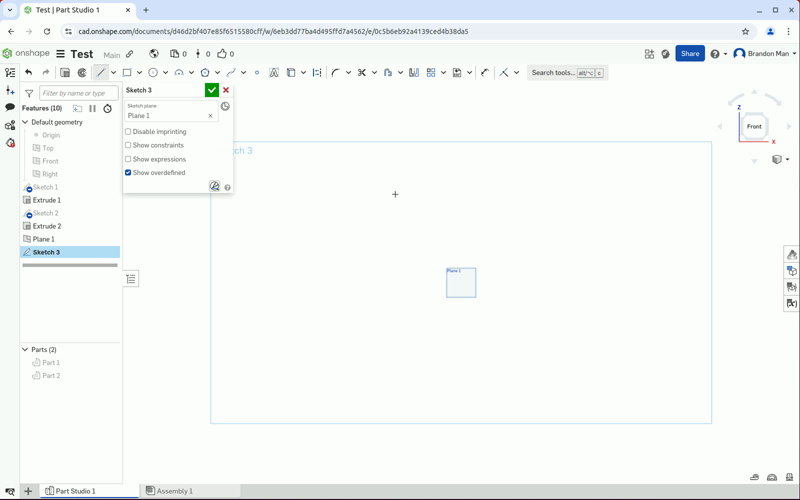
mouse_move(516, 225)
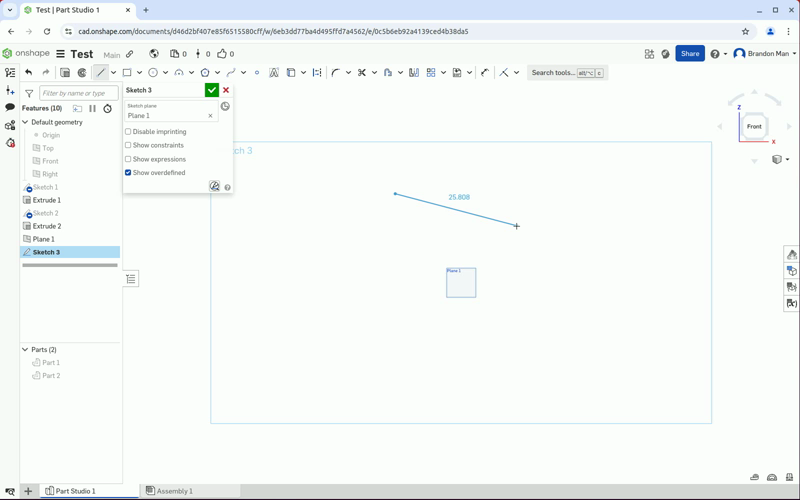
click(516, 225)
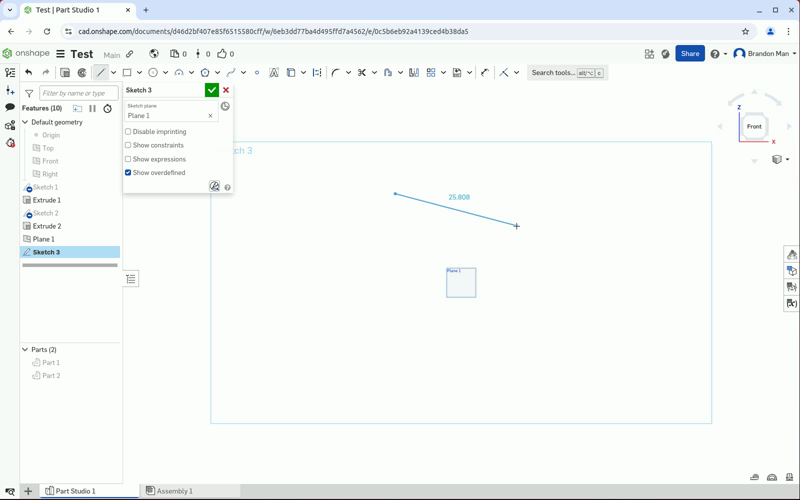
key_up(shift)
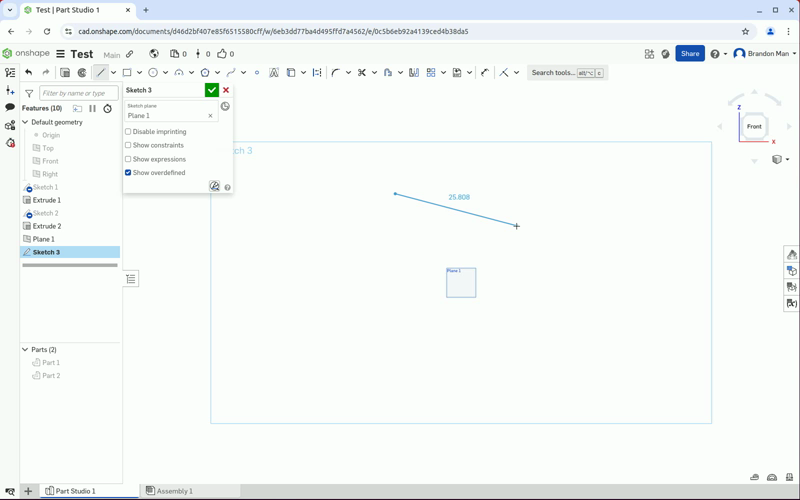
key_down(shift)
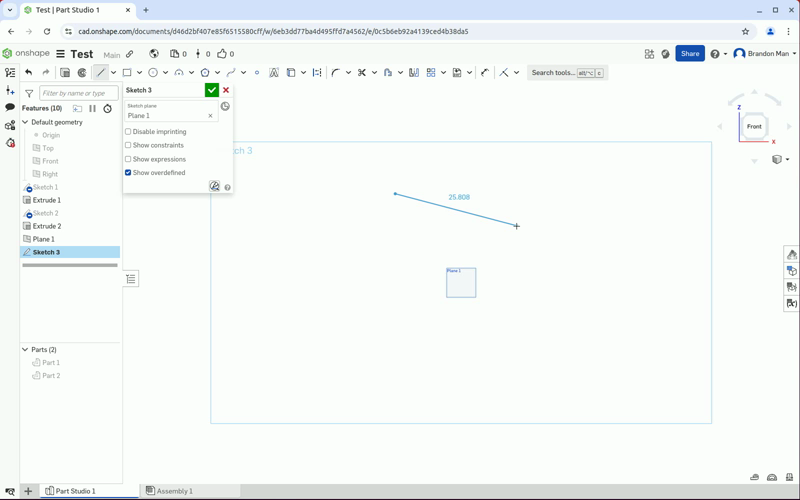
mouse_move(546, 225)
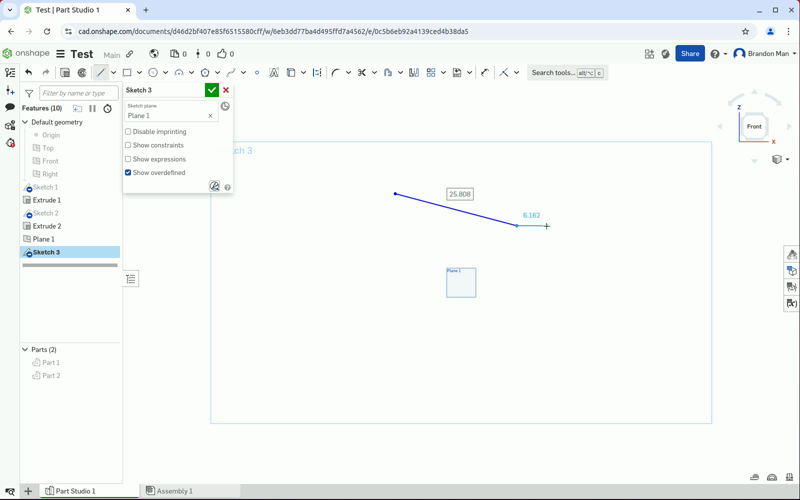
mouse_move(516, 193)
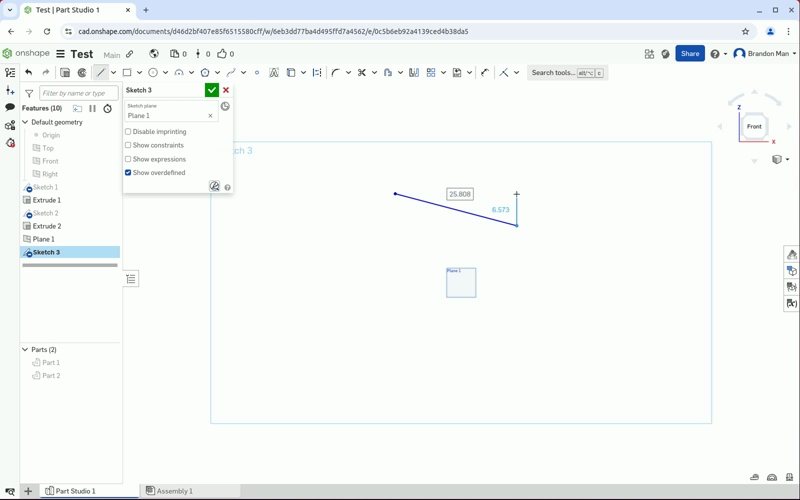
click(516, 193)
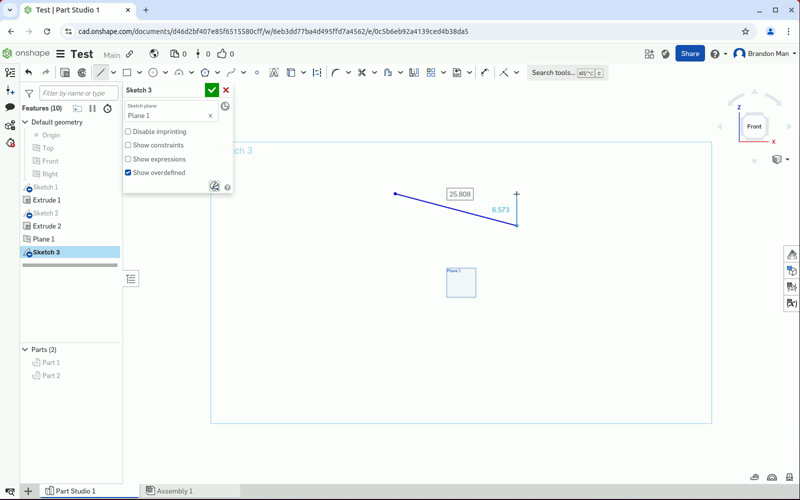
key_up(shift)
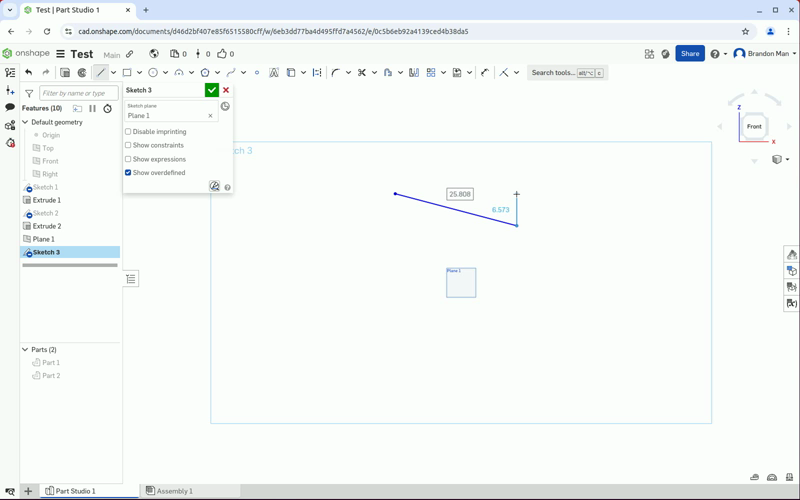
key_down(shift)
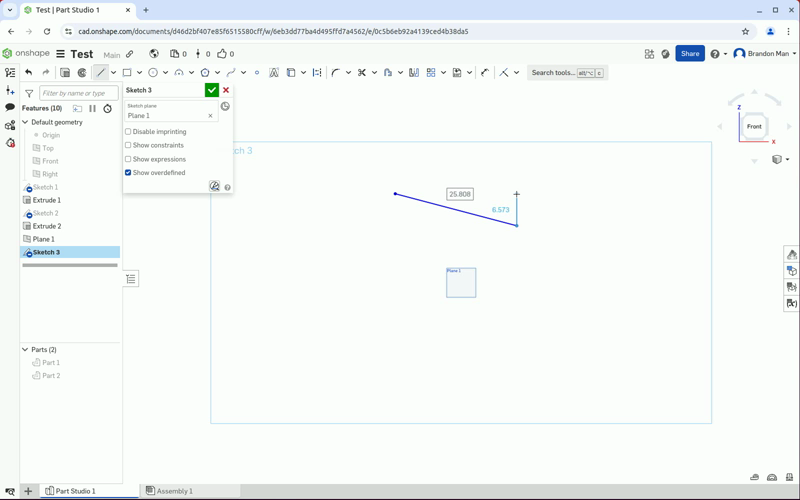
mouse_move(395, 193)
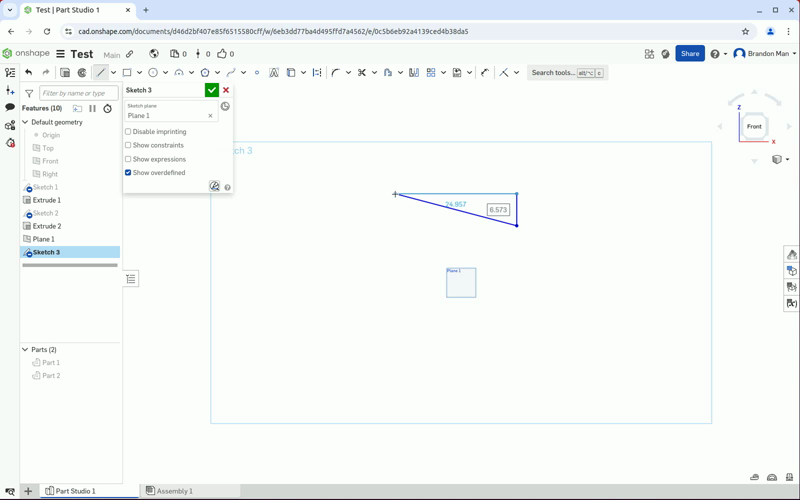
key_up(shift)
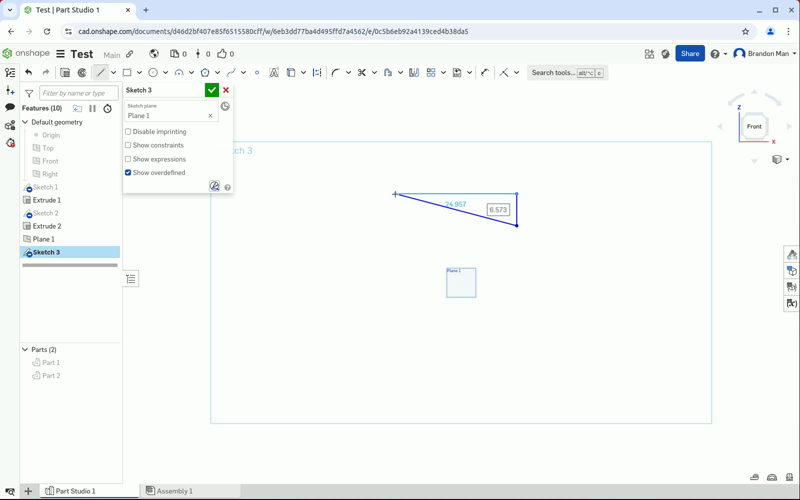
click(395, 193)
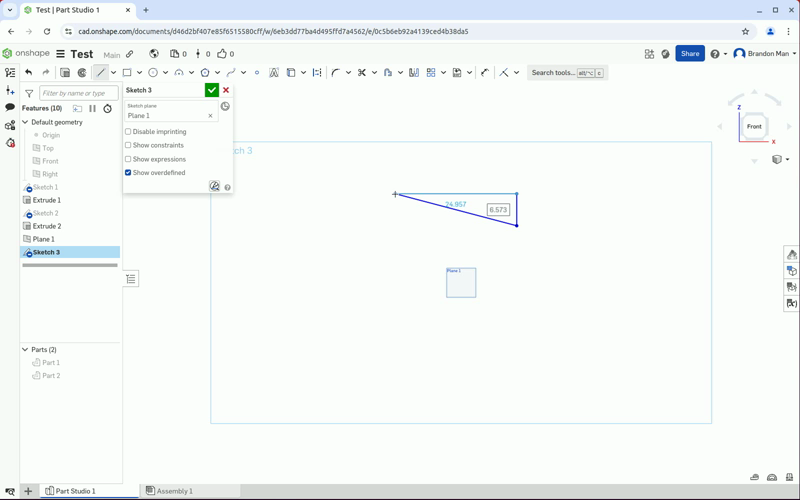
key(esc)
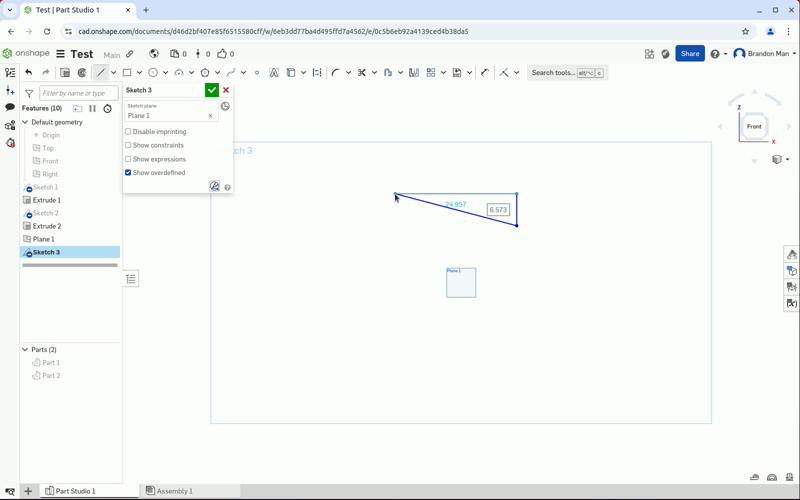
mouse_move(443, 204)
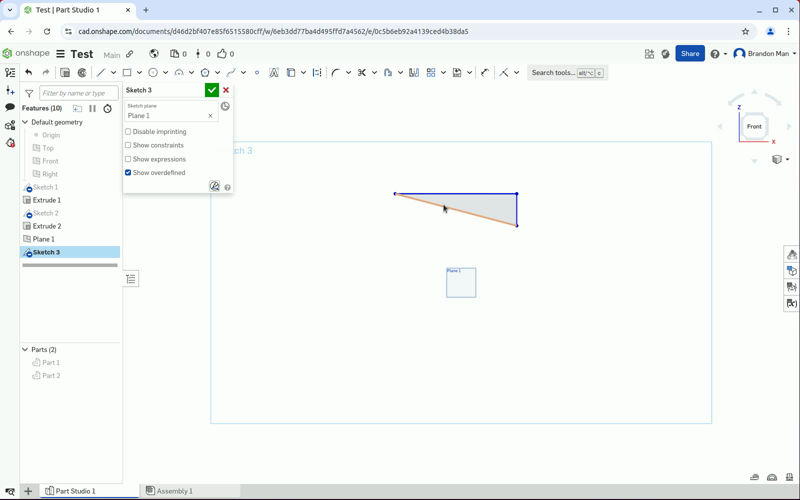
click(443, 204)
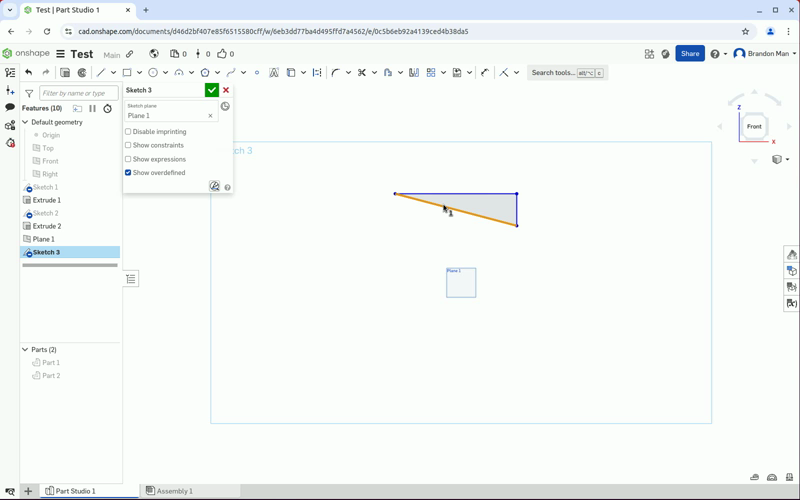
mouse_move(73, 352)
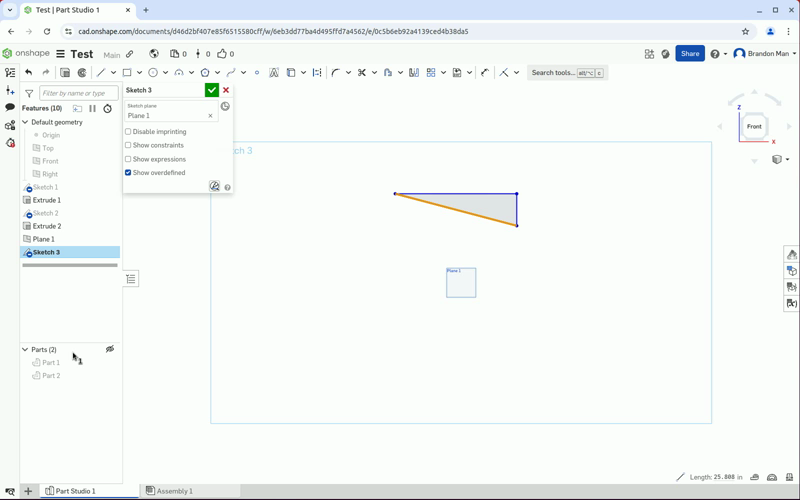
key(shift+y)
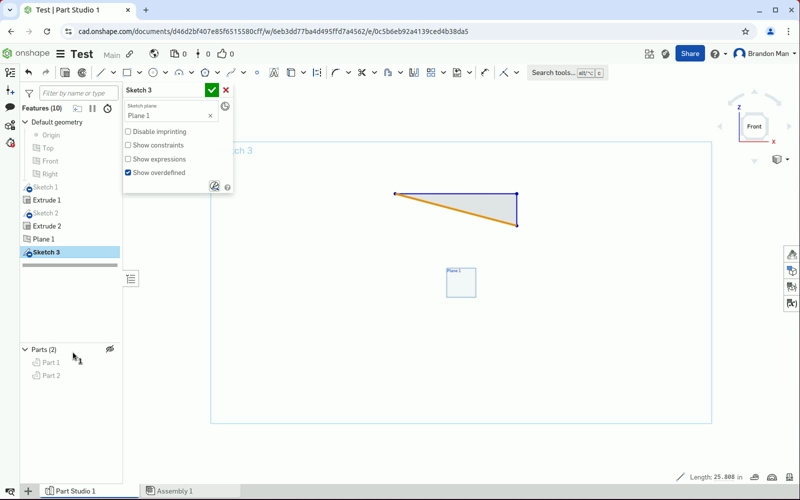
key(shift+e)
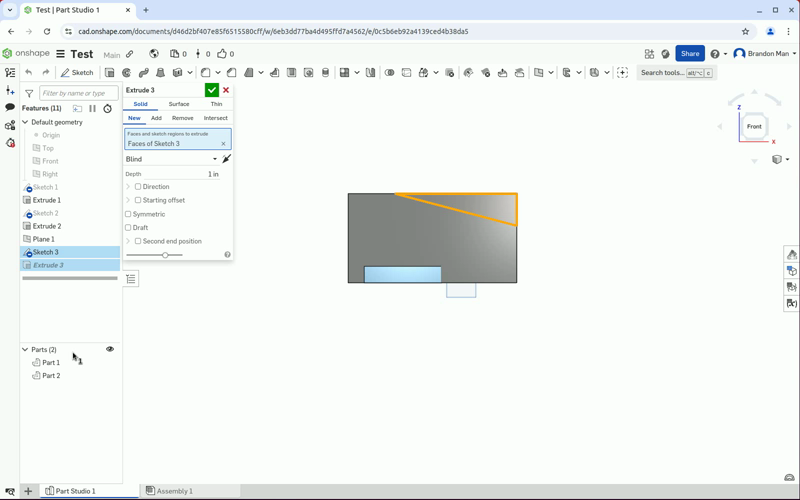
mouse_move(143, 106)
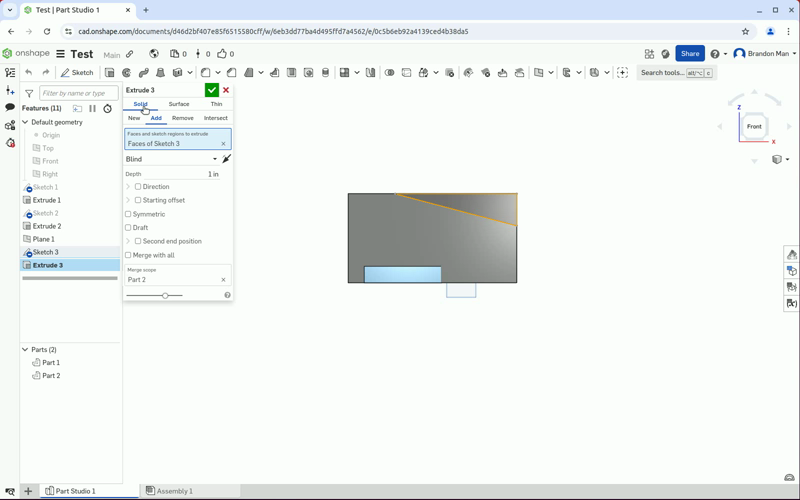
click(143, 106)
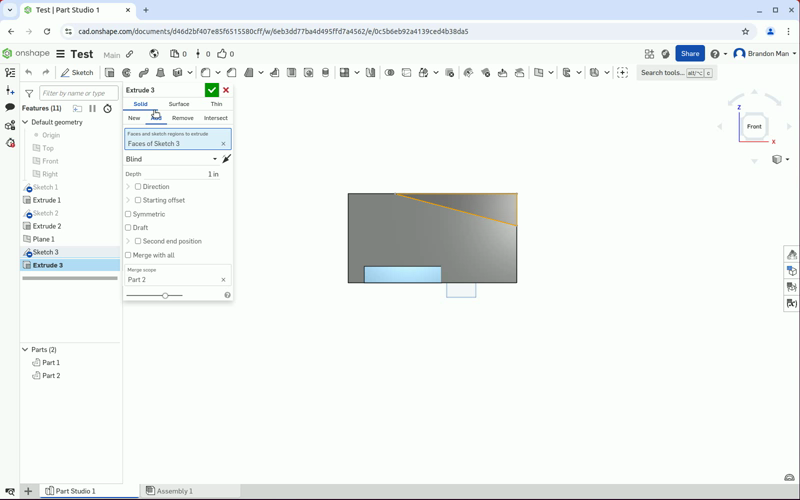
mouse_move(186, 120)
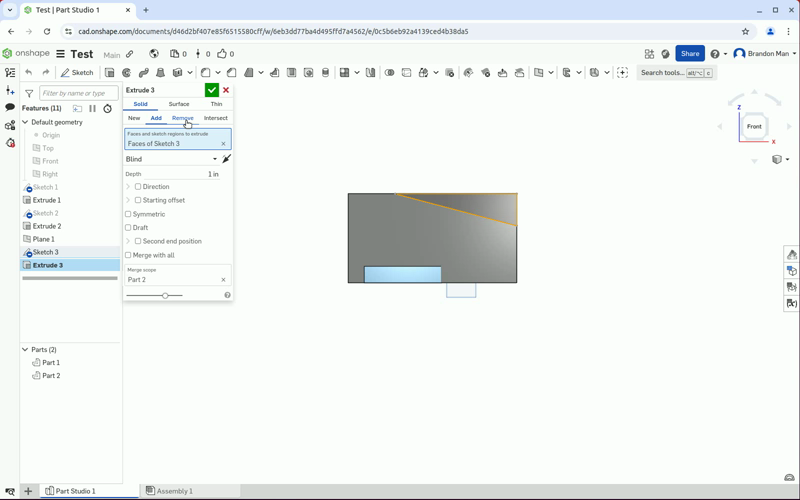
click(186, 120)
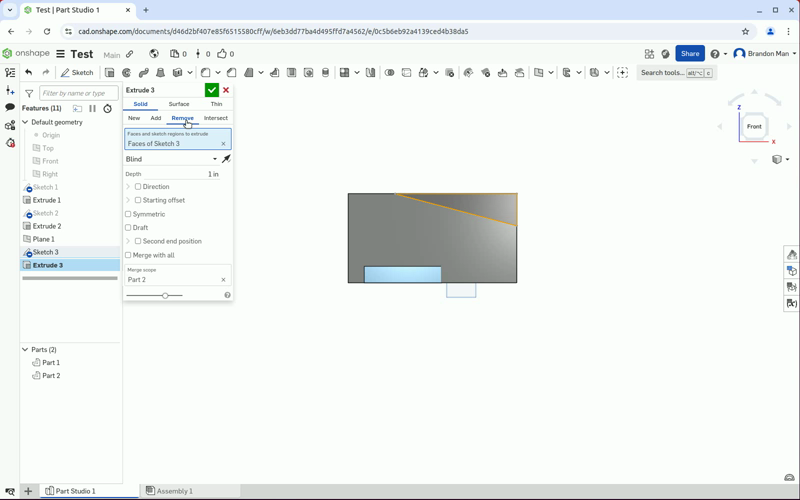
key(tab, 4)
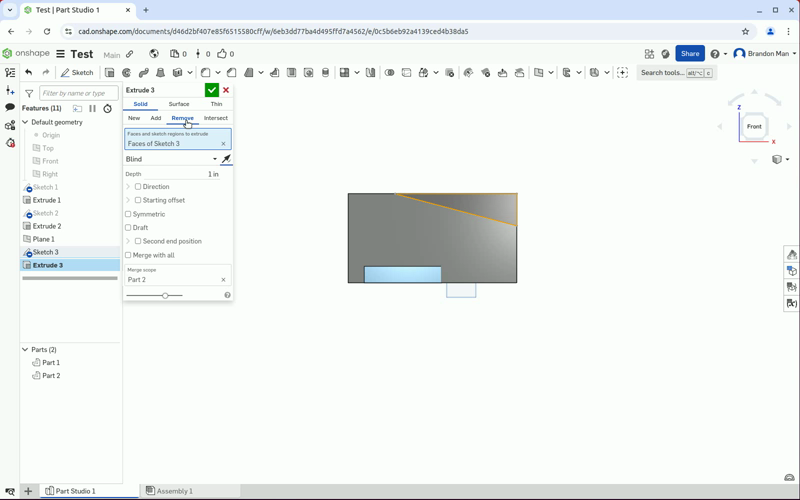
text(7.703)
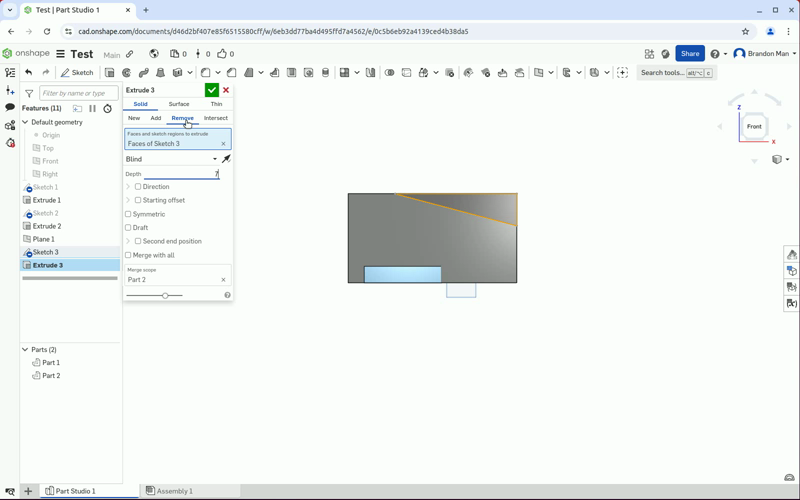
key(tab, 6)
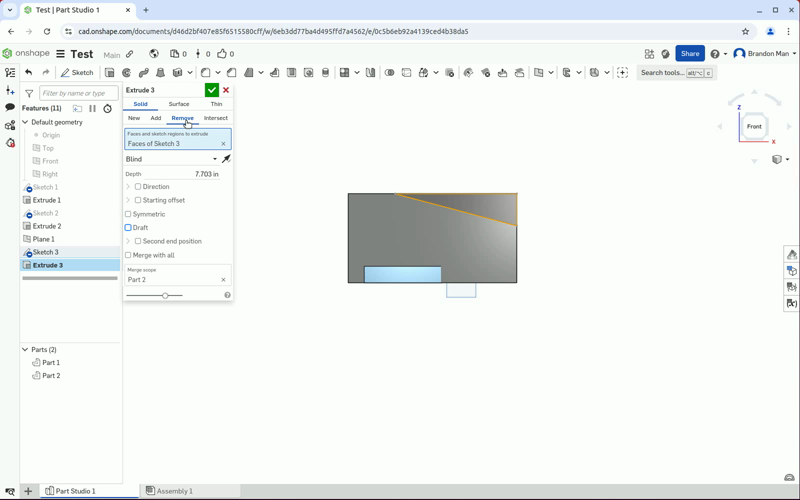
key(space)
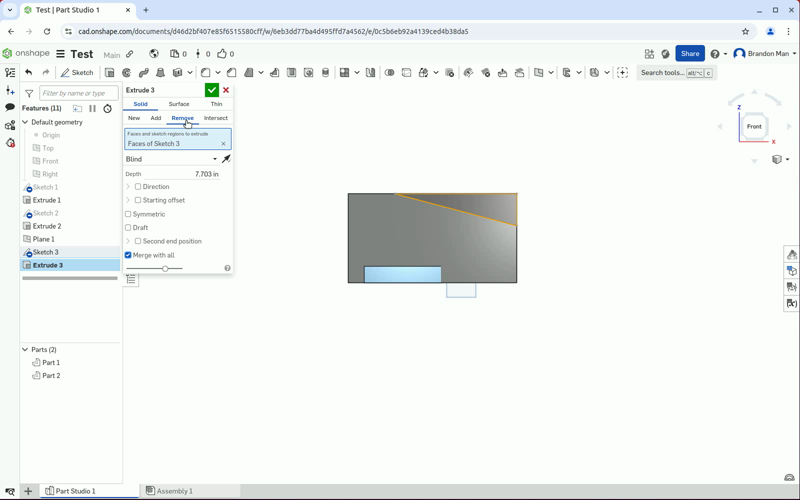
key(enter)
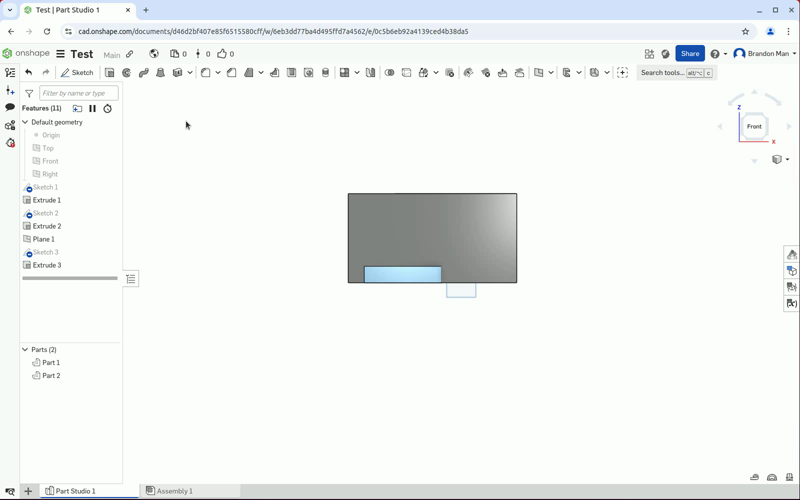
key(shift+h)
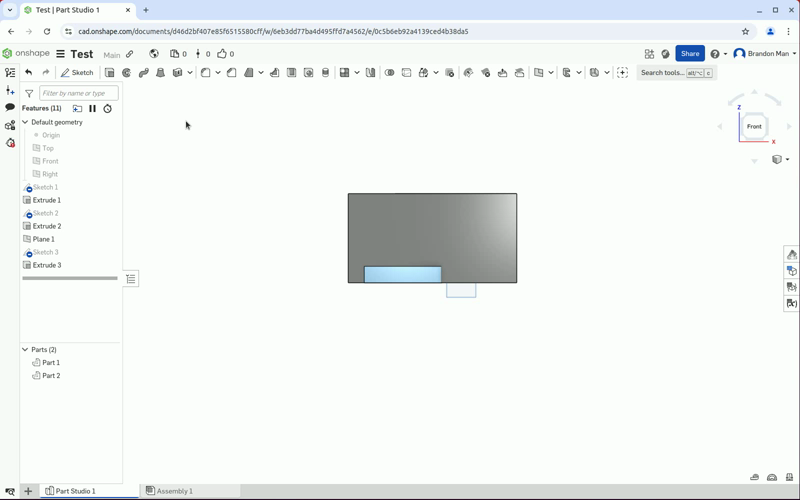
key(shift+h)
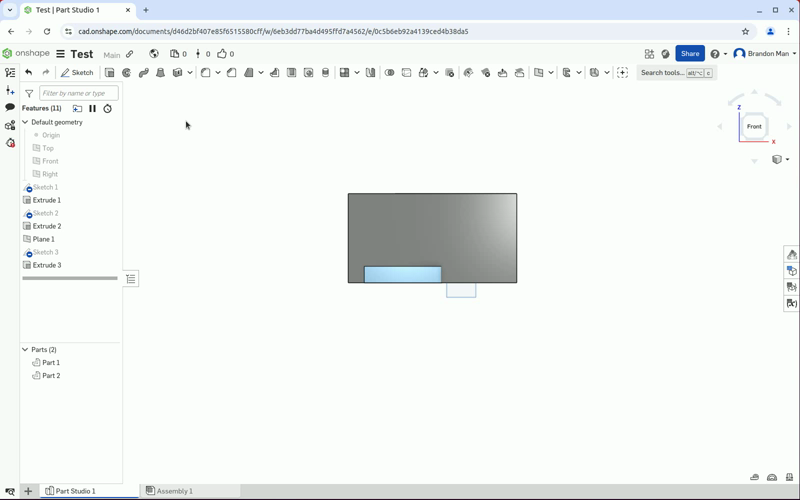
mouse_move(73, 189)
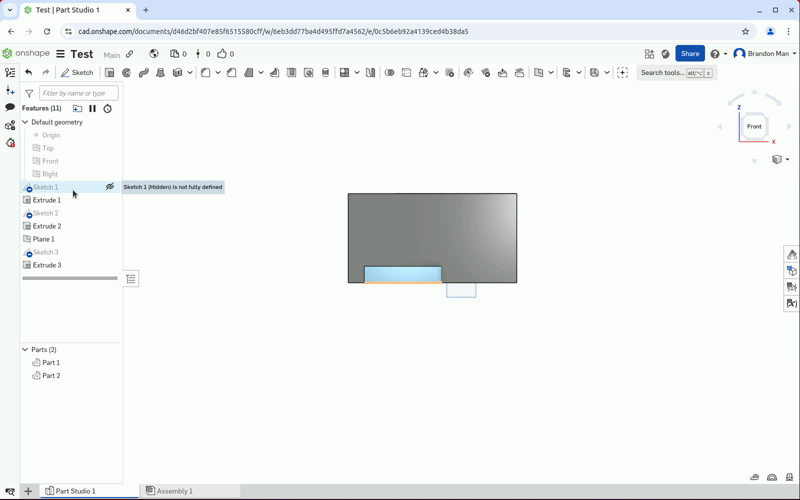
click(73, 189)
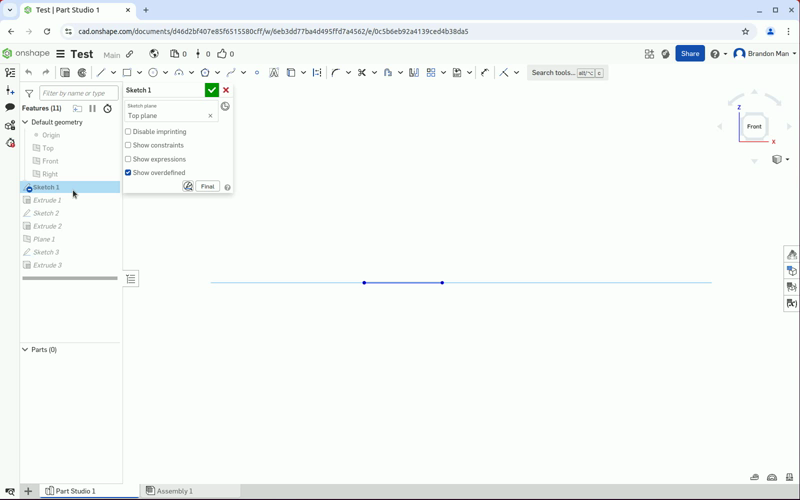
mouse_move(229, 92)
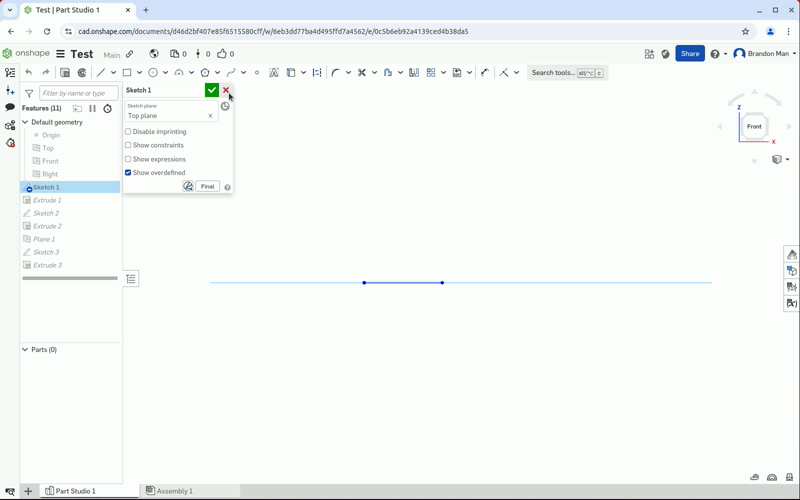
click(229, 92)
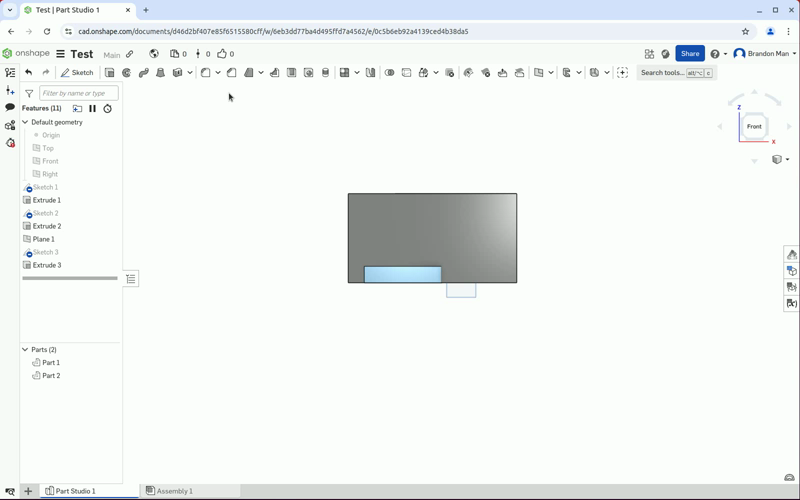
mouse_move(73, 352)
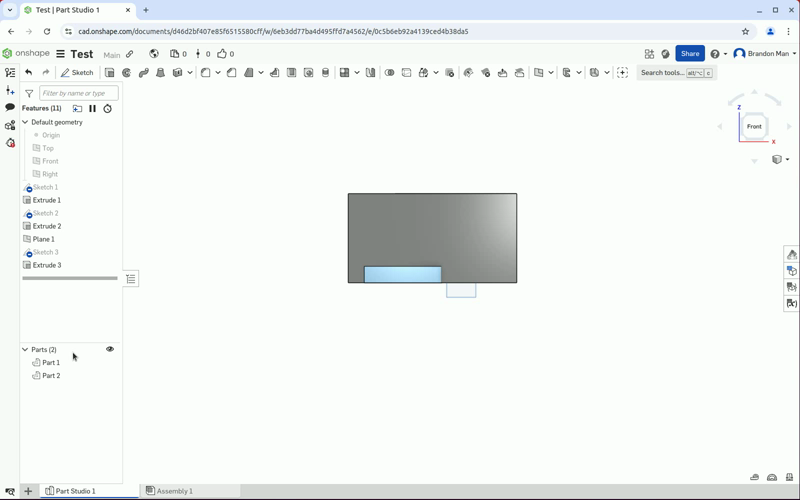
key(y)
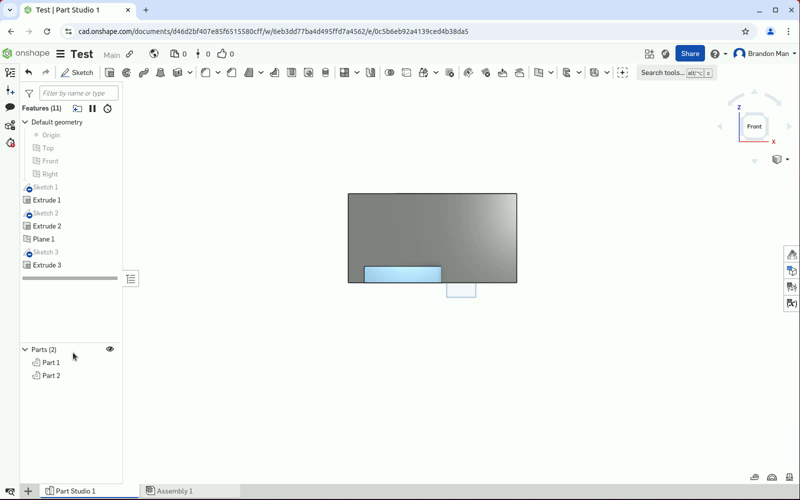
key(shift+p)
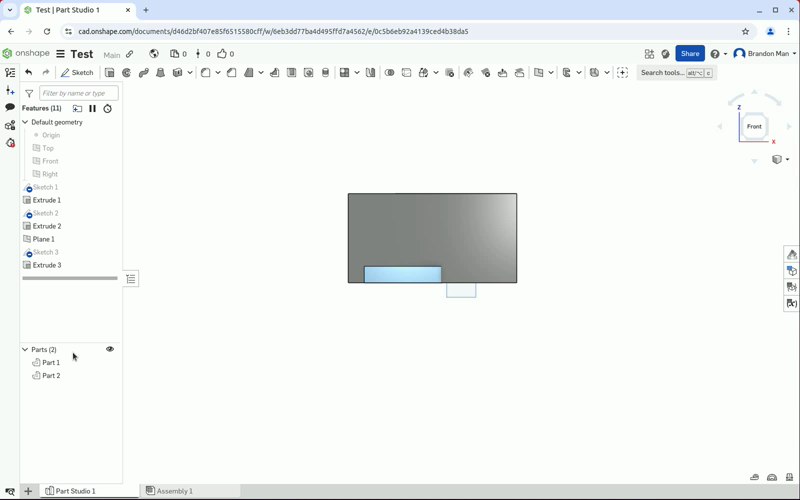
key(space)
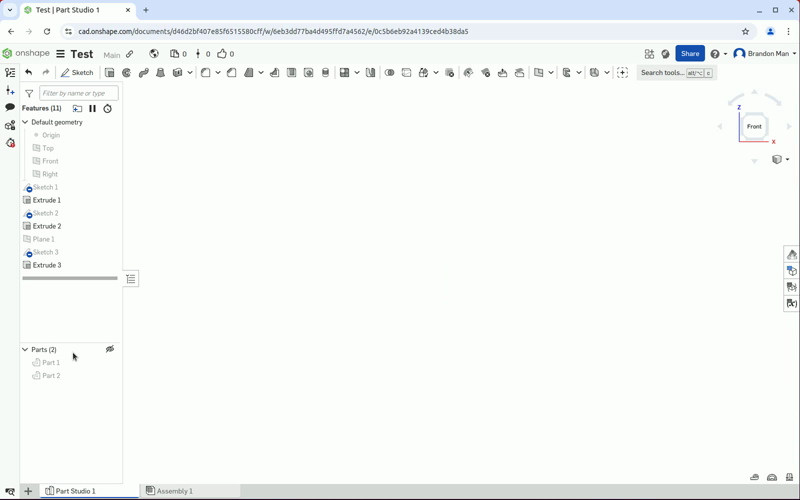
key_down(shift)
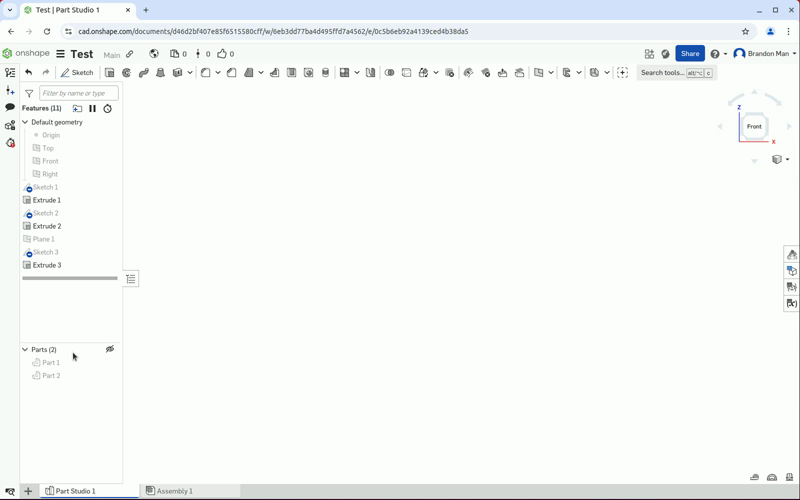
key(down)
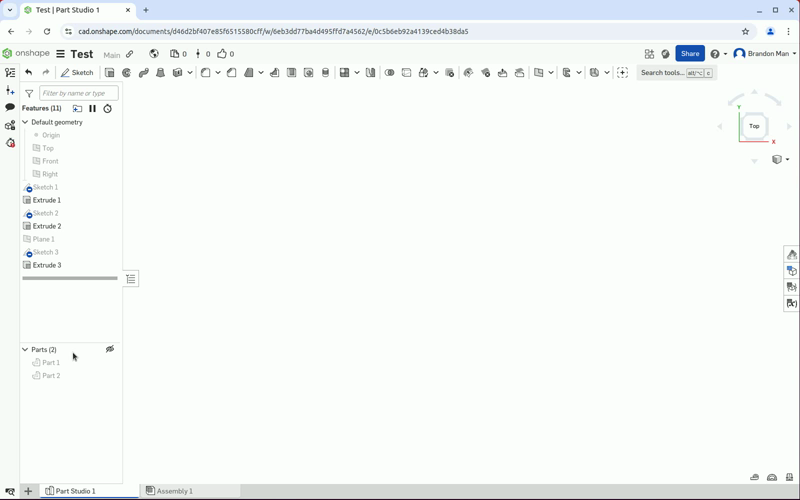
key_up(shift)
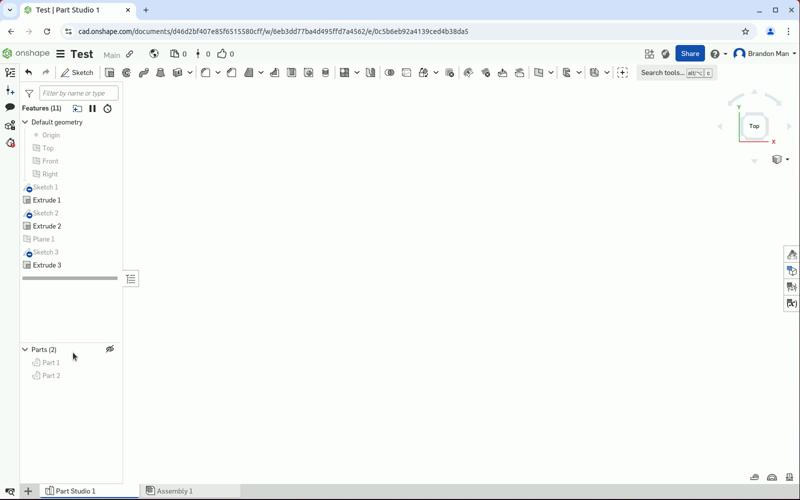
mouse_move(73, 352)
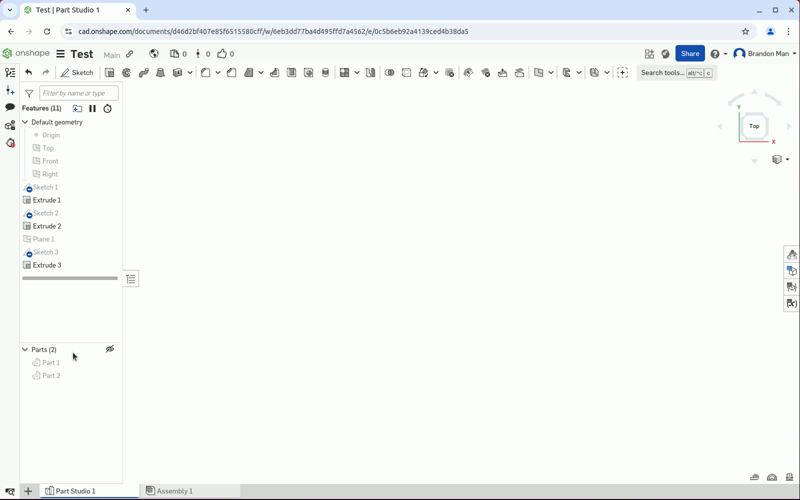
key(shift+y)
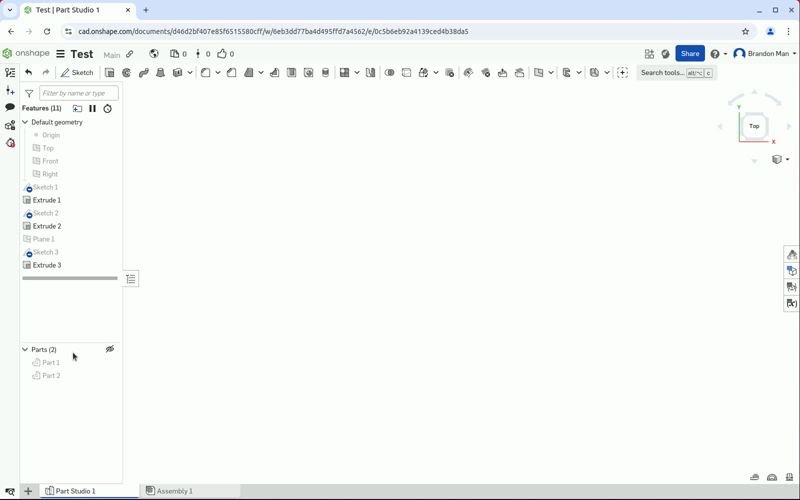
key(shift+s)
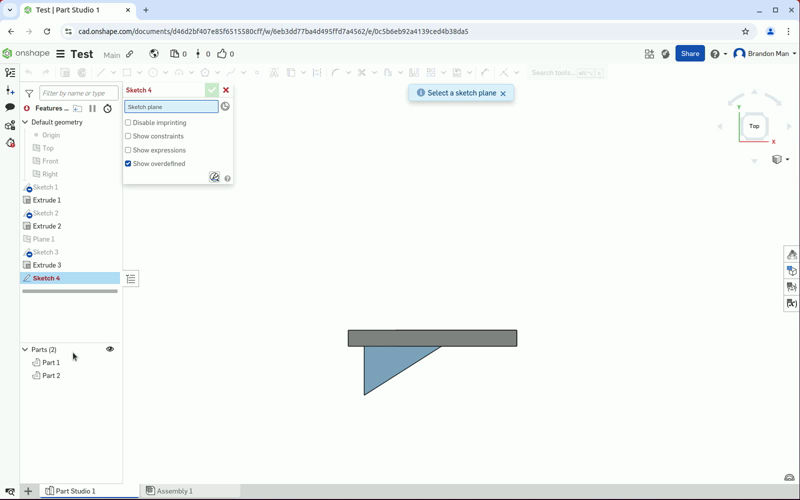
mouse_move(73, 150)
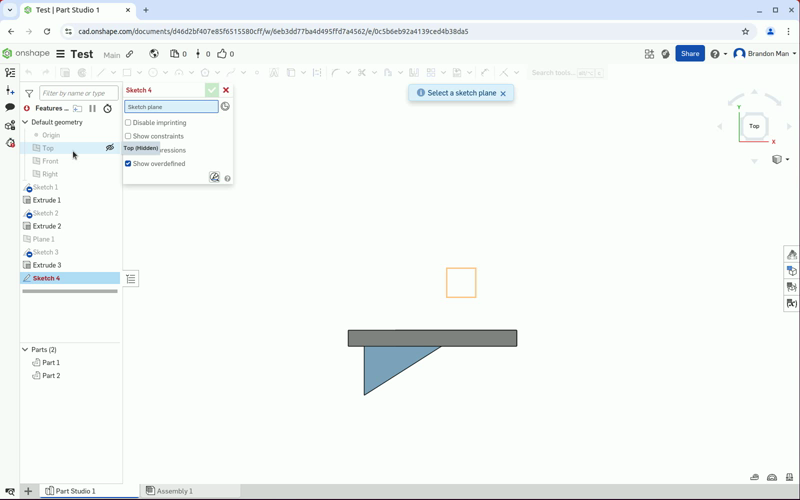
click(73, 150)
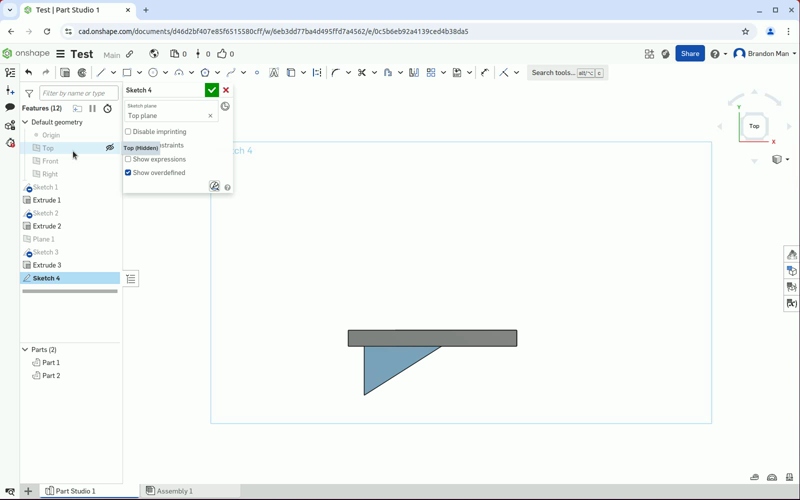
mouse_move(73, 352)
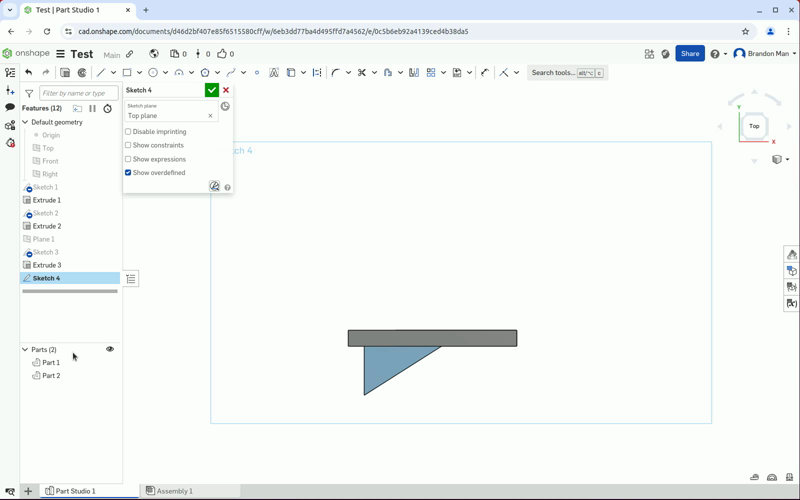
key(y)
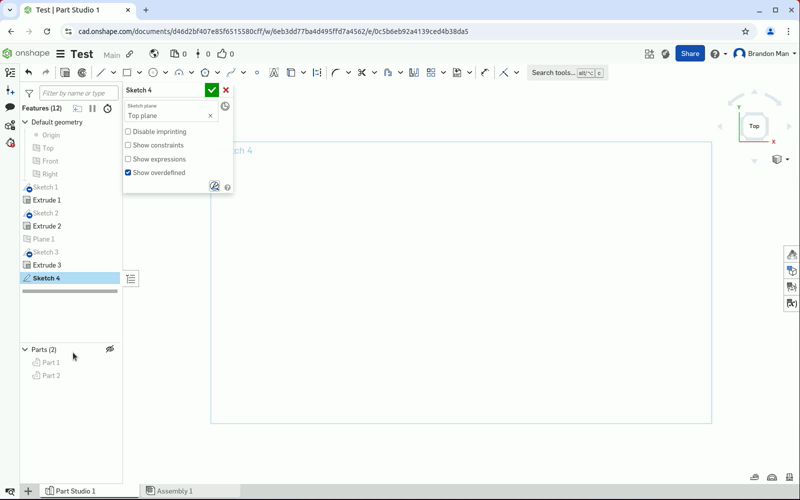
key(l)
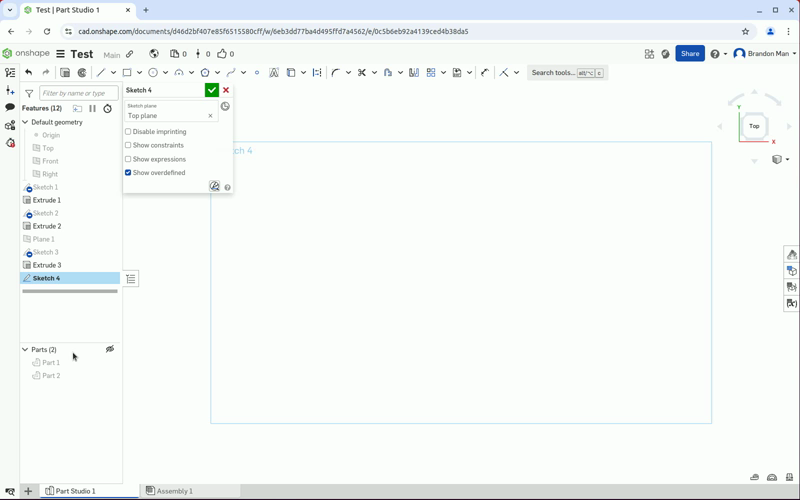
key_down(shift)
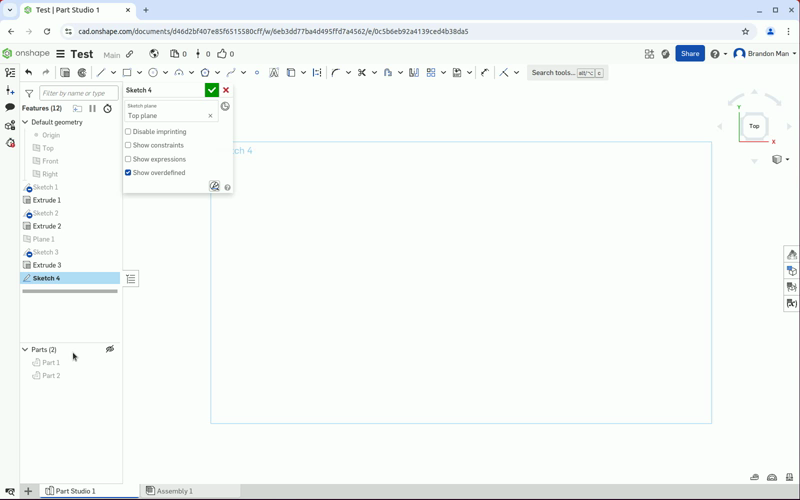
mouse_move(348, 395)
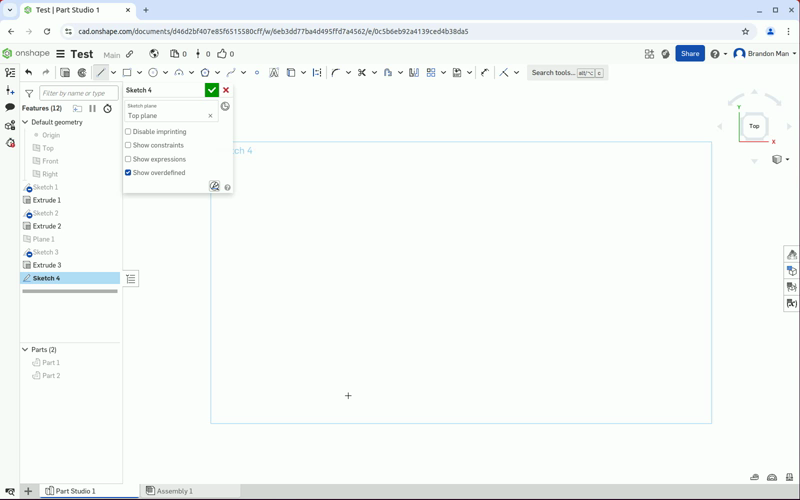
click(348, 395)
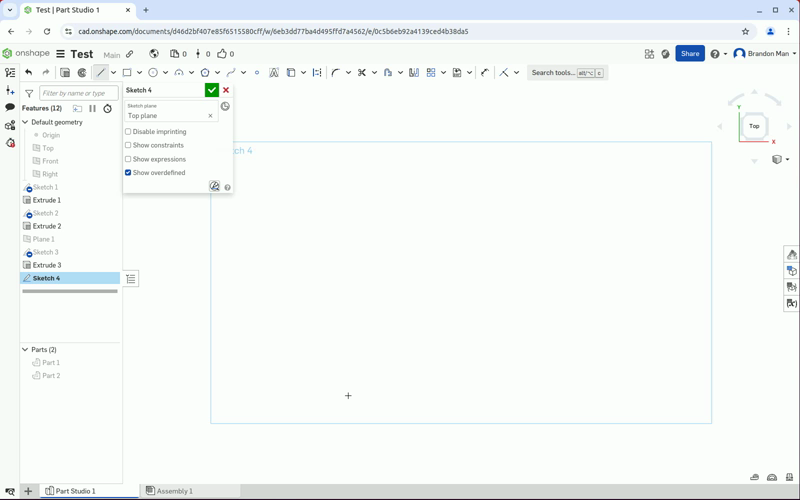
key_up(shift)
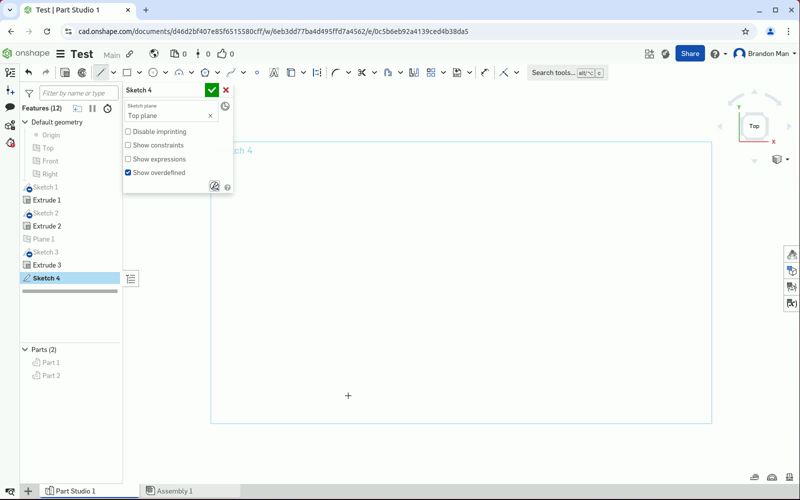
key_down(shift)
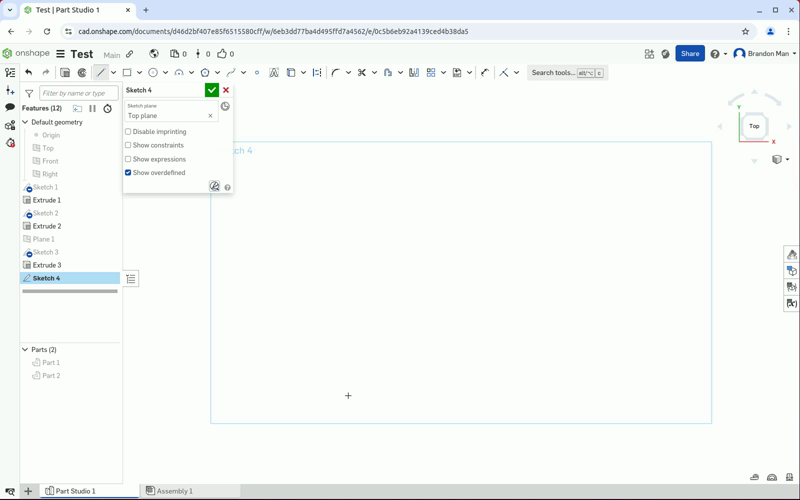
mouse_move(378, 395)
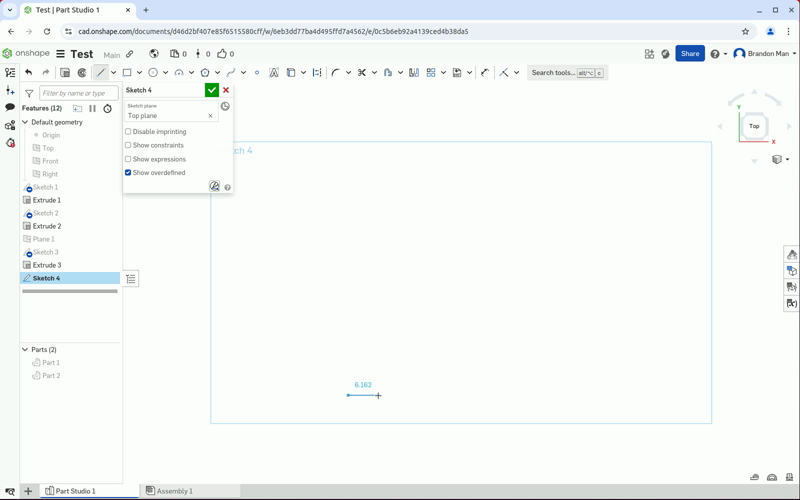
mouse_move(364, 395)
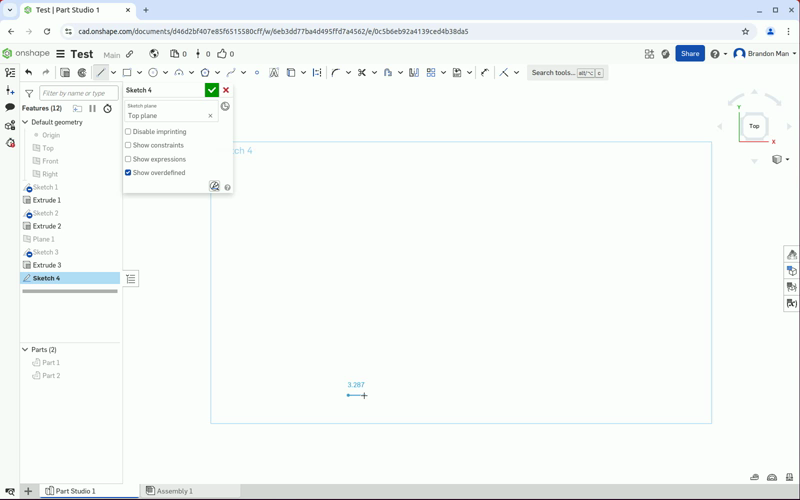
click(364, 395)
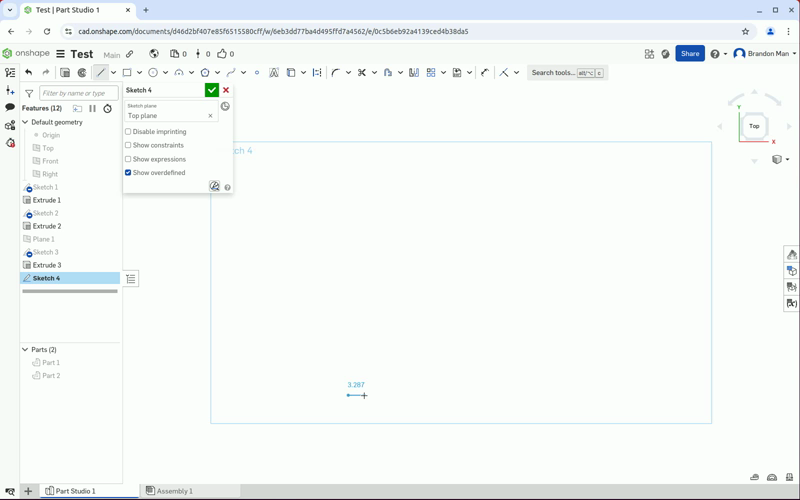
key_up(shift)
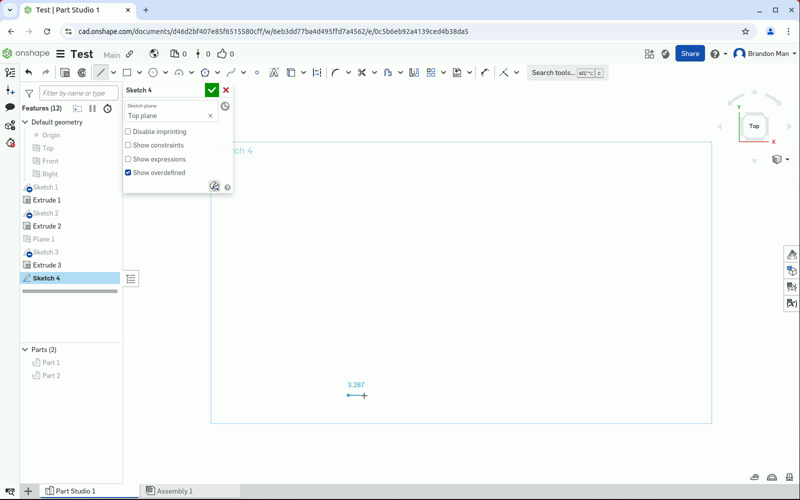
key_down(shift)
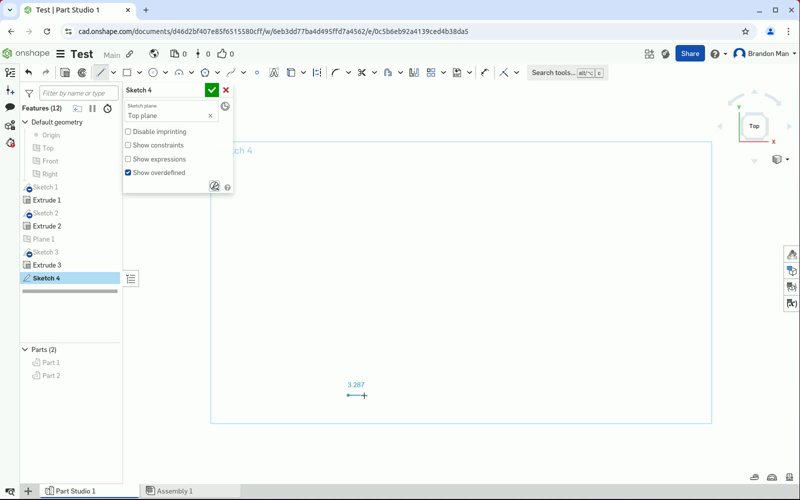
mouse_move(394, 395)
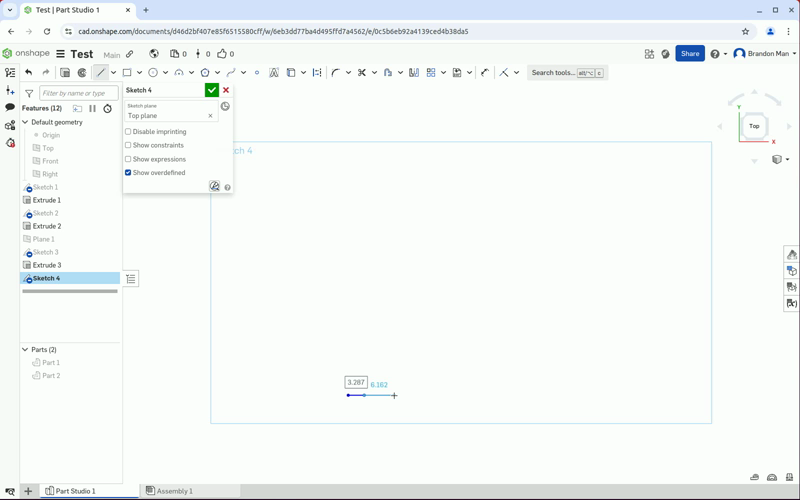
mouse_move(364, 345)
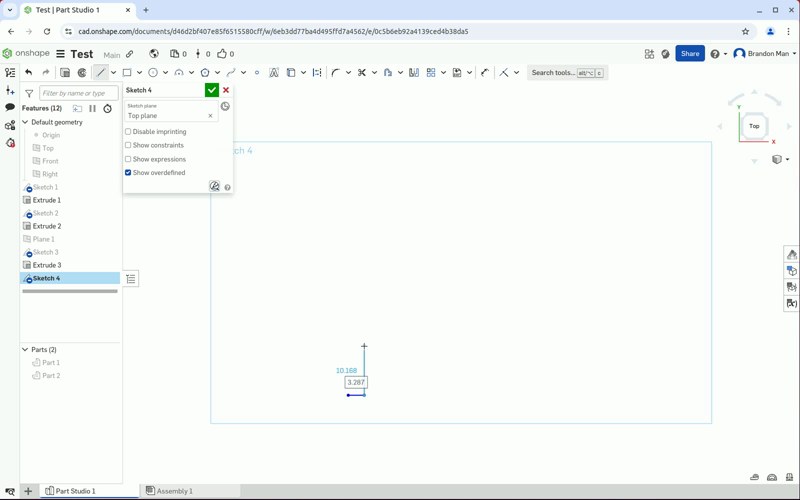
click(364, 345)
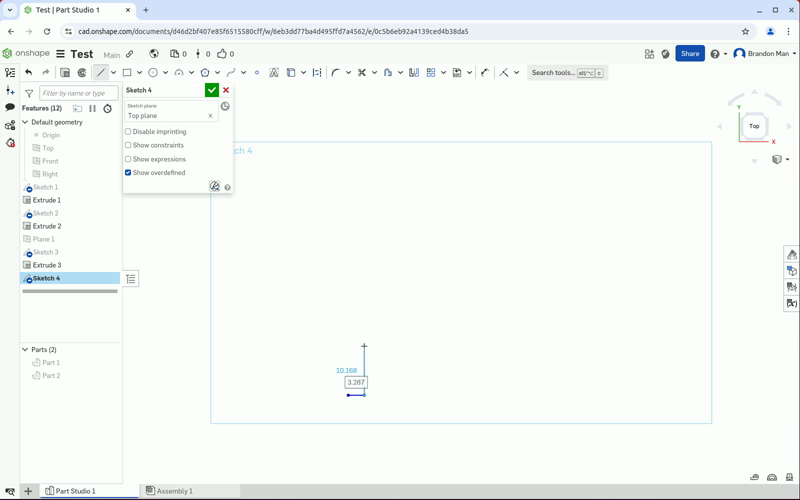
key_up(shift)
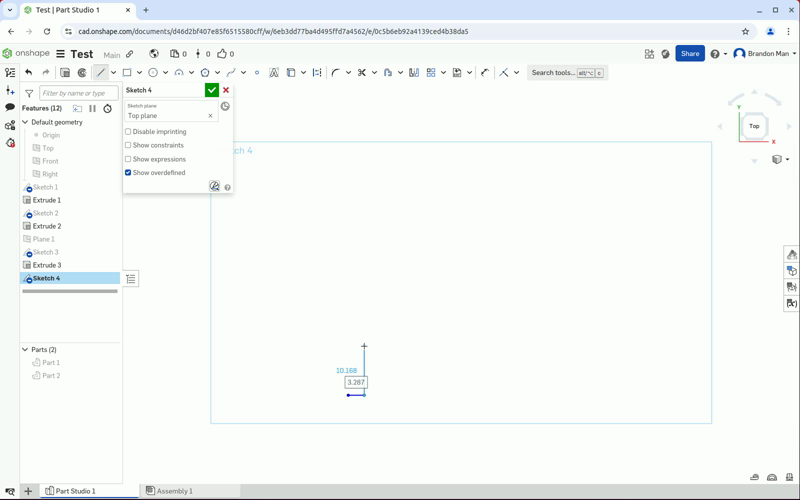
key_down(shift)
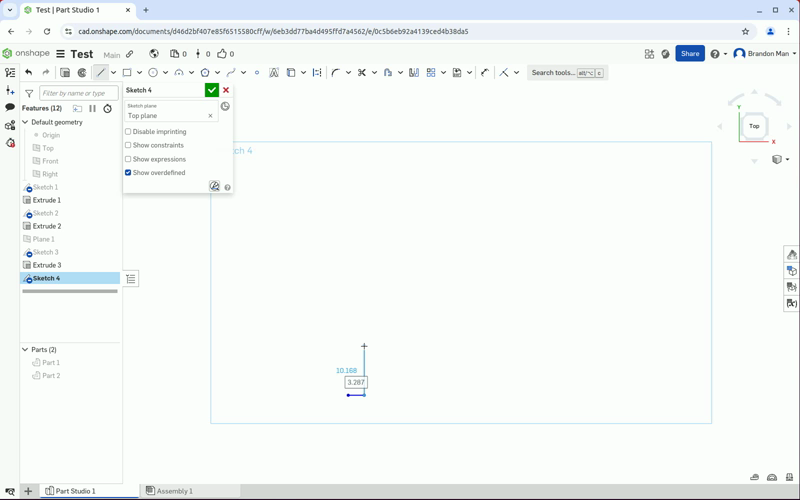
mouse_move(394, 345)
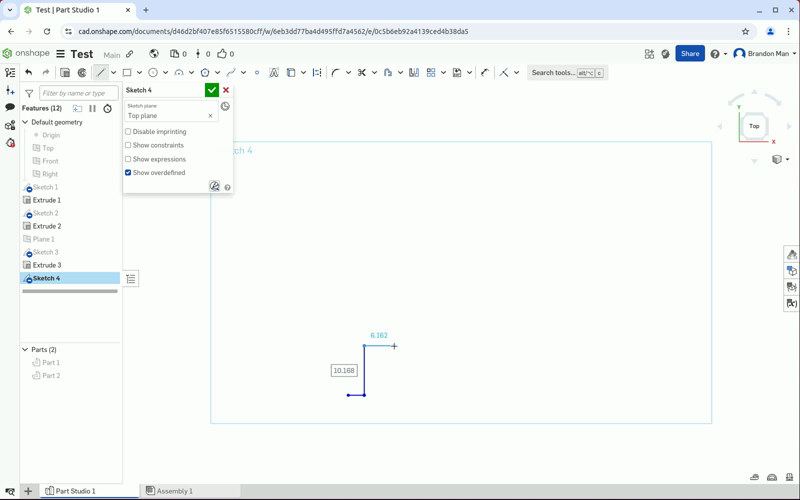
mouse_move(348, 345)
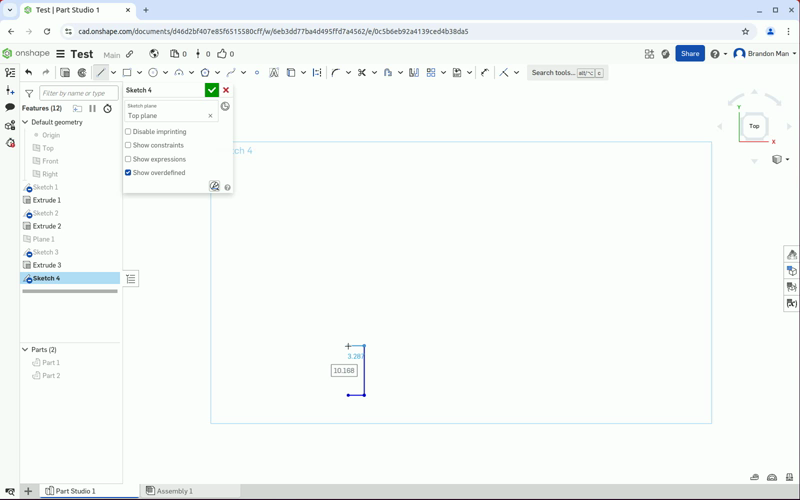
click(348, 345)
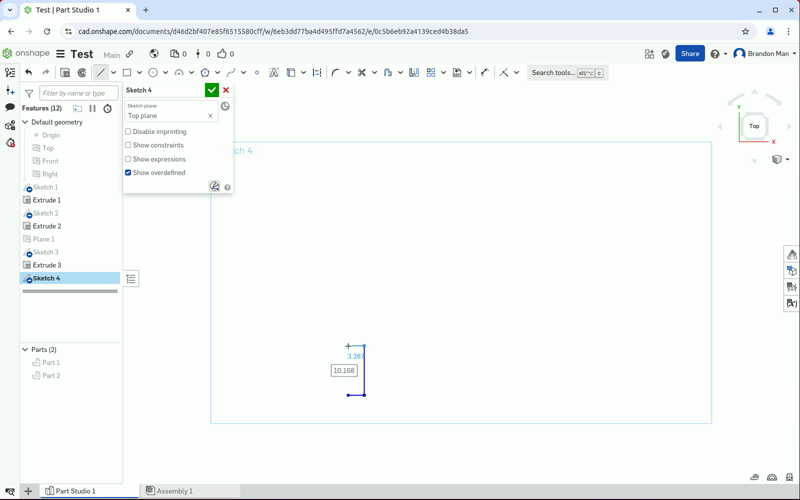
key_up(shift)
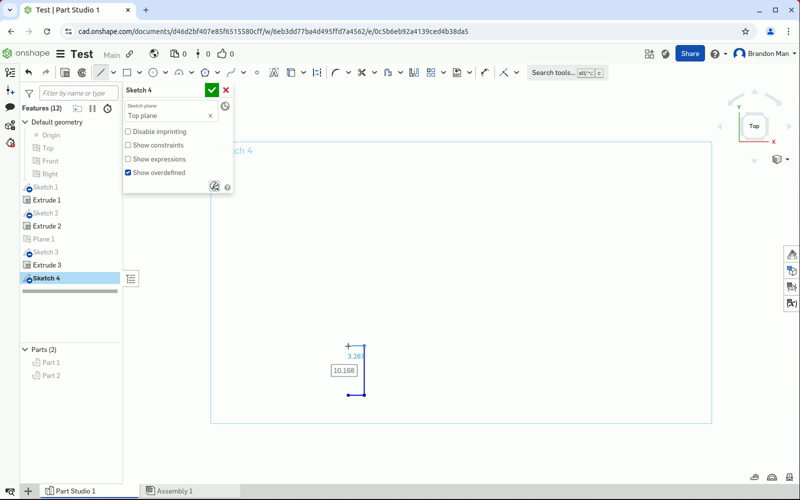
mouse_move(378, 345)
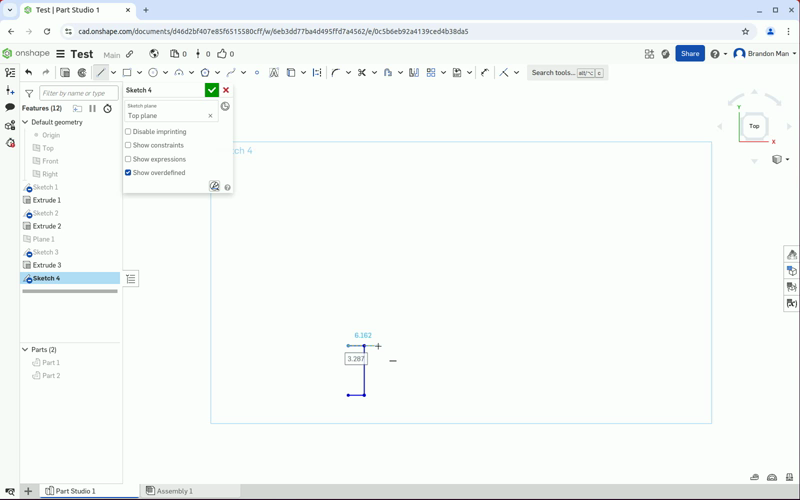
key_down(shift)
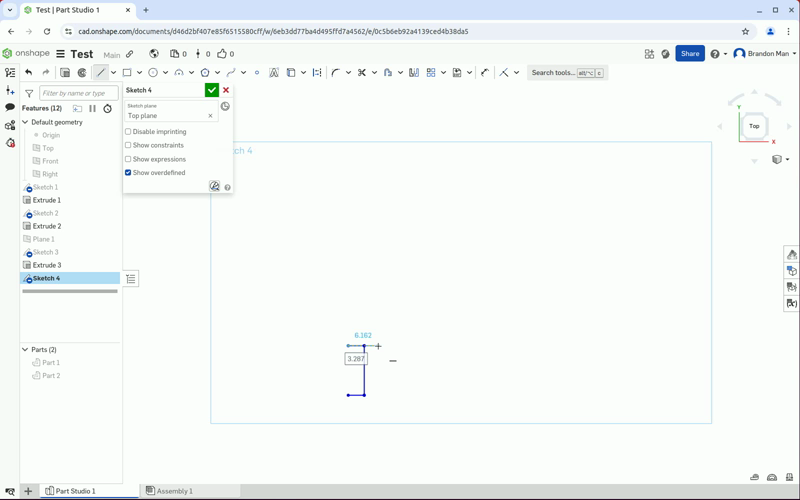
mouse_move(348, 395)
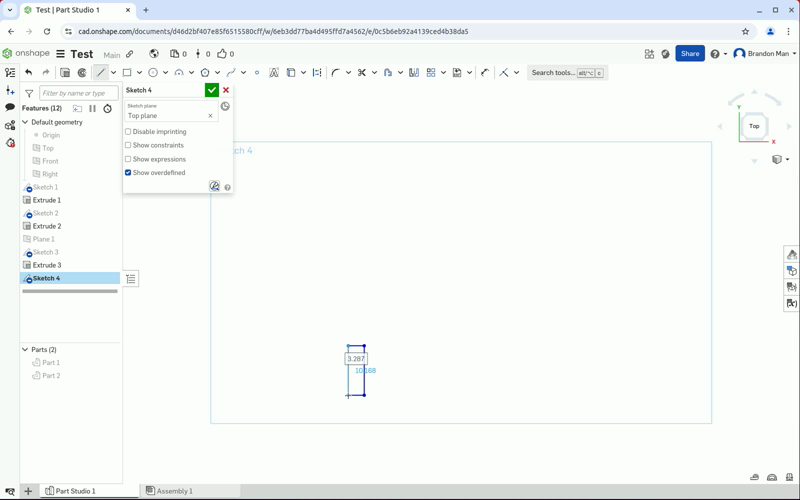
key_up(shift)
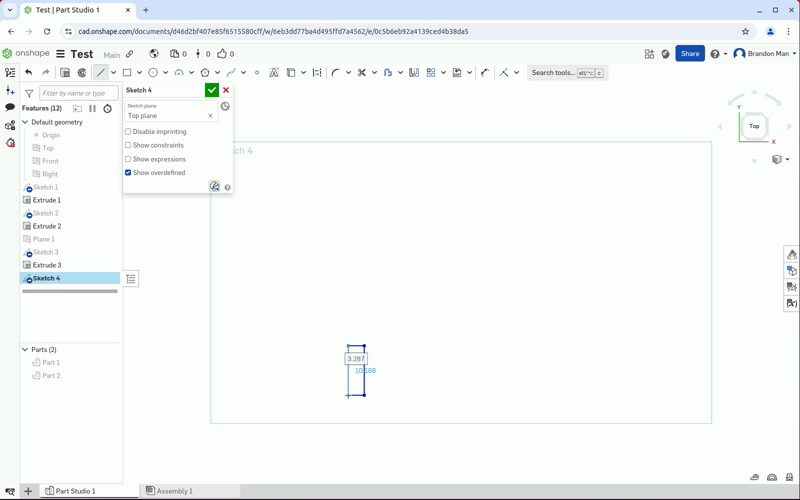
click(348, 395)
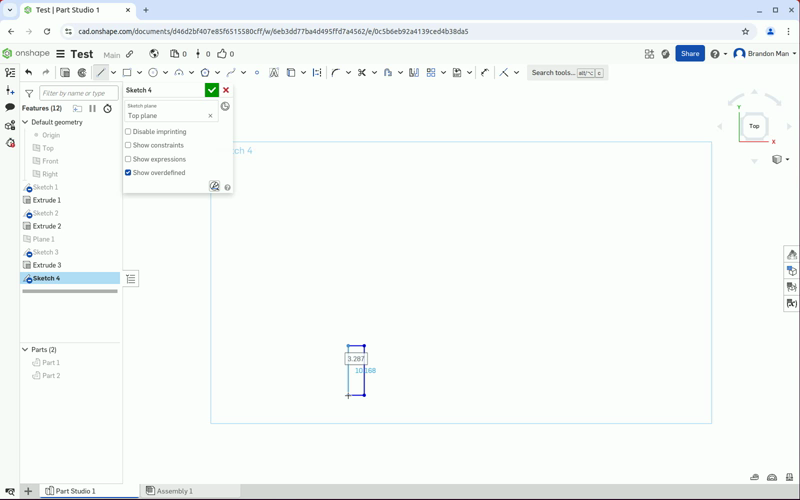
key(esc)
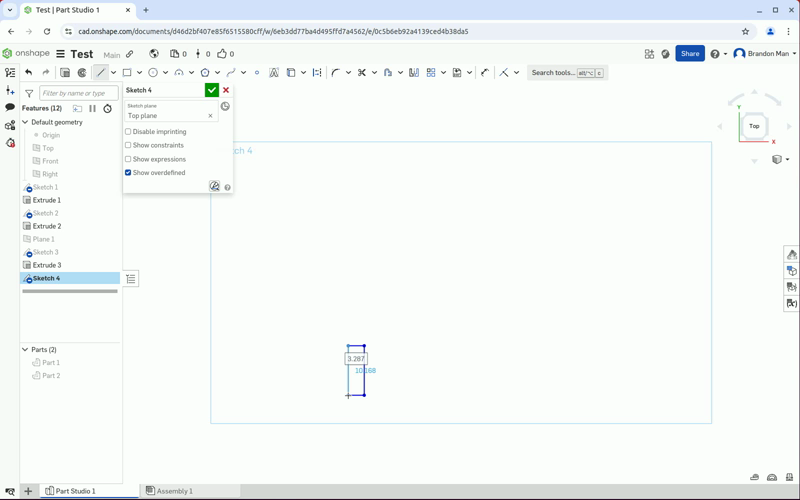
mouse_move(352, 369)
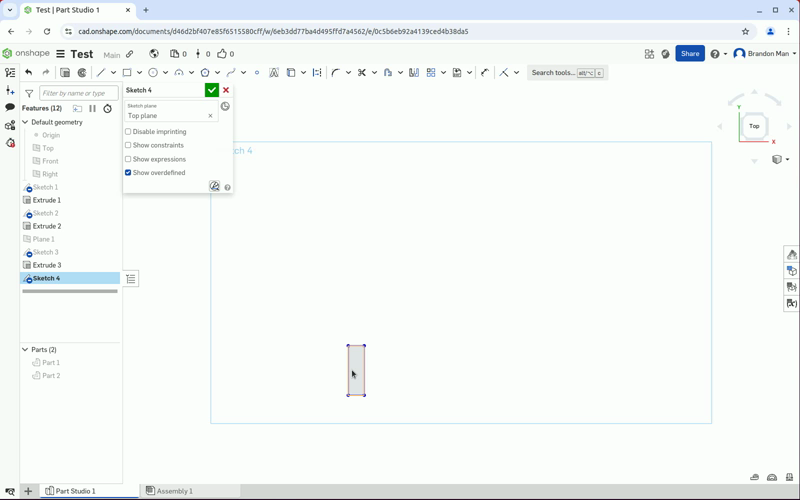
scroll(6)
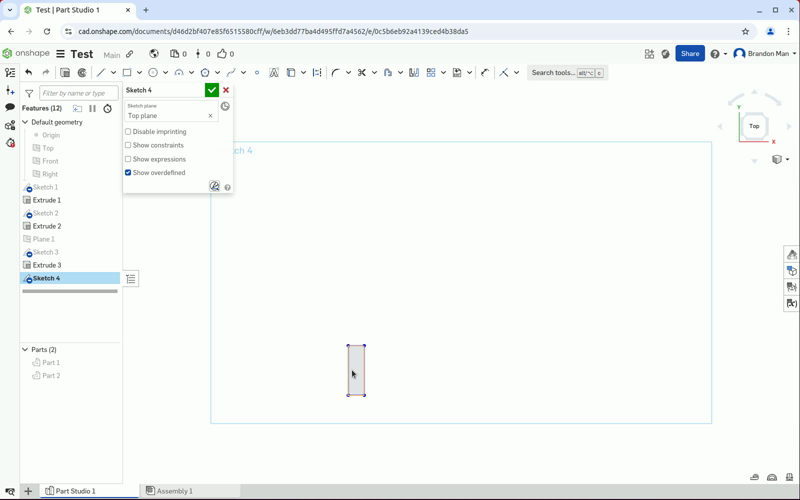
scroll(6)
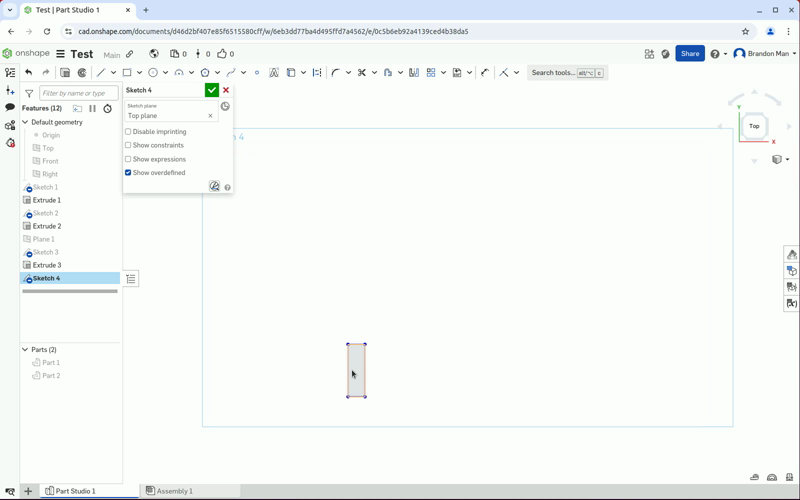
scroll(6)
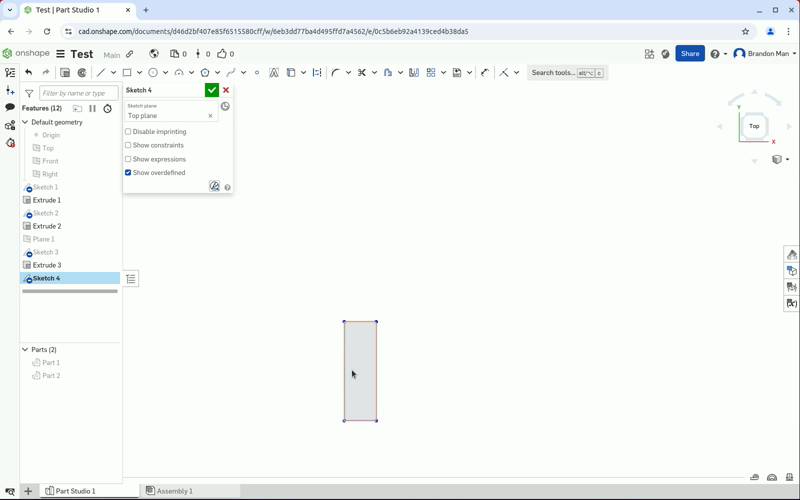
scroll(6)
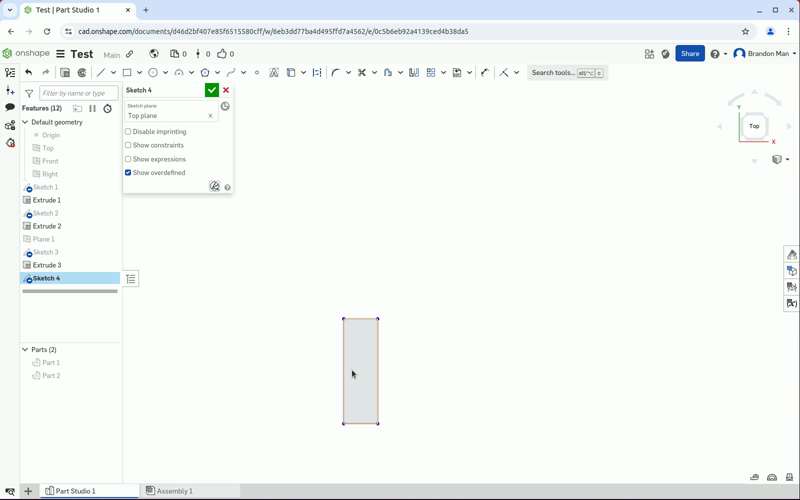
scroll(6)
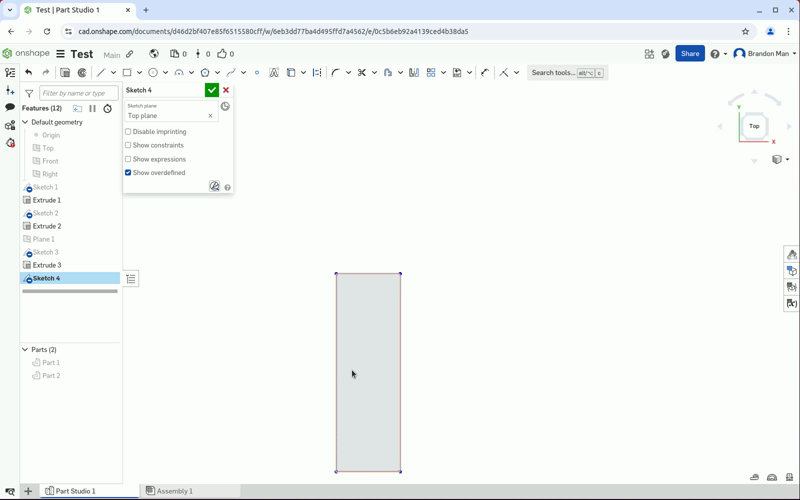
scroll(6)
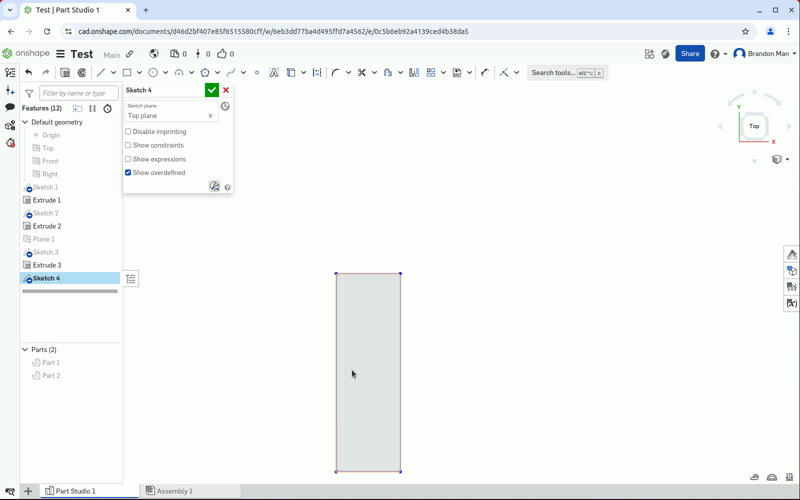
scroll(6)
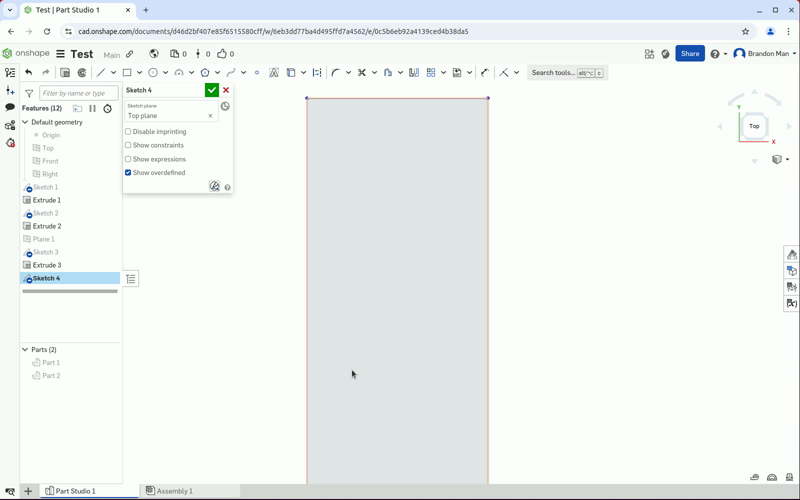
click(352, 369)
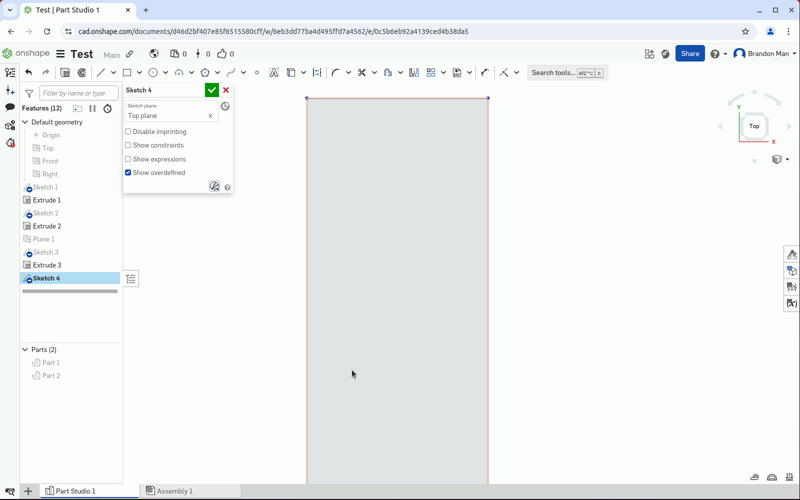
scroll(-6)
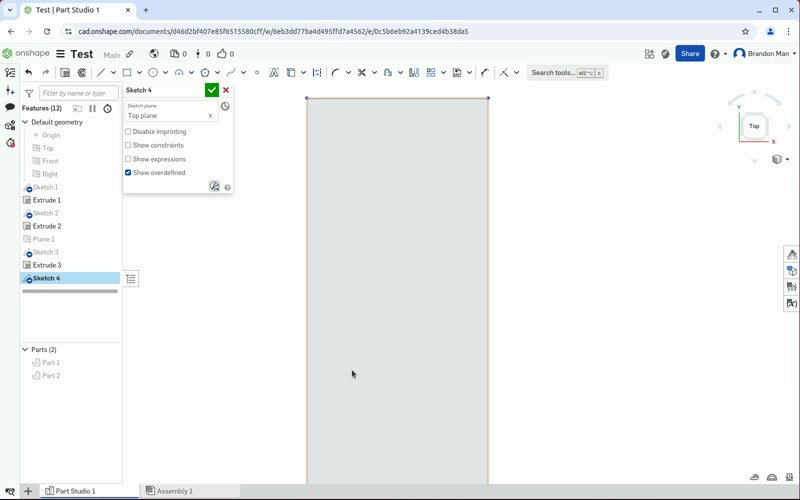
scroll(-6)
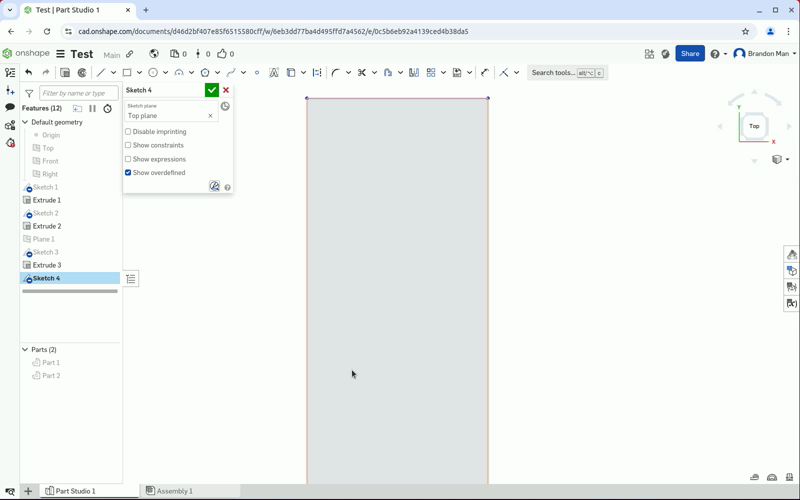
scroll(-6)
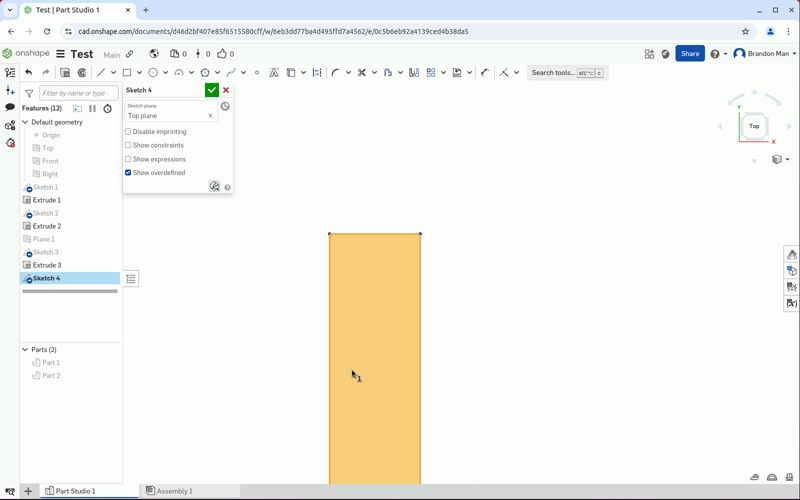
scroll(-6)
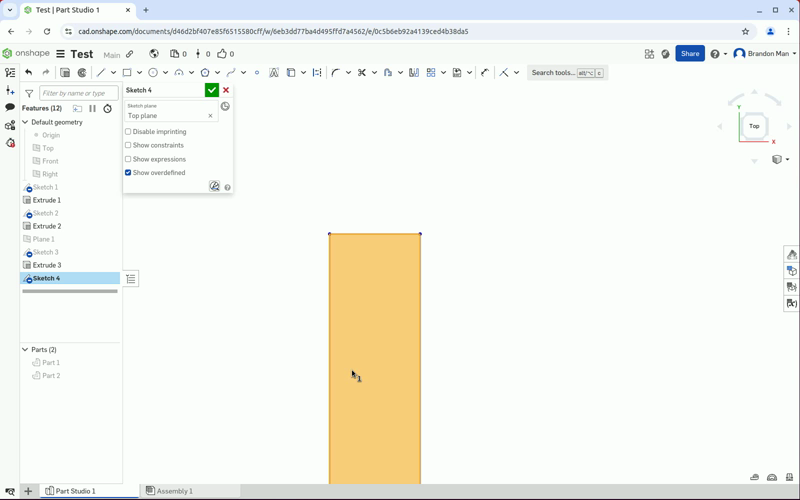
scroll(-6)
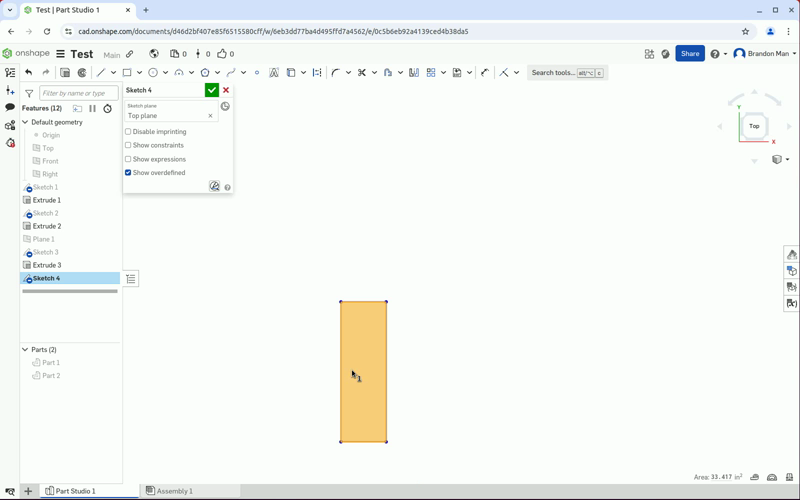
scroll(-6)
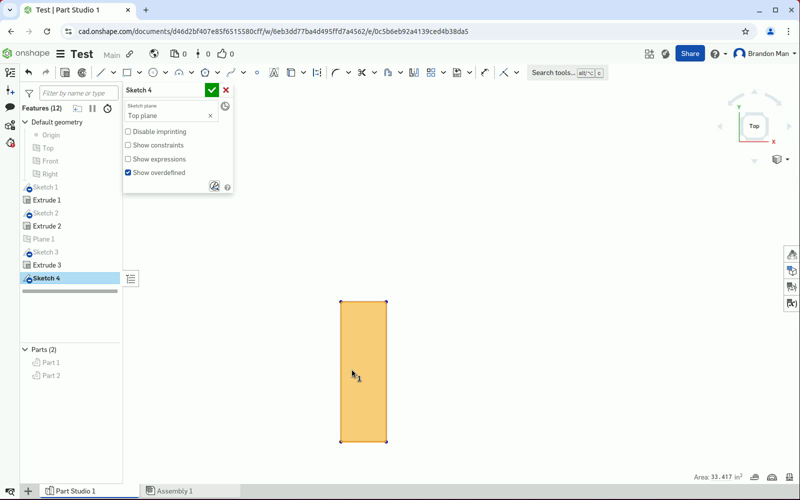
scroll(-6)
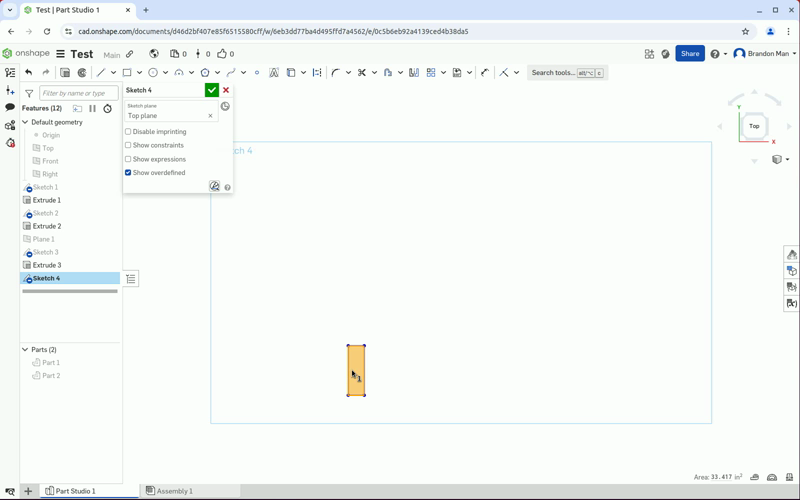
mouse_move(73, 352)
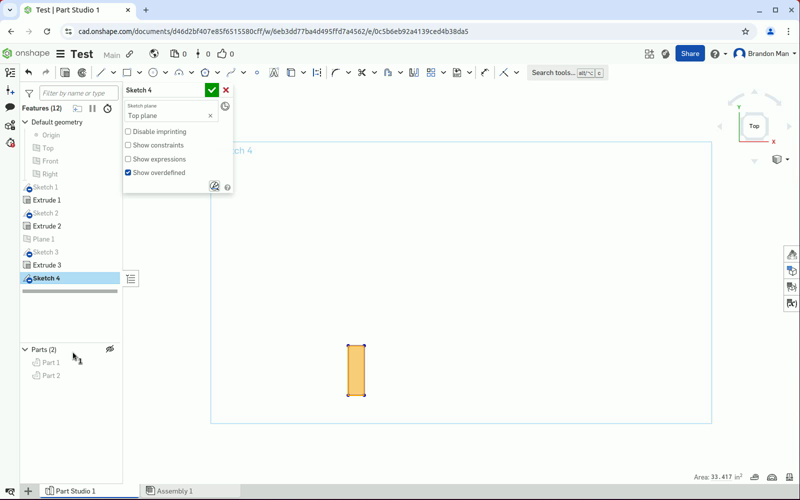
key(shift+y)
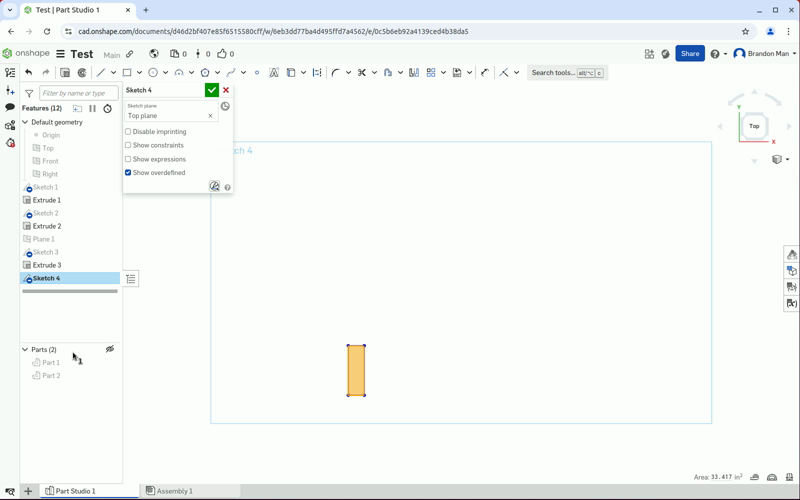
key(shift+e)
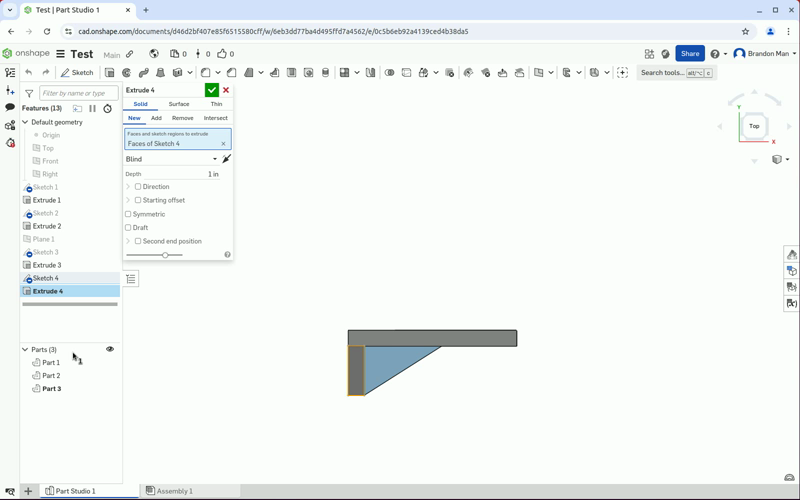
mouse_move(143, 106)
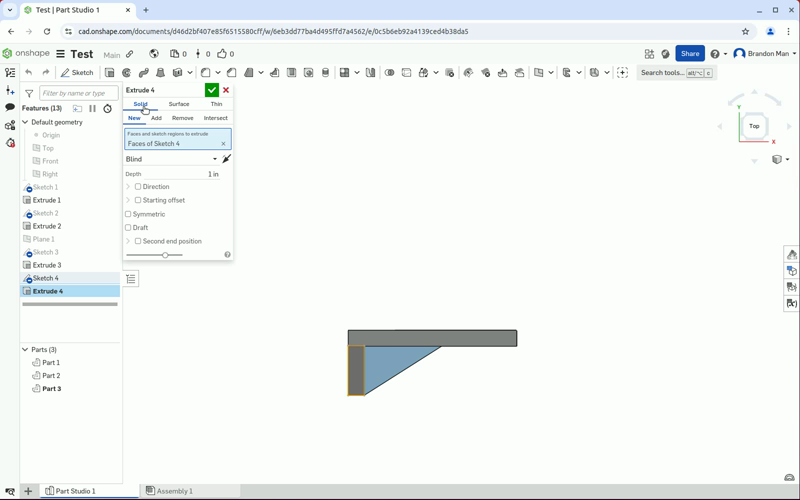
click(143, 106)
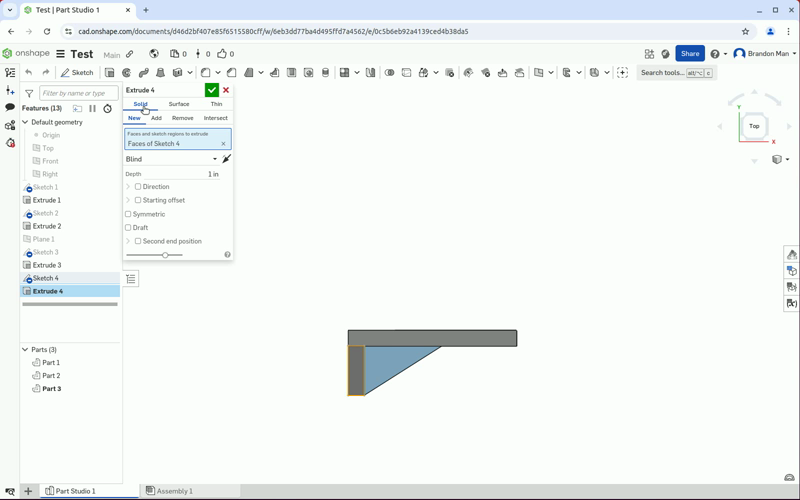
mouse_move(137, 120)
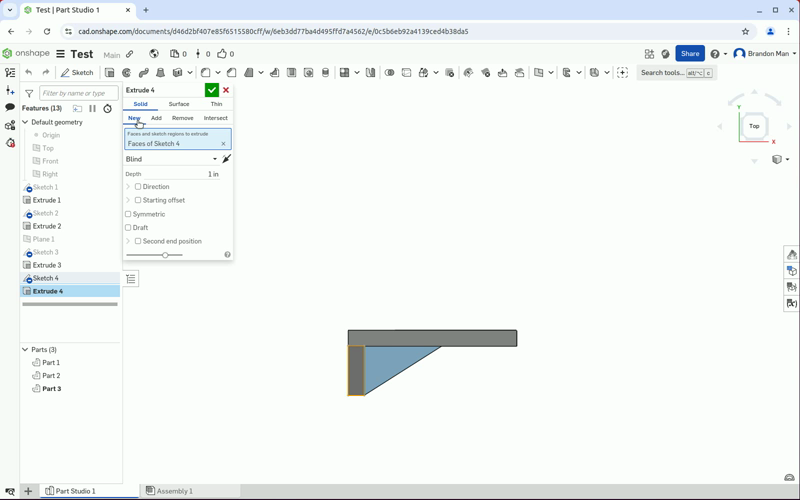
click(137, 120)
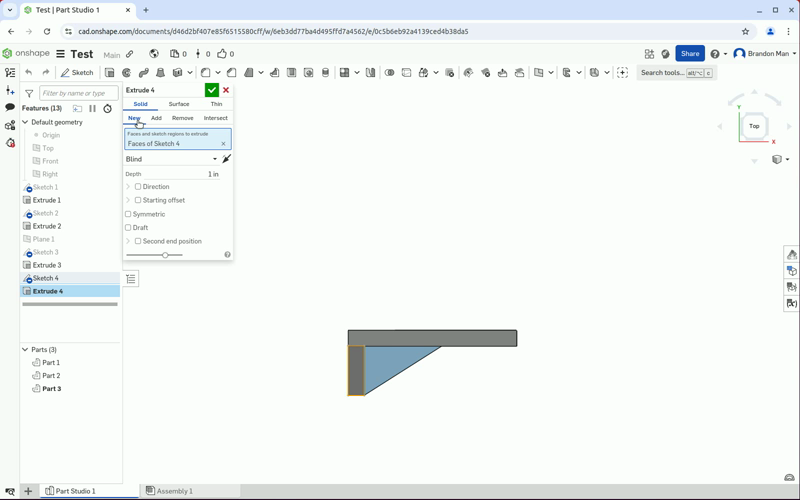
key(tab, 4)
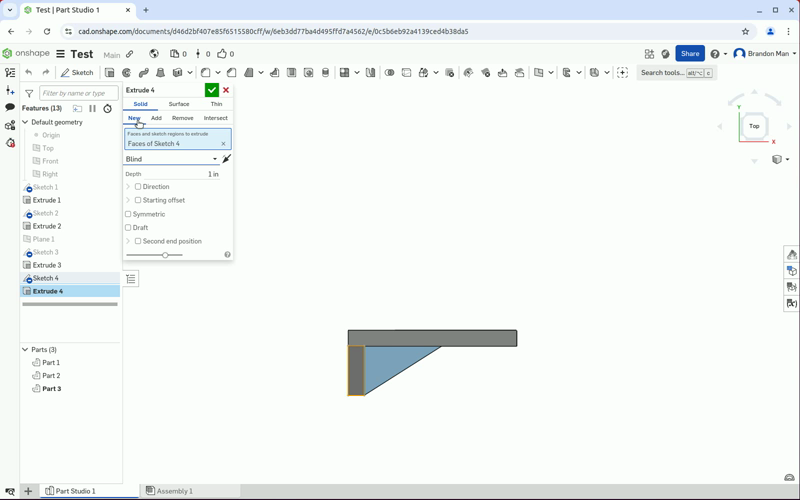
text(15.405)
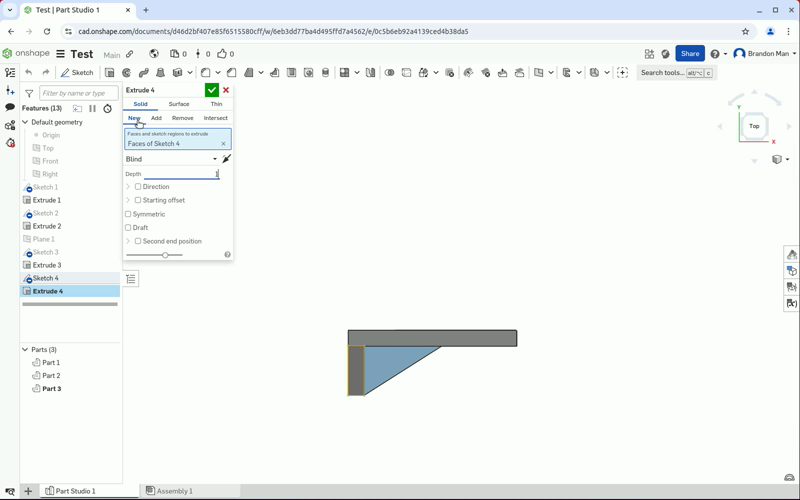
key(enter)
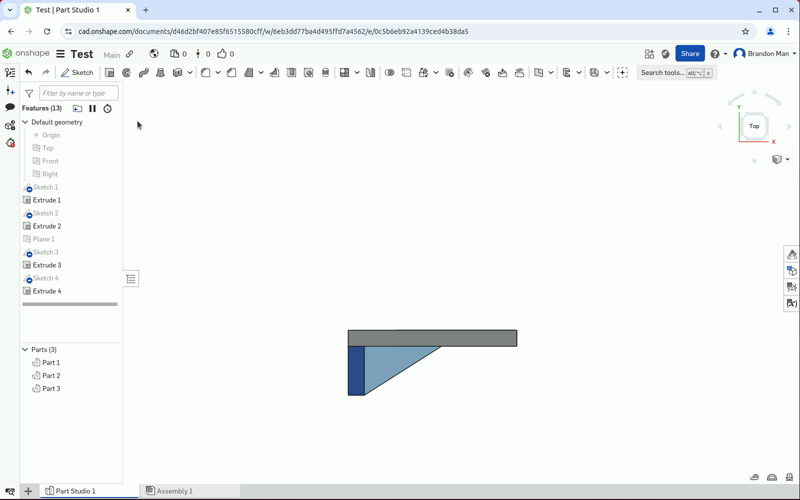
key(shift+h)
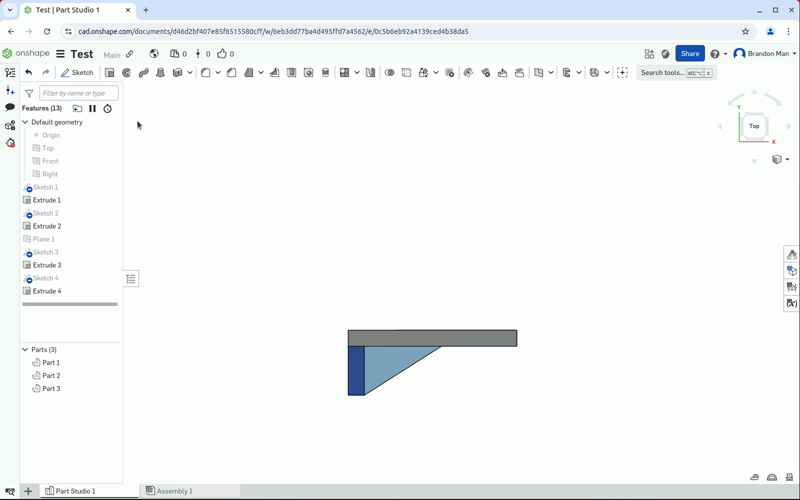
key(shift+h)
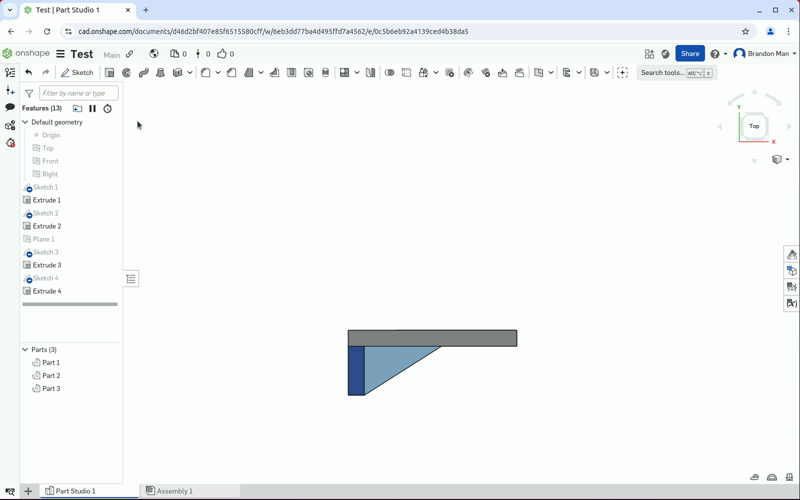
key(shift+7)
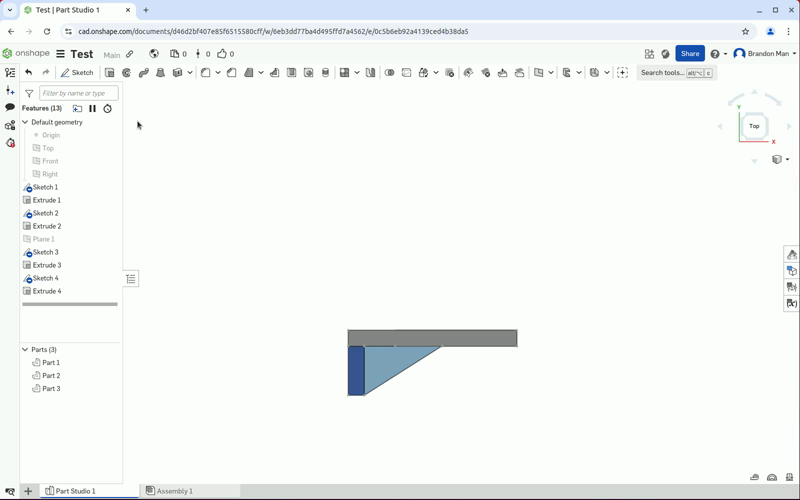
key(up, 3)
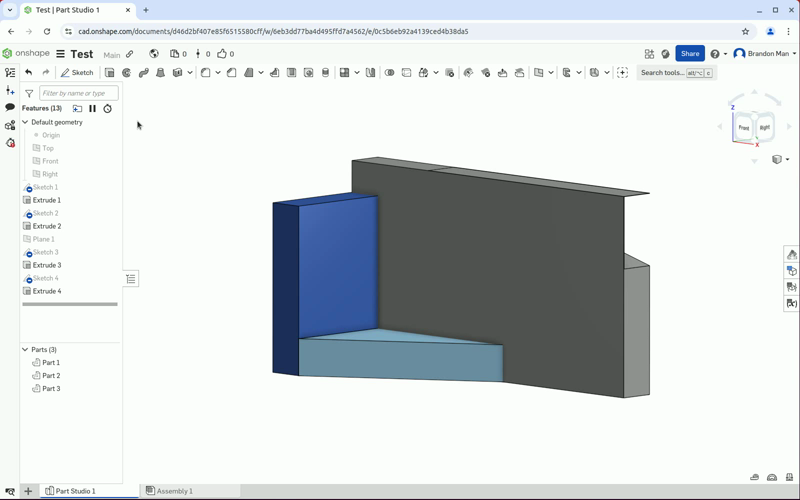
key(left, 3)
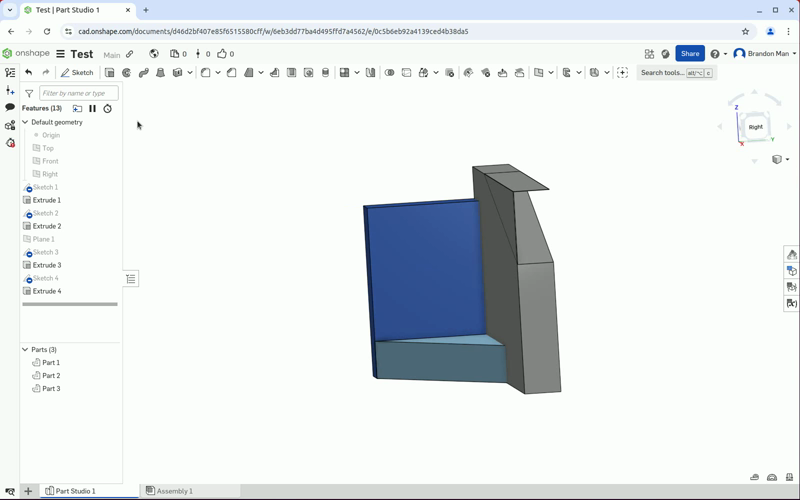
key(right, 3)
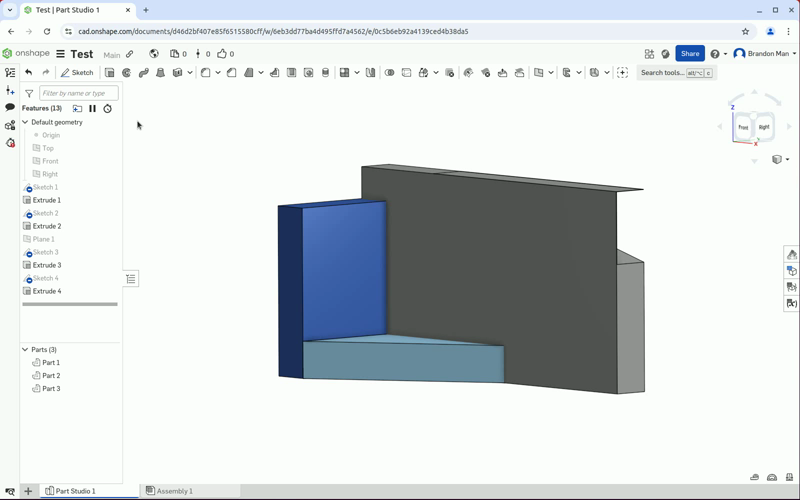
key(down, 3)
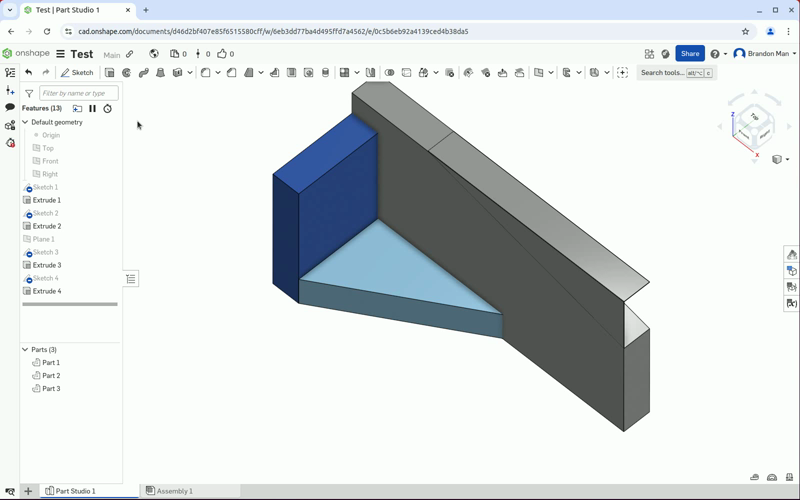
mouse_move(73, 189)
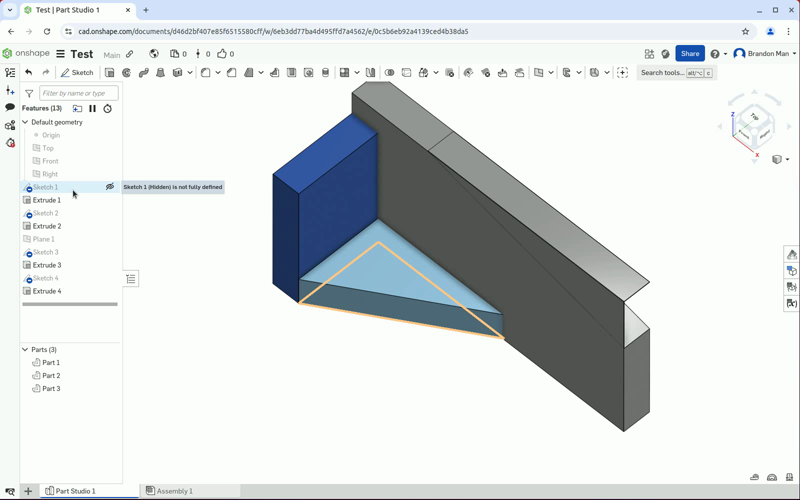
click(73, 189)